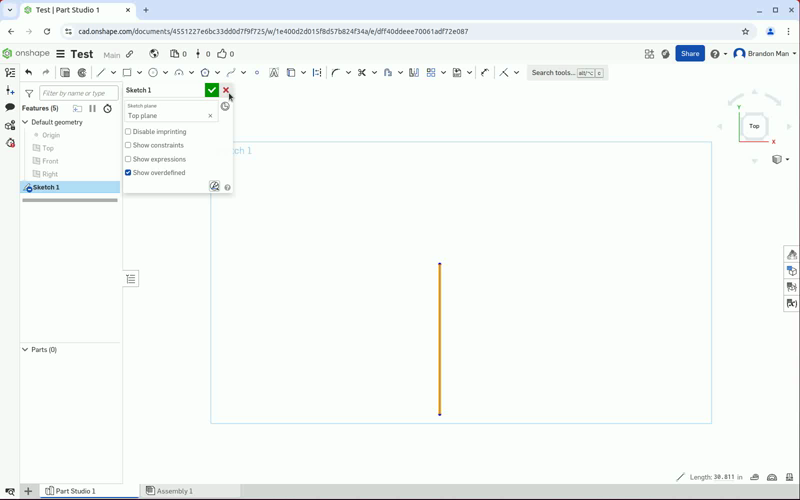
key(shift+h)
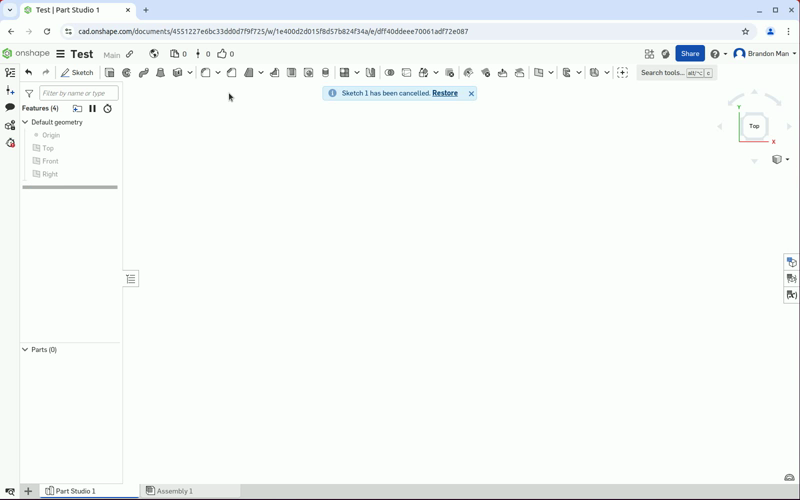
mouse_move(73, 352)
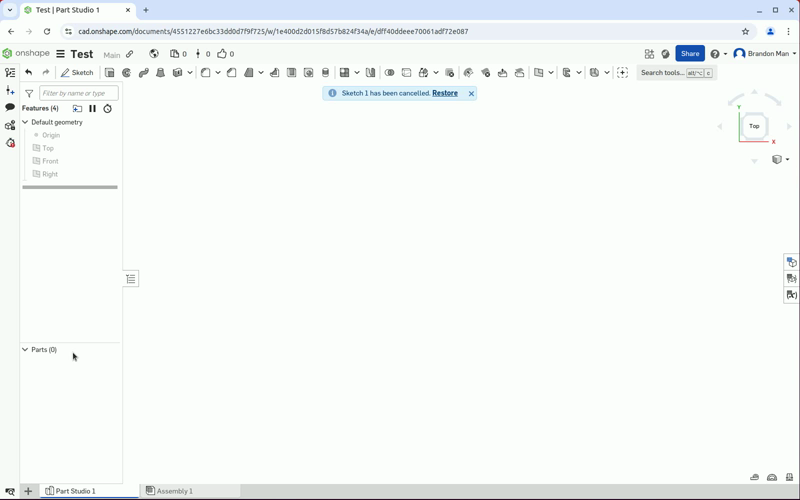
key(y)
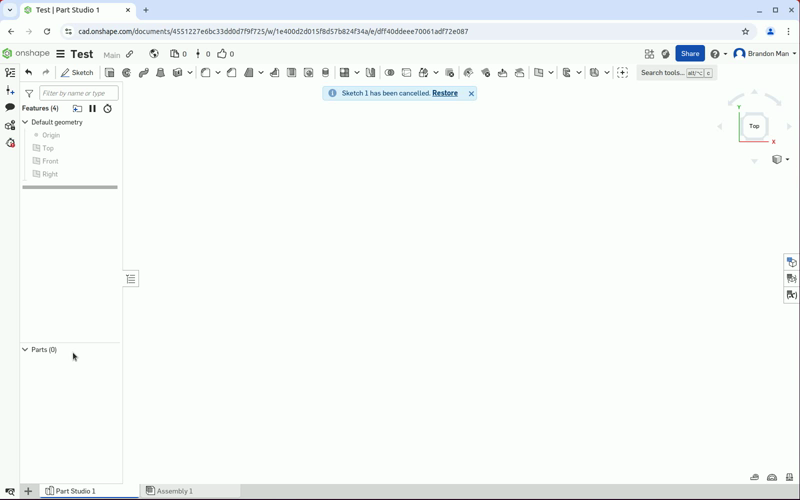
key(shift+p)
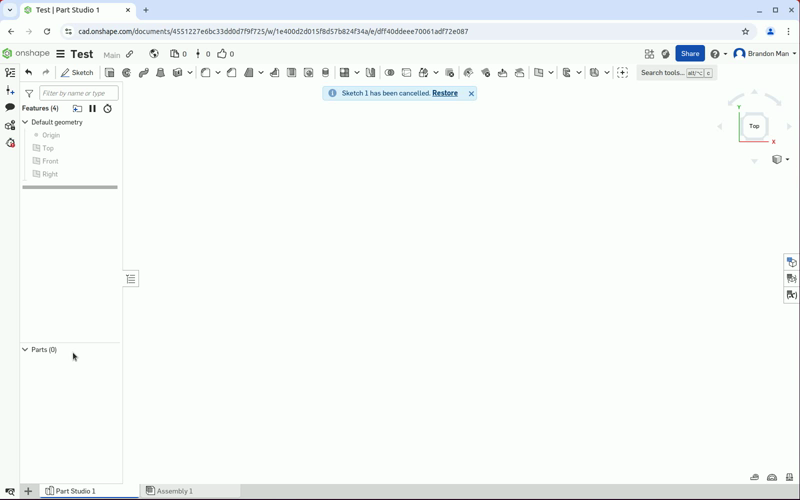
key(space)
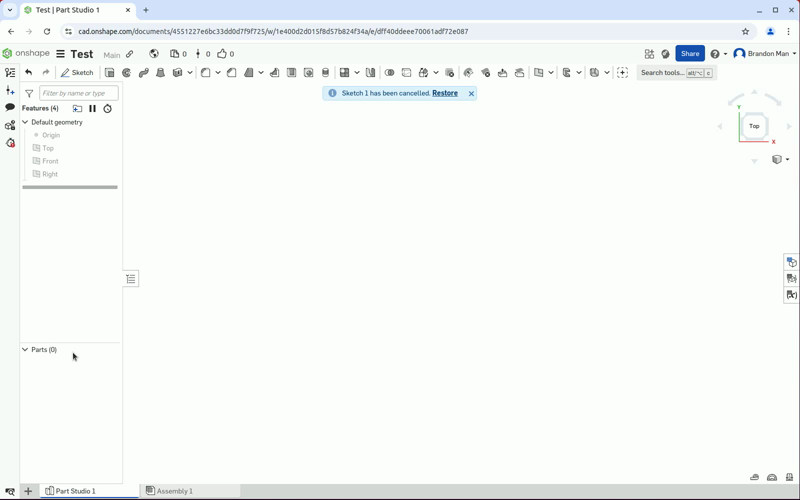
key_down(shift)
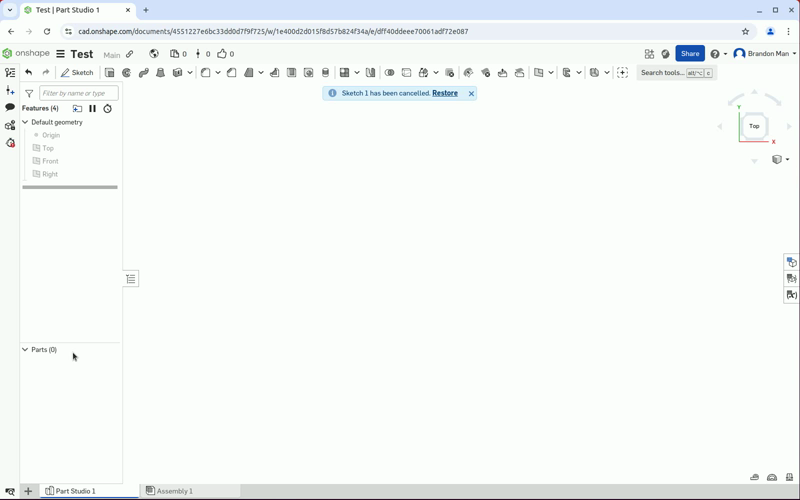
key(up)
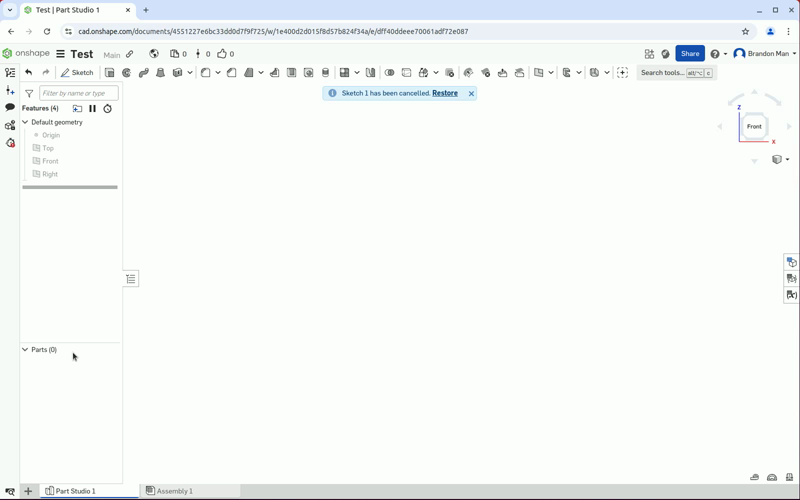
key_up(shift)
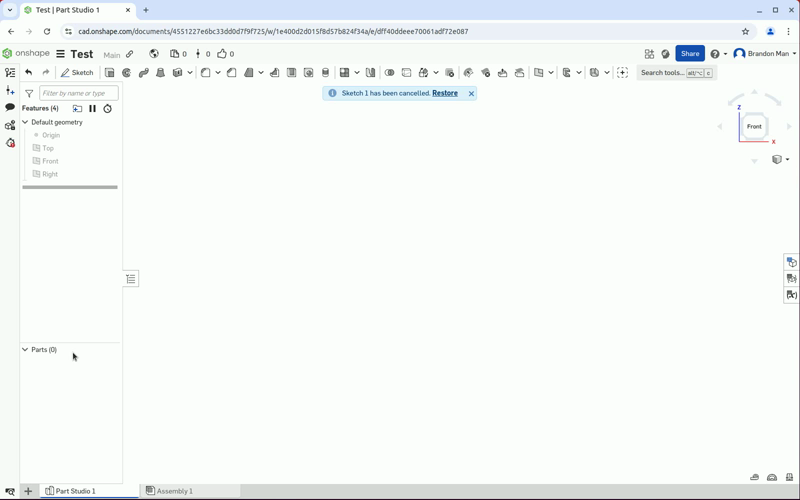
mouse_move(73, 352)
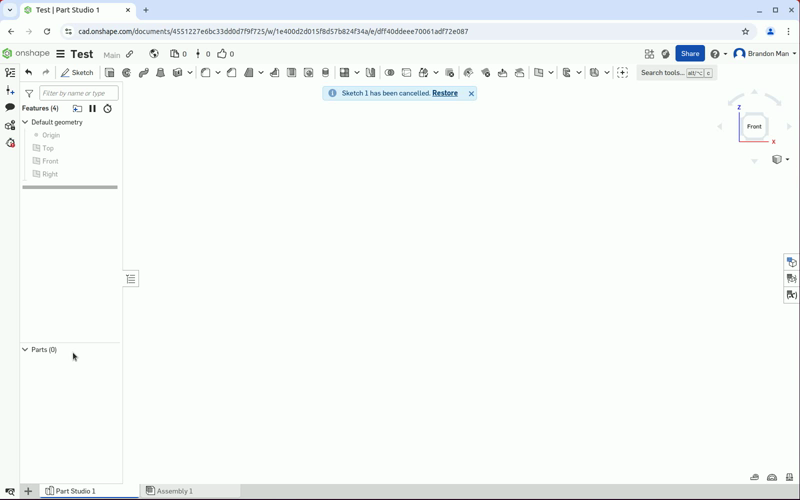
key(shift+y)
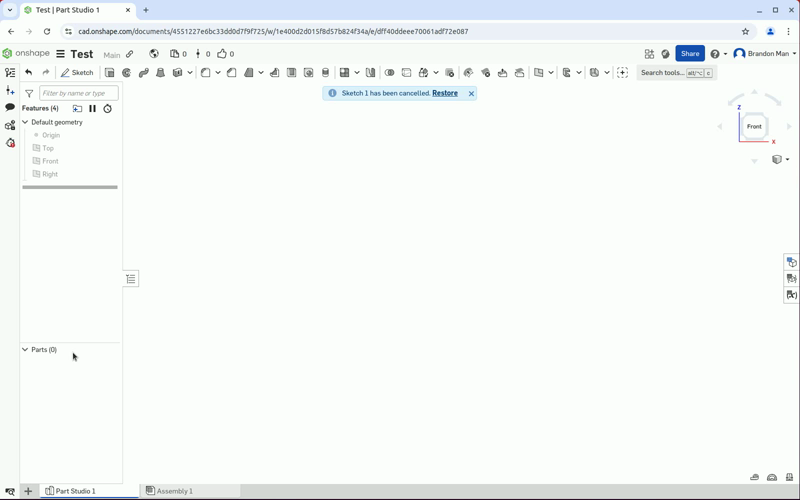
key(shift+s)
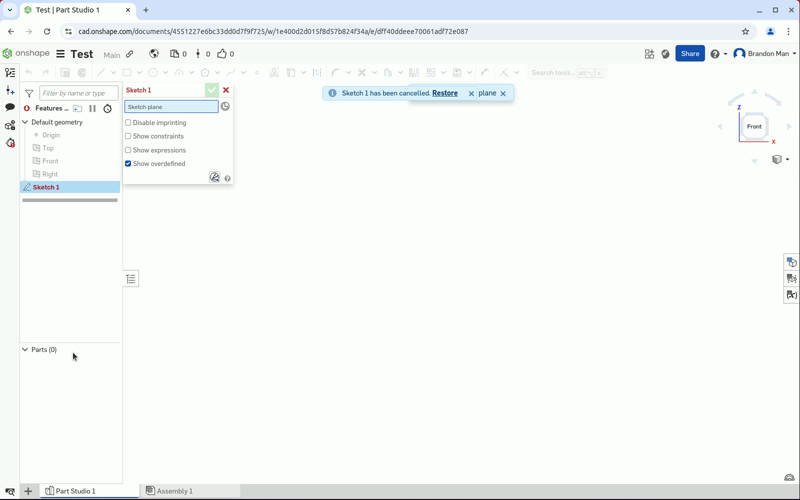
mouse_move(73, 163)
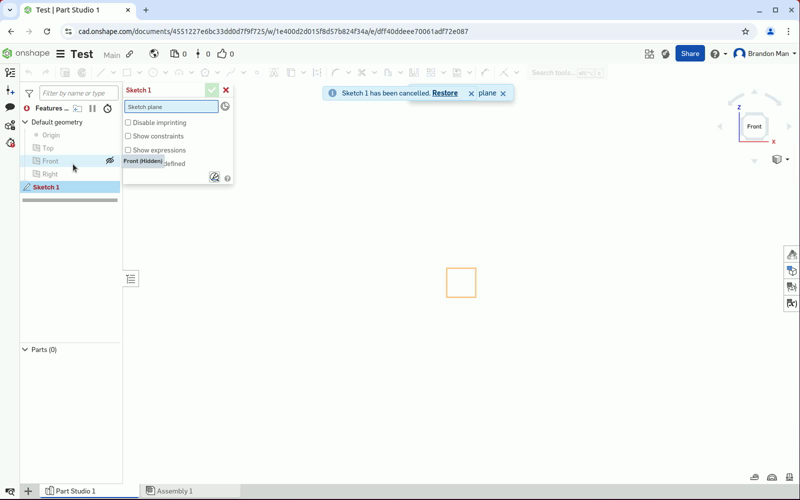
click(73, 163)
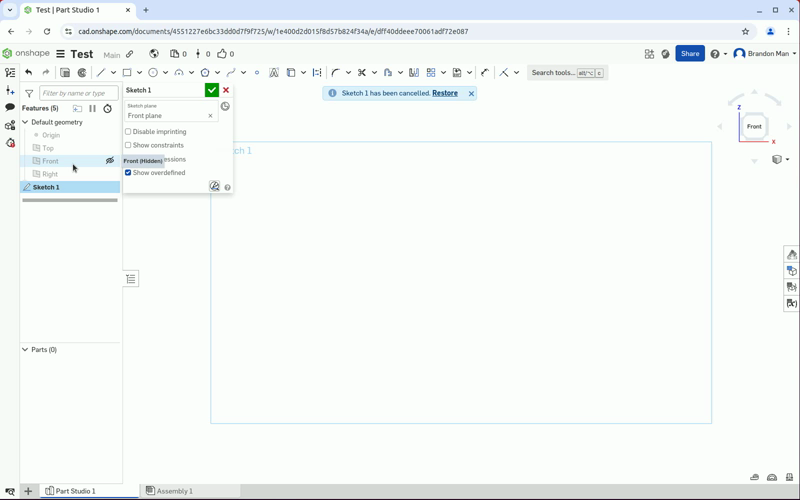
mouse_move(73, 352)
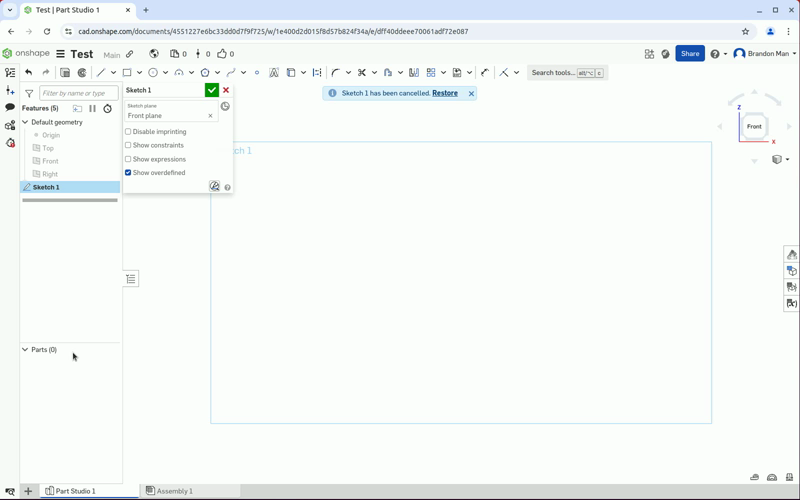
key(y)
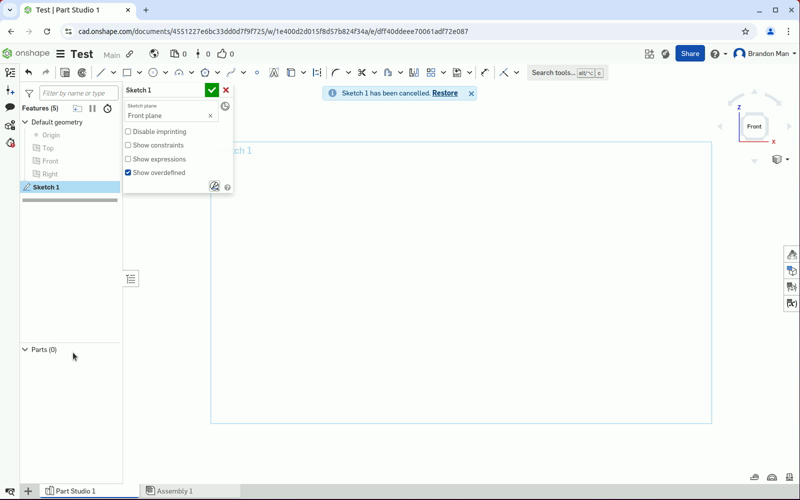
key(l)
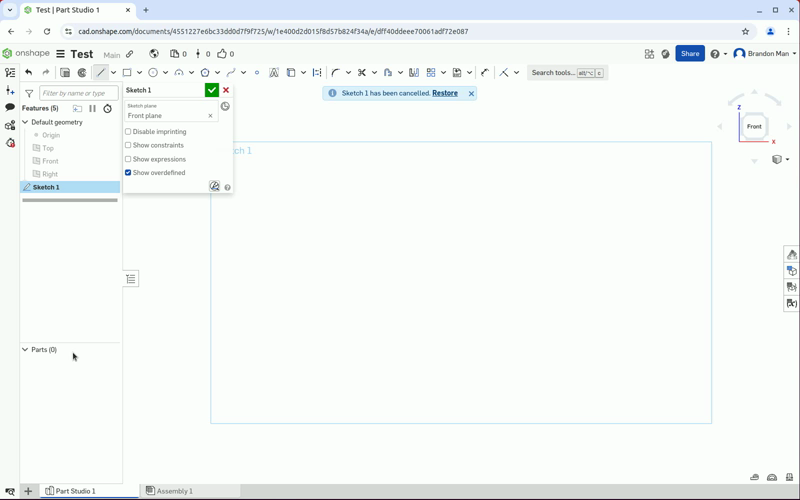
key_down(shift)
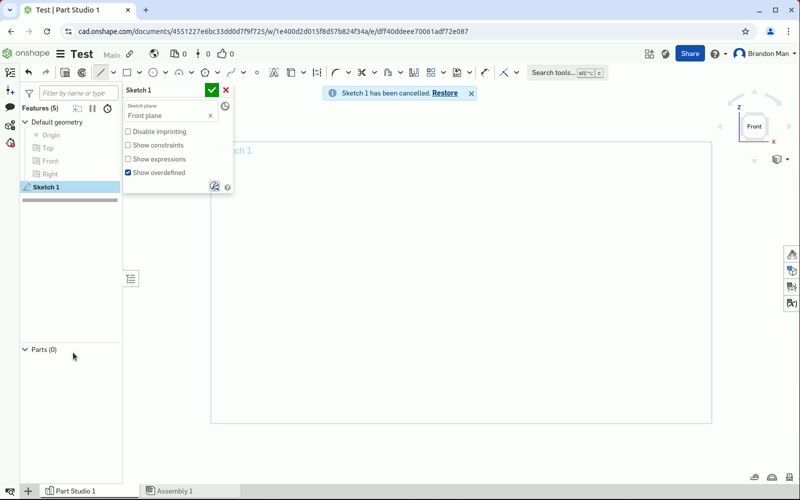
mouse_move(460, 282)
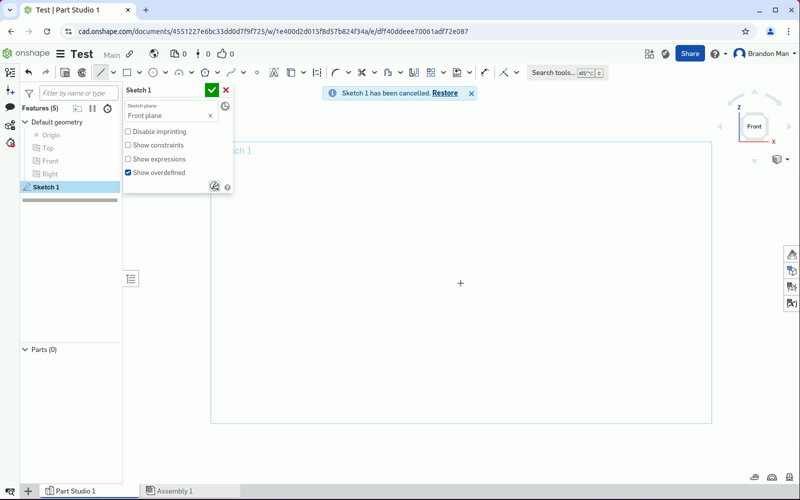
click(460, 282)
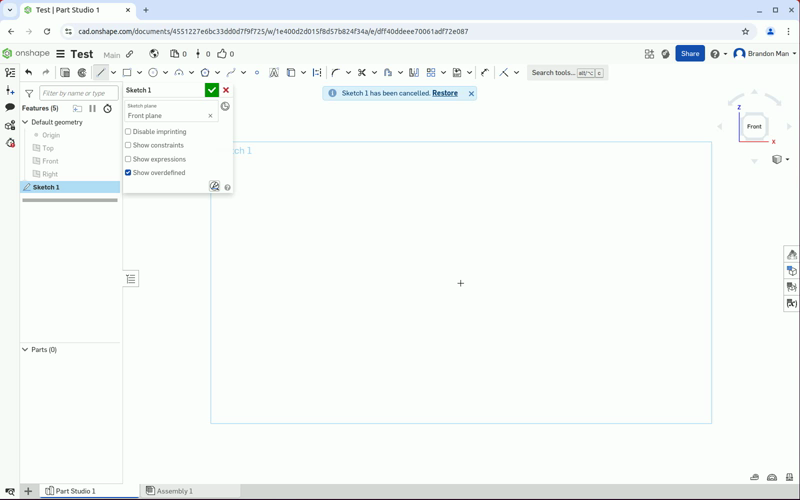
key_up(shift)
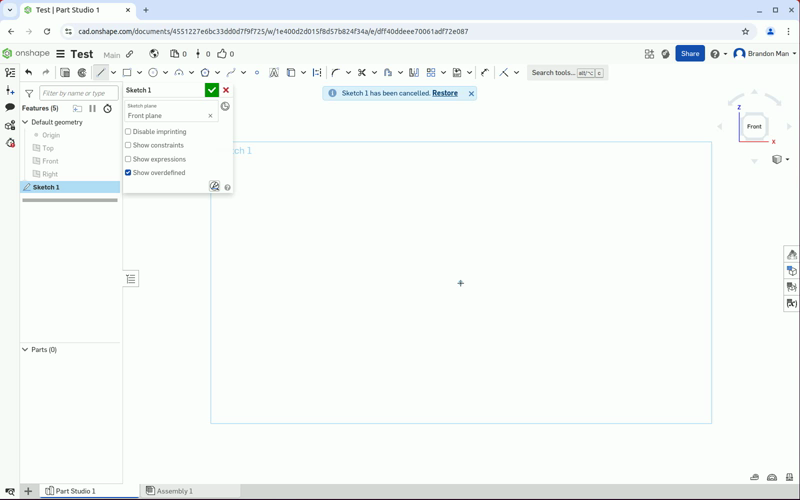
key_down(shift)
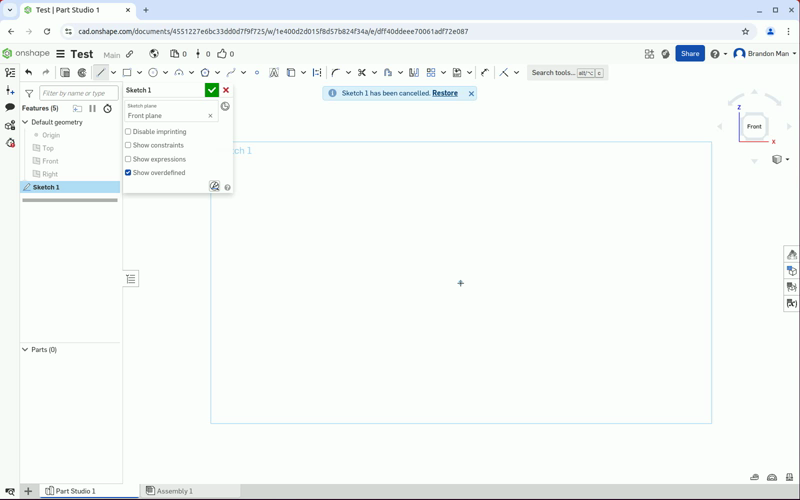
mouse_move(573, 282)
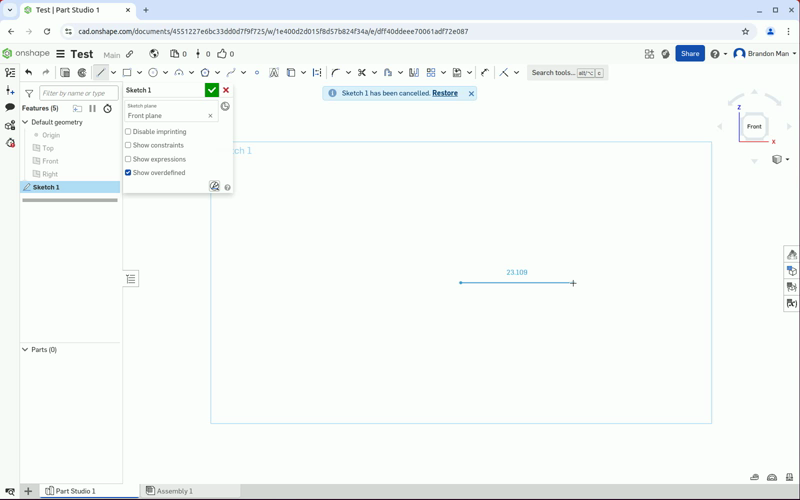
click(573, 282)
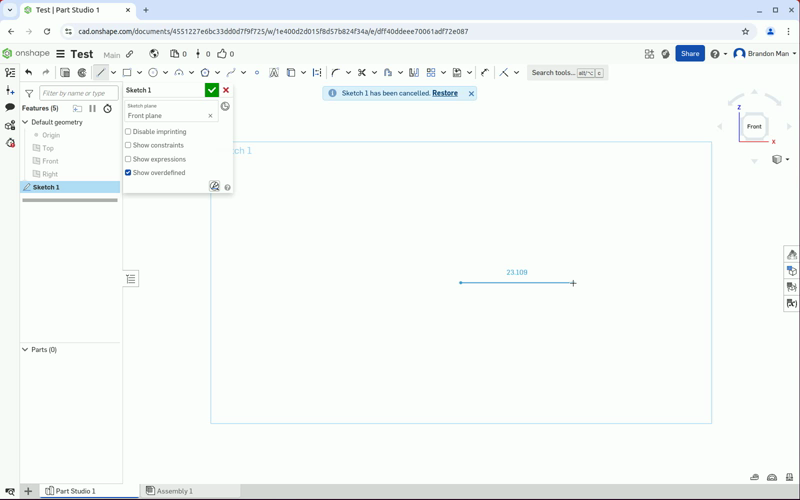
key_up(shift)
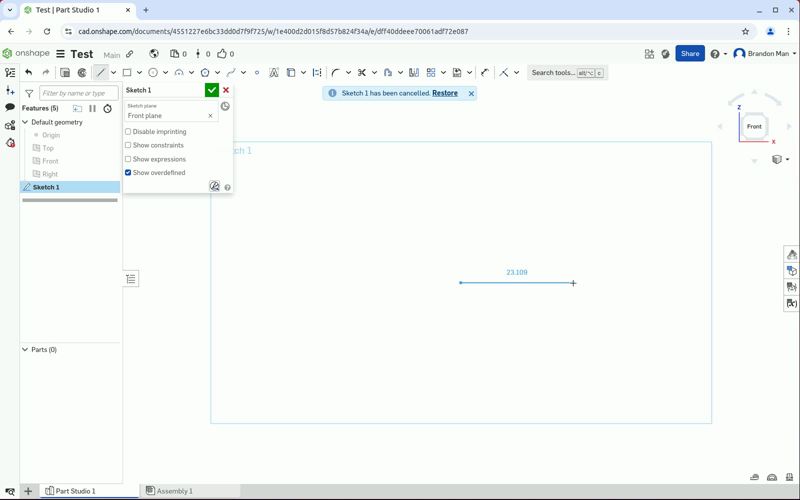
key_down(shift)
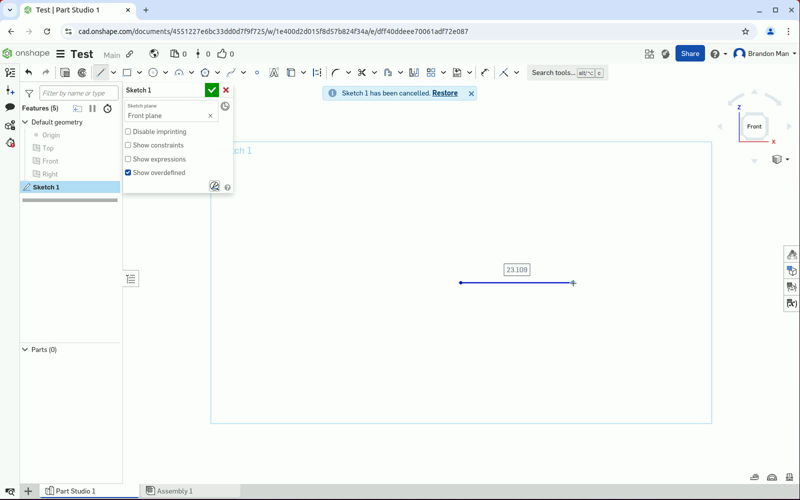
mouse_move(573, 208)
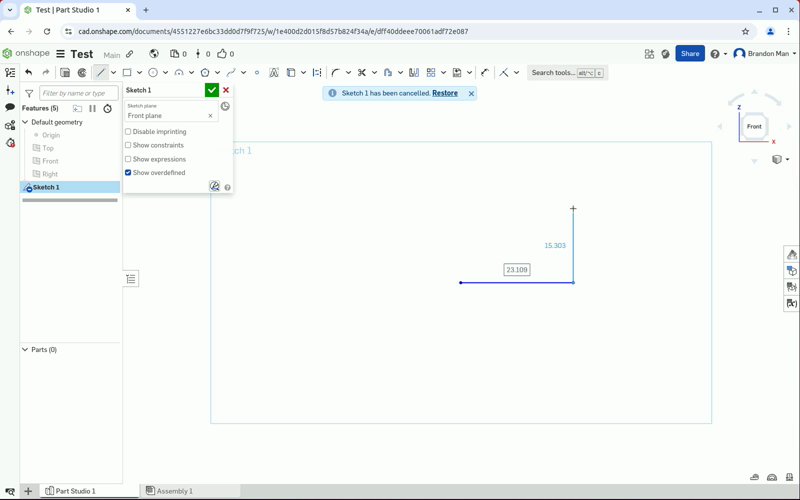
click(573, 208)
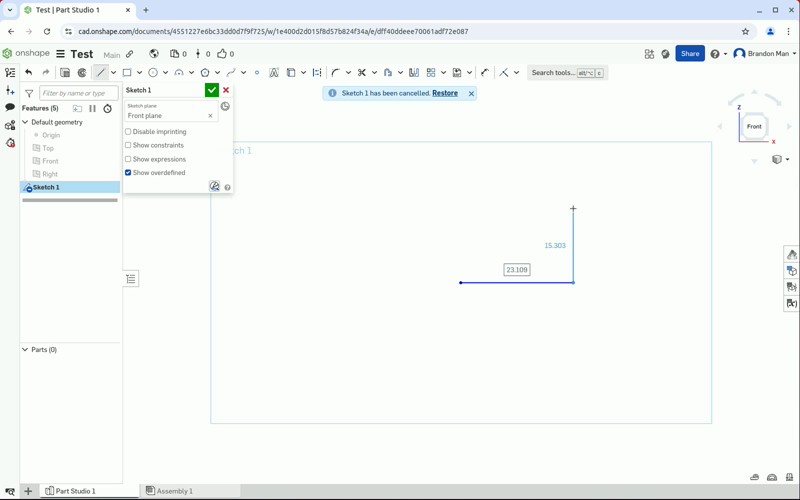
key_up(shift)
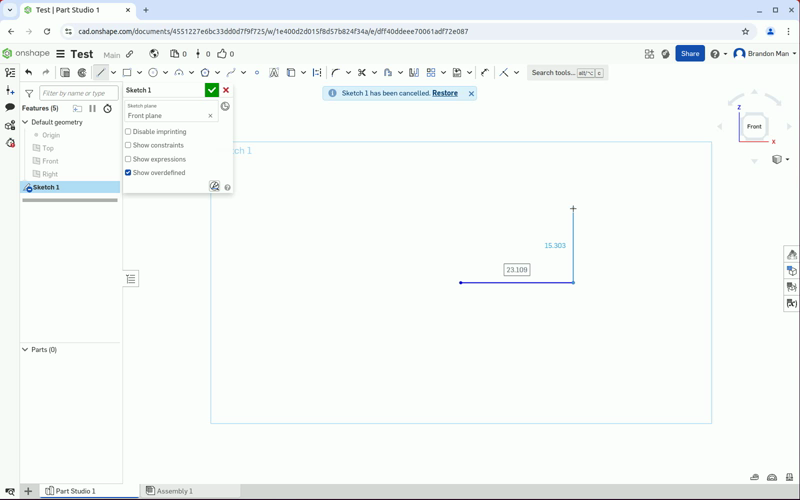
key_down(shift)
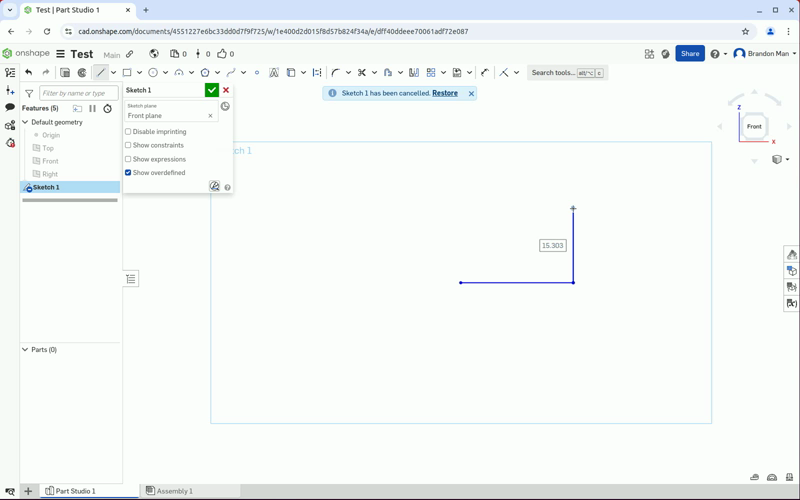
mouse_move(460, 208)
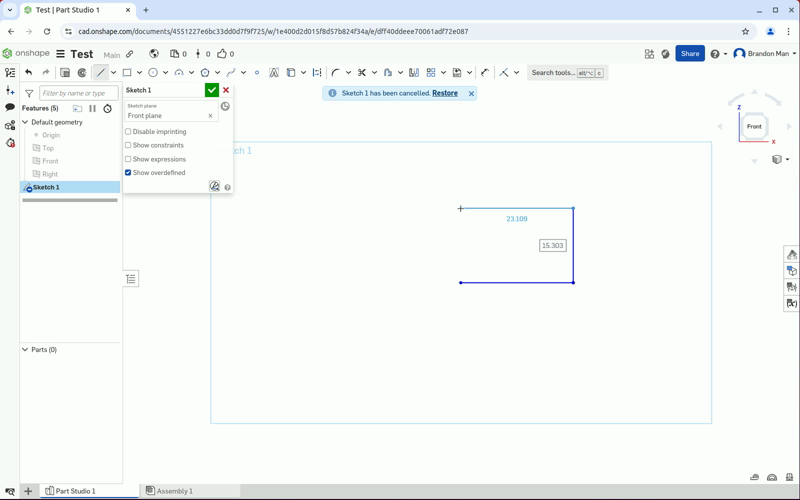
click(460, 208)
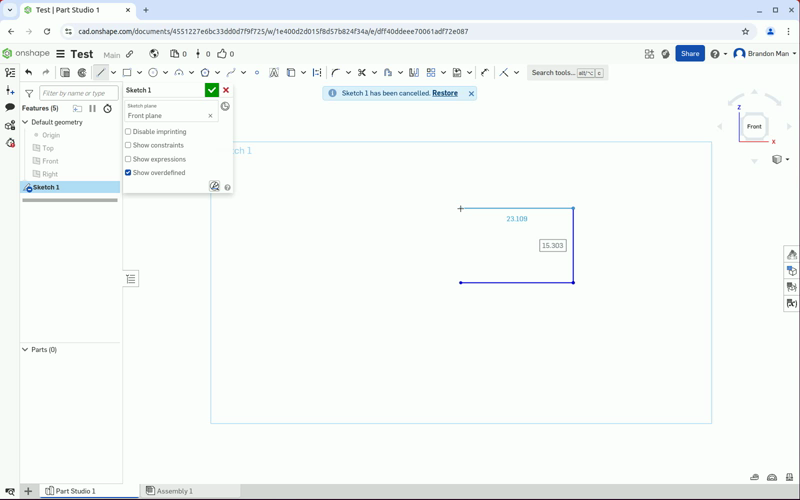
key_up(shift)
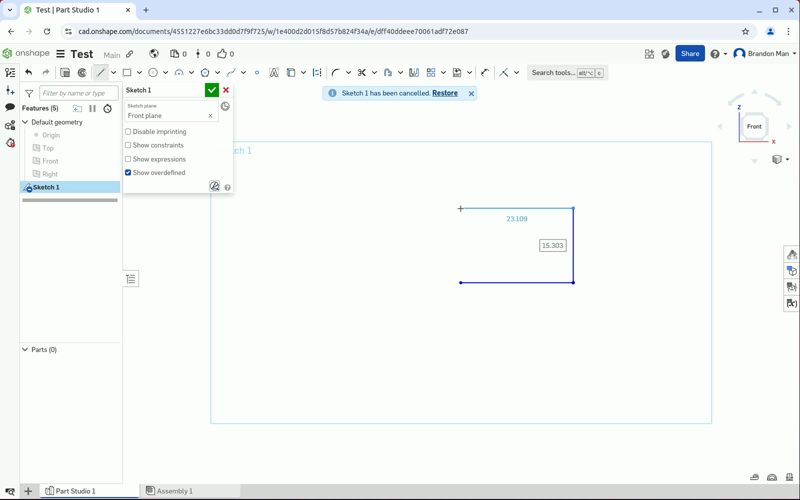
key_down(shift)
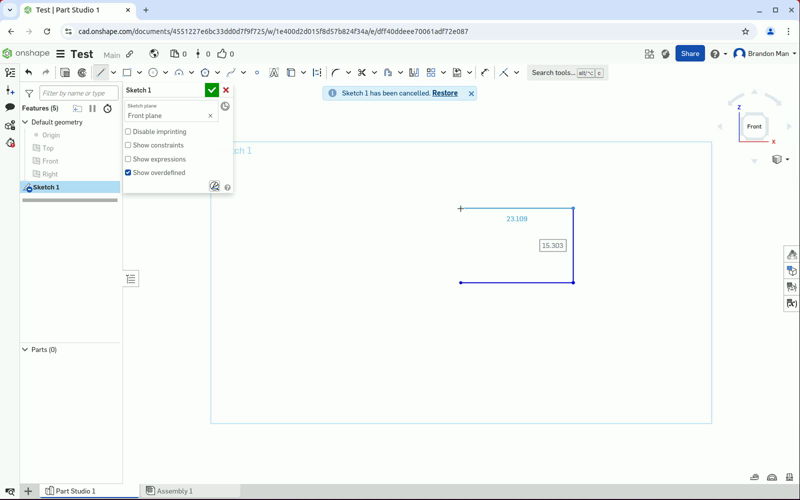
mouse_move(460, 282)
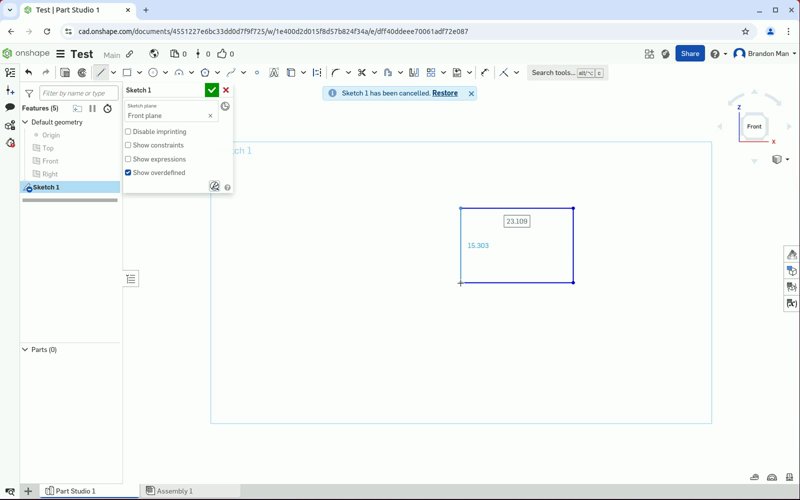
key_up(shift)
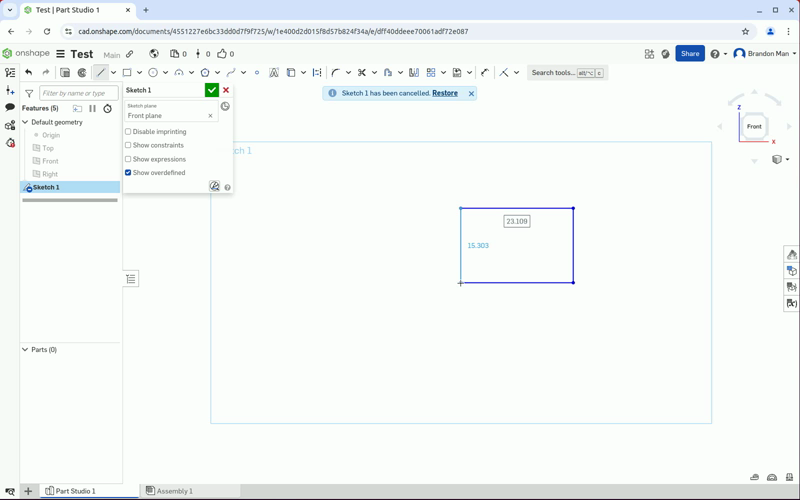
click(460, 282)
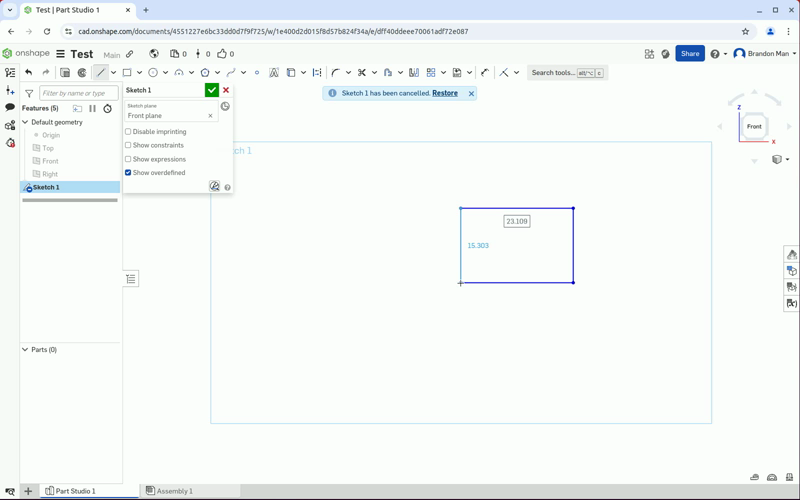
key(esc)
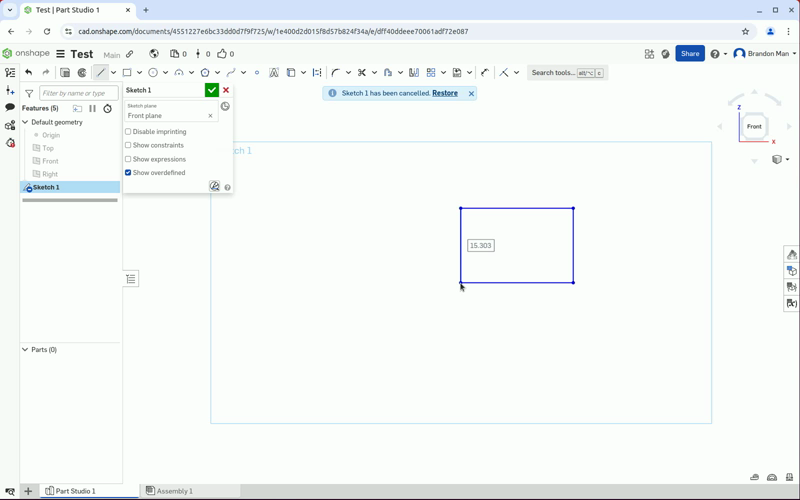
mouse_move(552, 266)
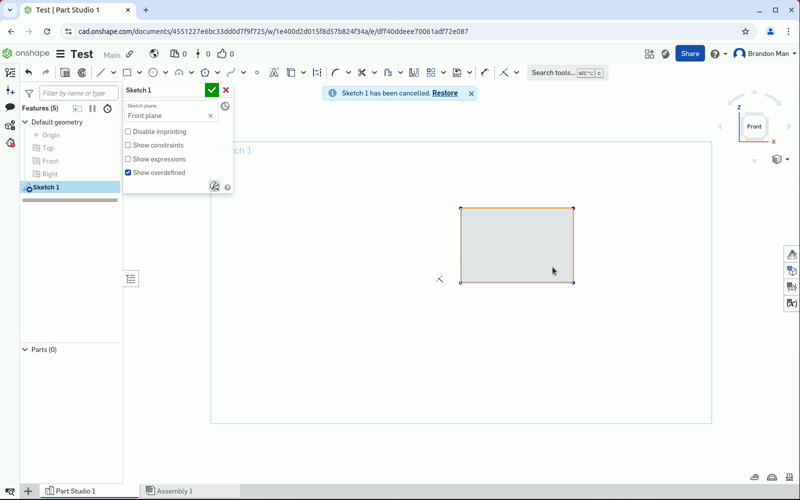
click(552, 266)
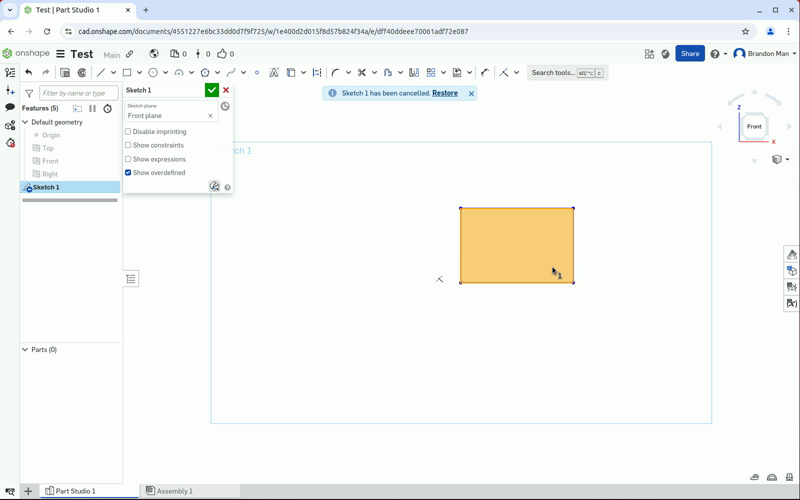
mouse_move(73, 352)
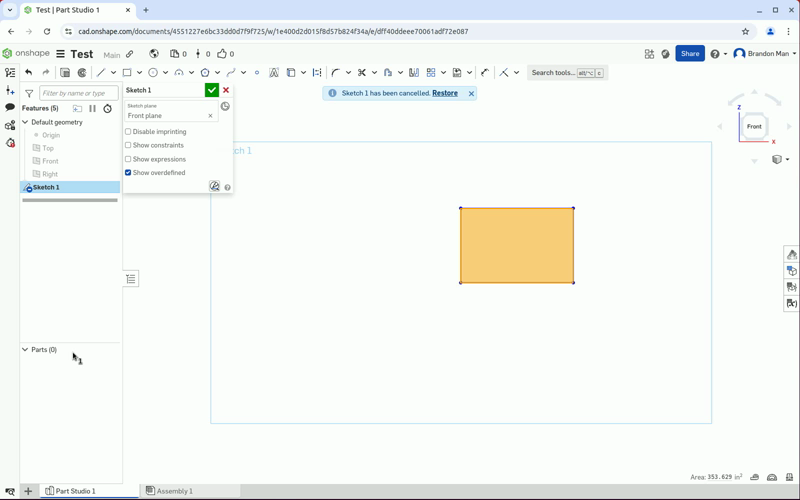
key(shift+y)
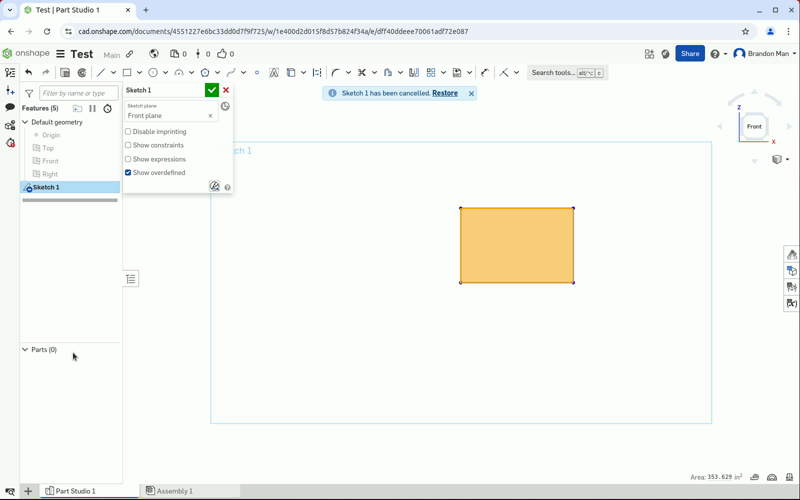
key(shift+e)
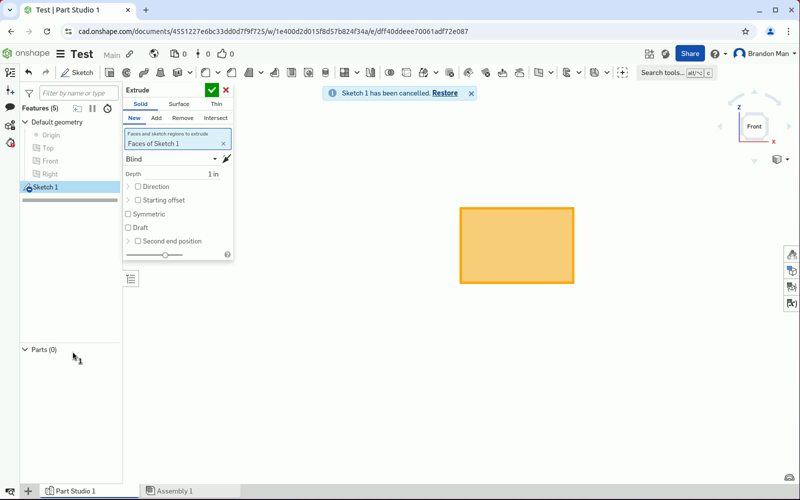
mouse_move(143, 106)
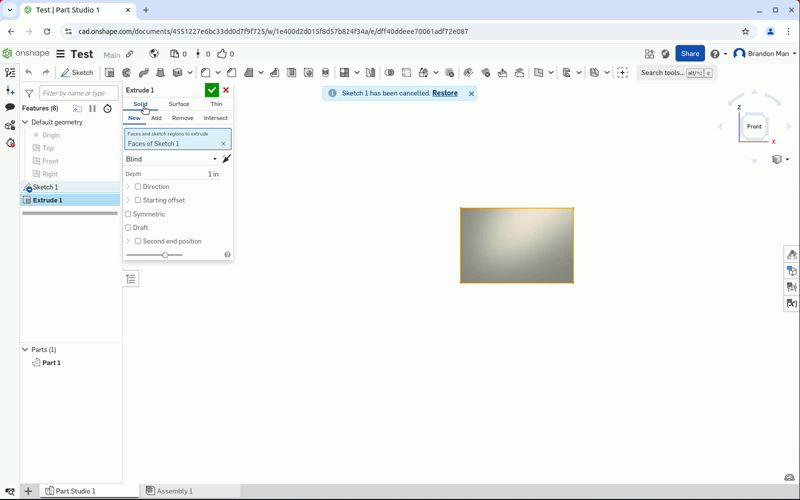
click(143, 106)
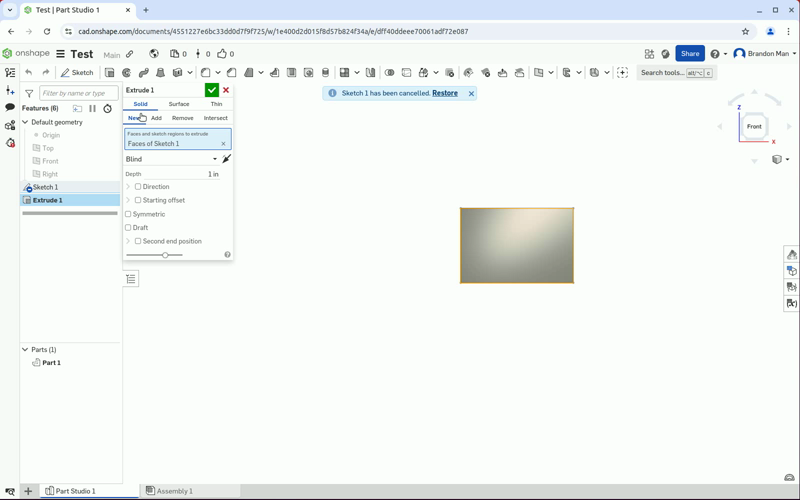
mouse_move(137, 120)
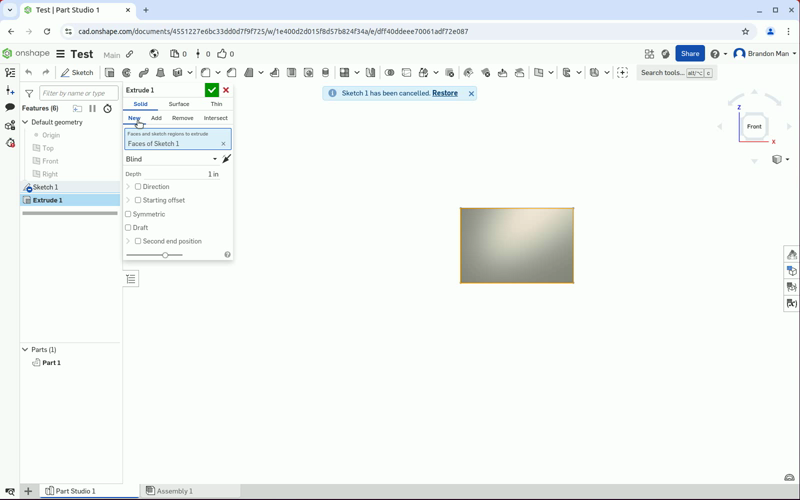
click(137, 120)
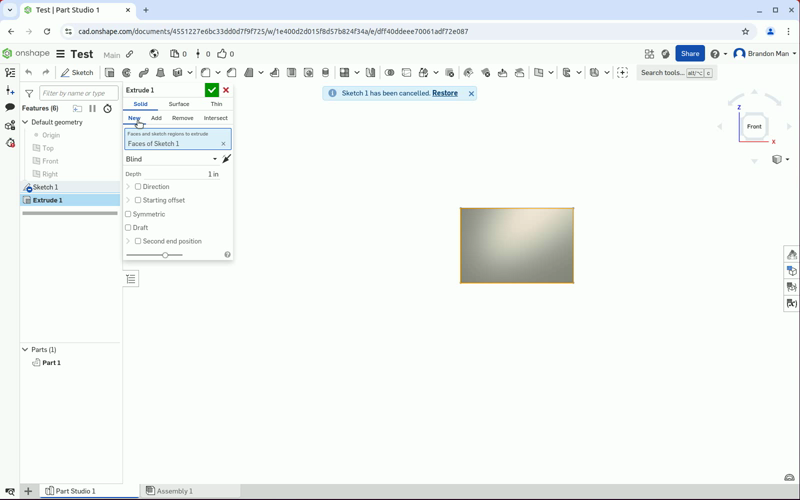
key(tab, 4)
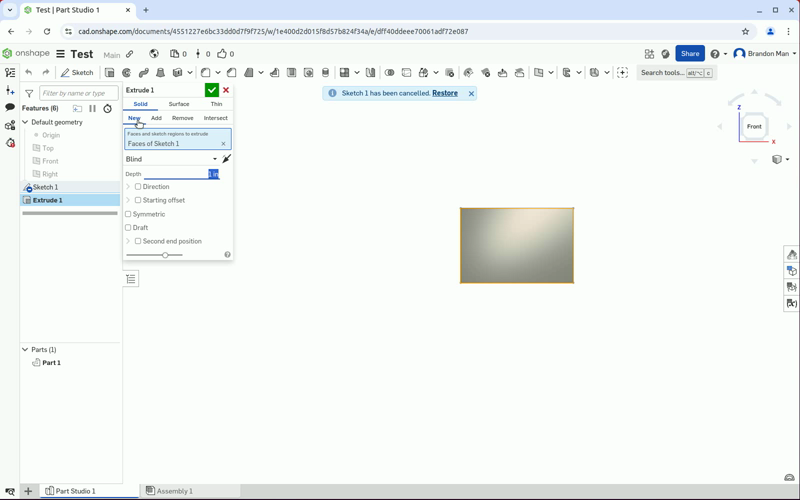
text(15.406)
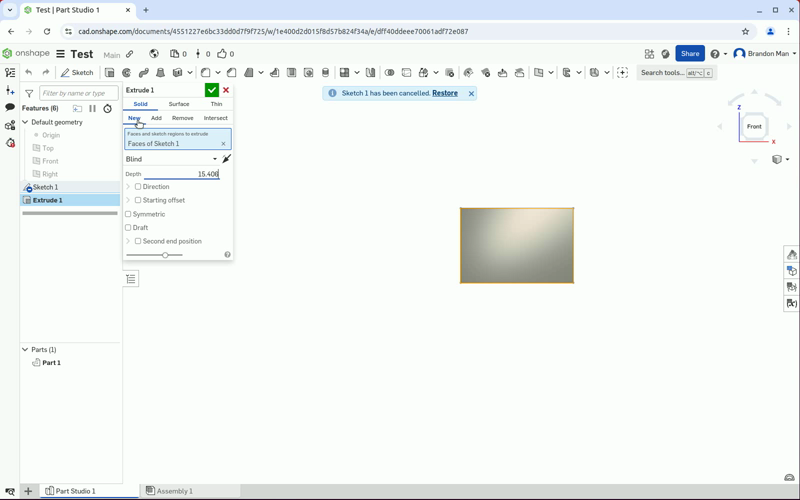
key(tab, 3)
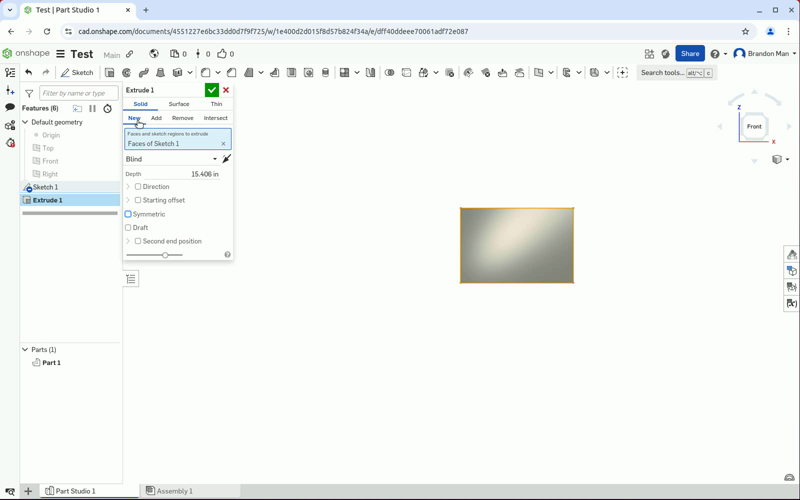
key(space)
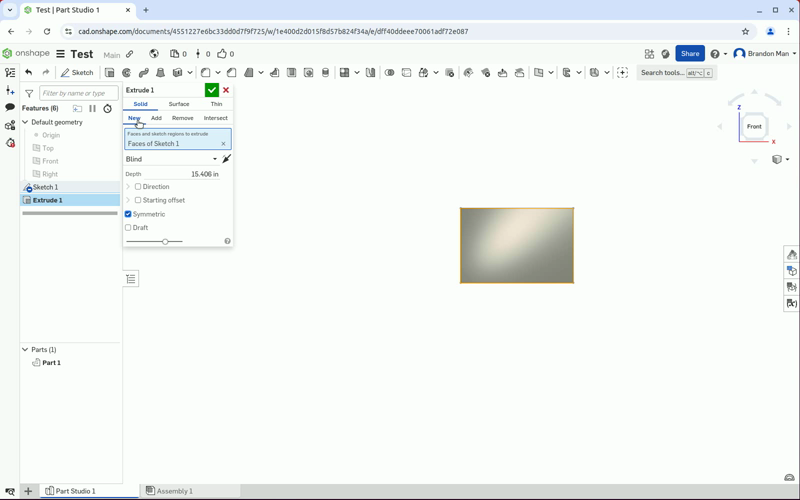
key(enter)
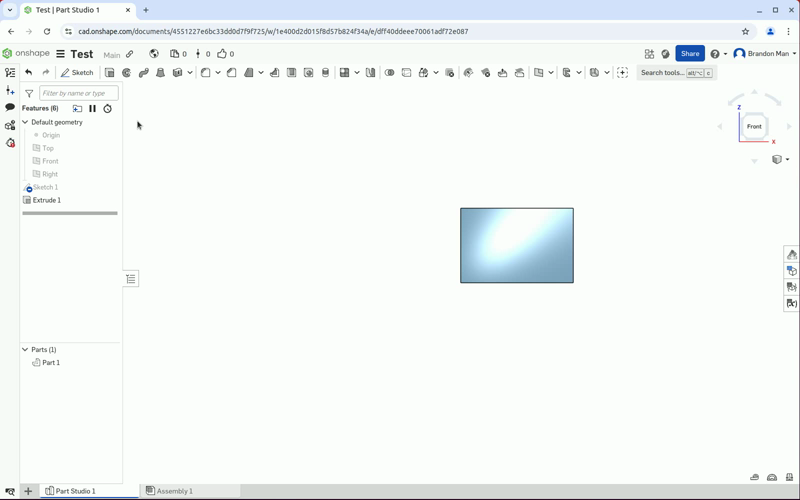
key(shift+h)
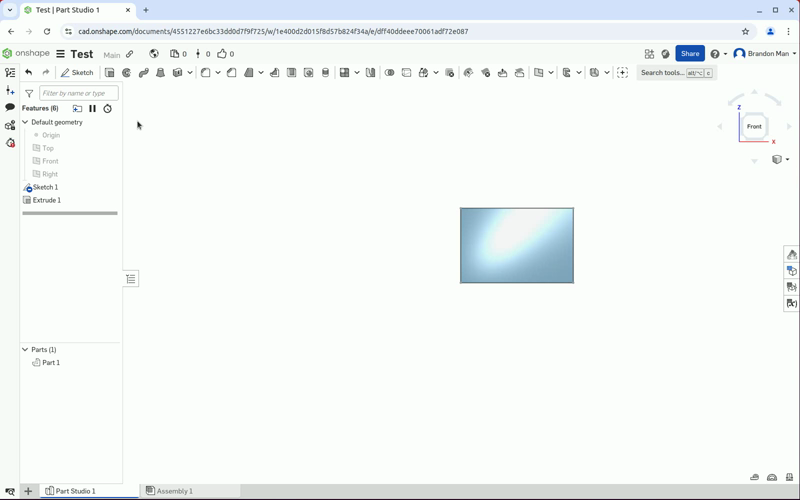
key(shift+h)
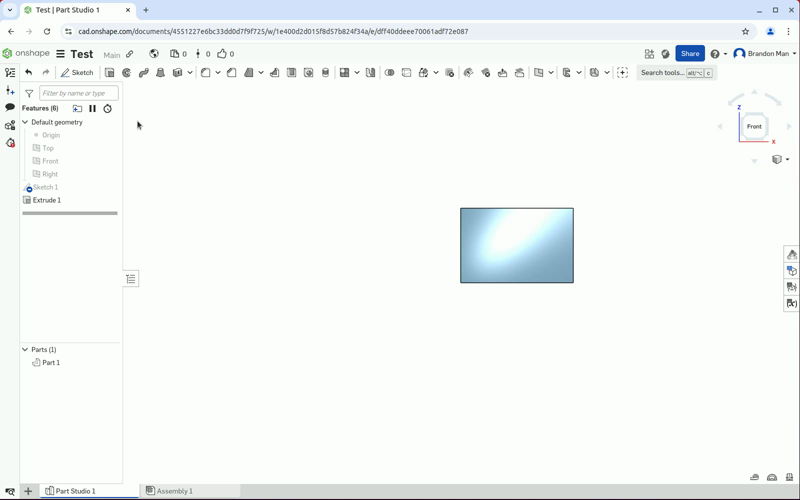
mouse_move(73, 189)
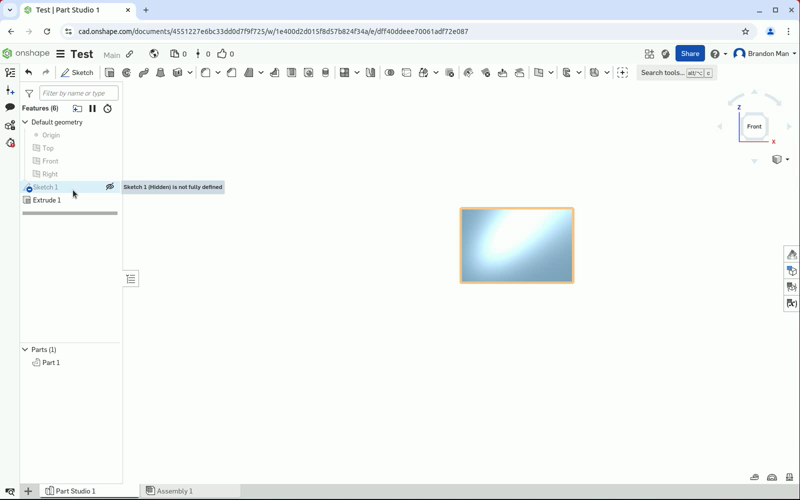
click(73, 189)
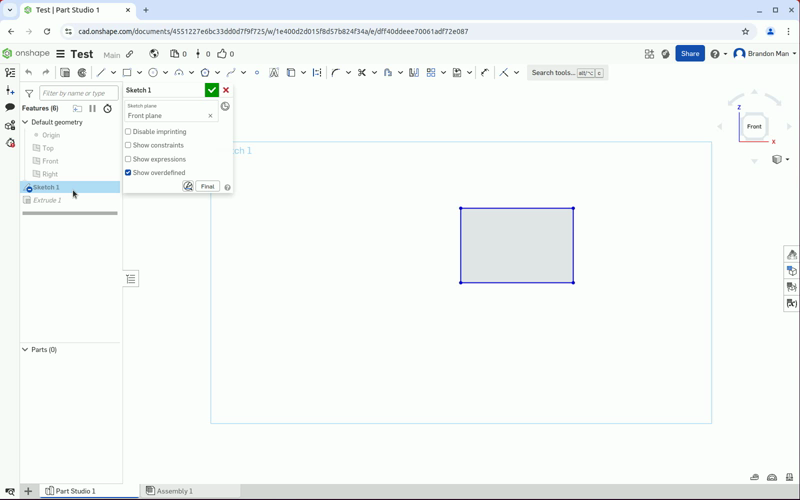
mouse_move(229, 92)
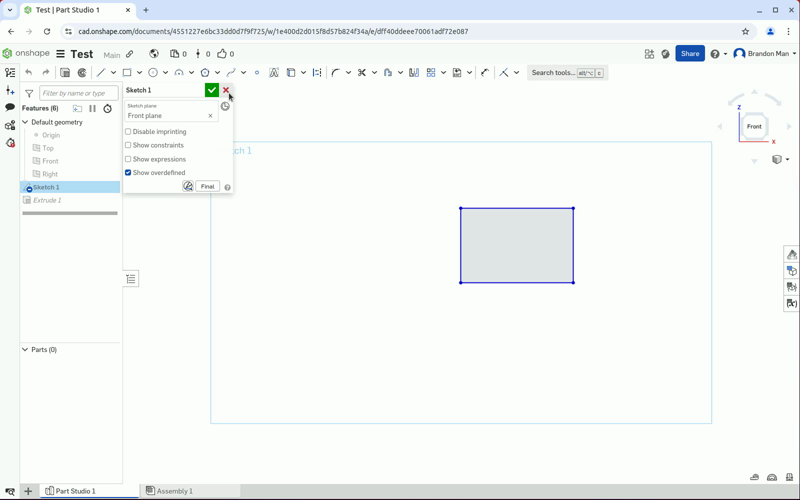
click(229, 92)
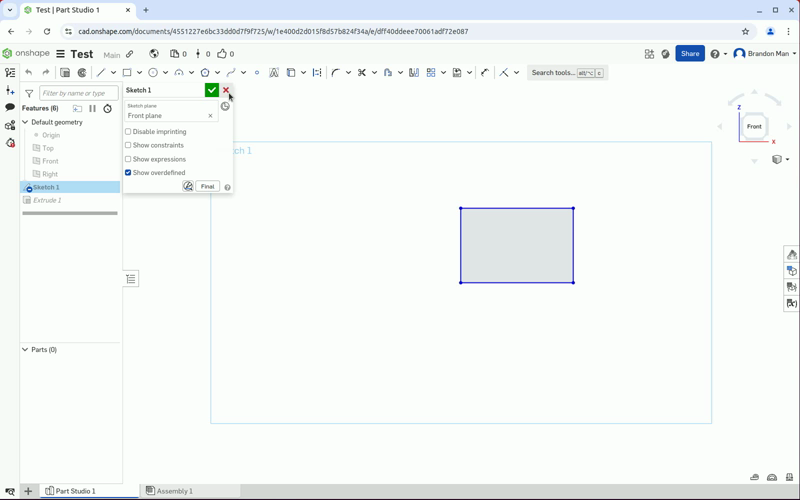
key(shift+s)
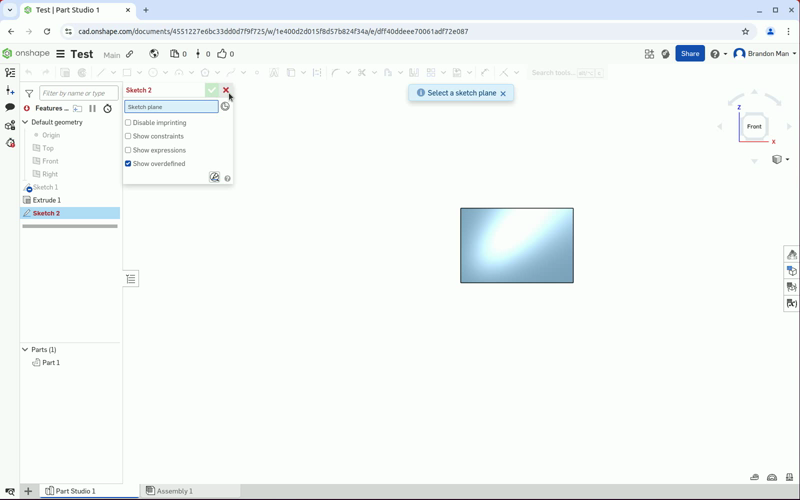
mouse_move(73, 163)
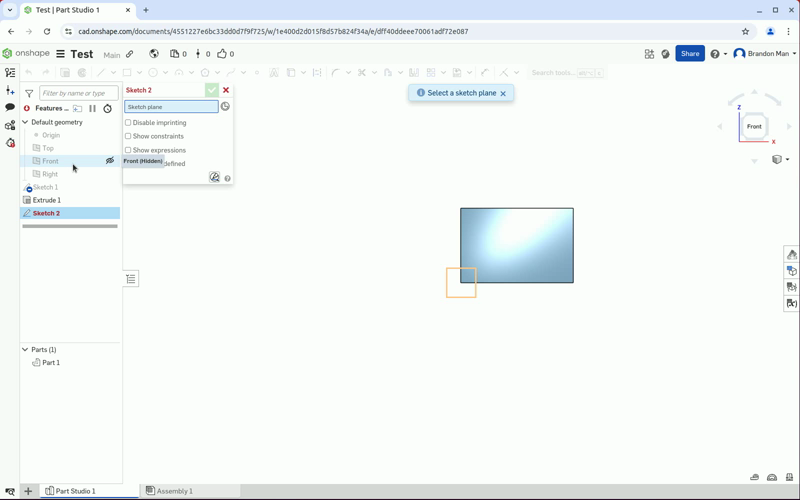
click(73, 163)
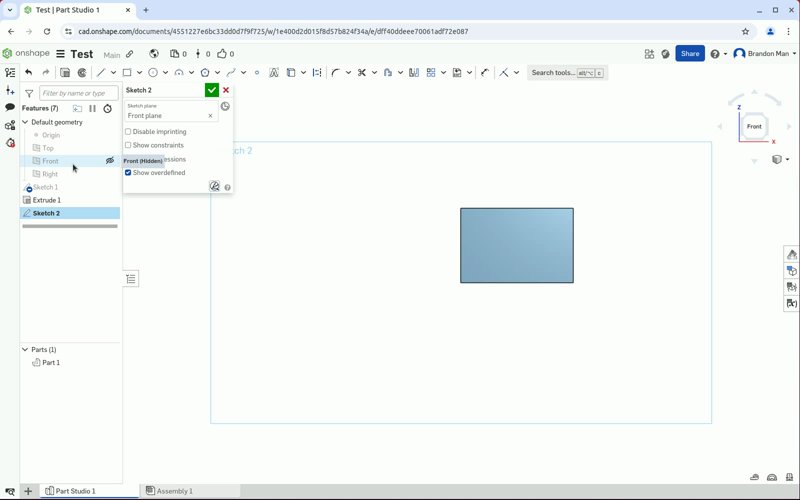
mouse_move(73, 352)
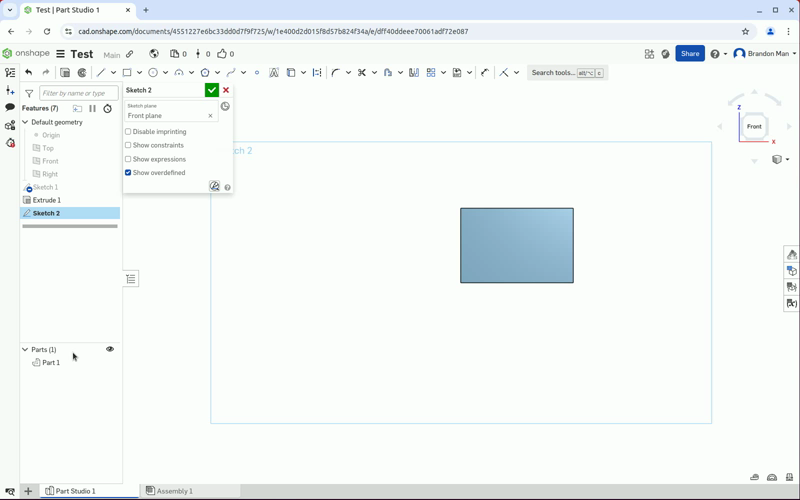
key(y)
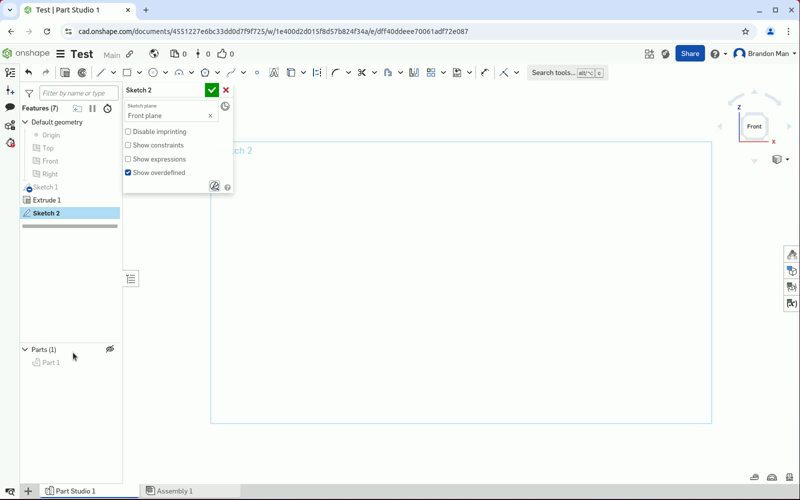
key(l)
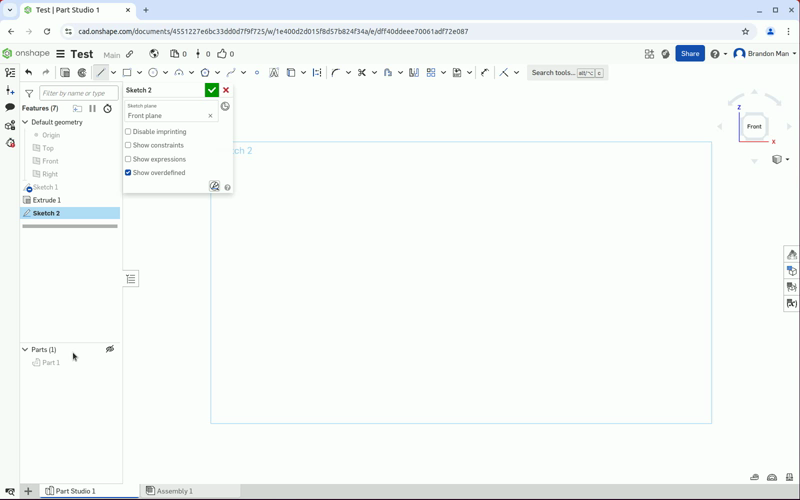
key_down(shift)
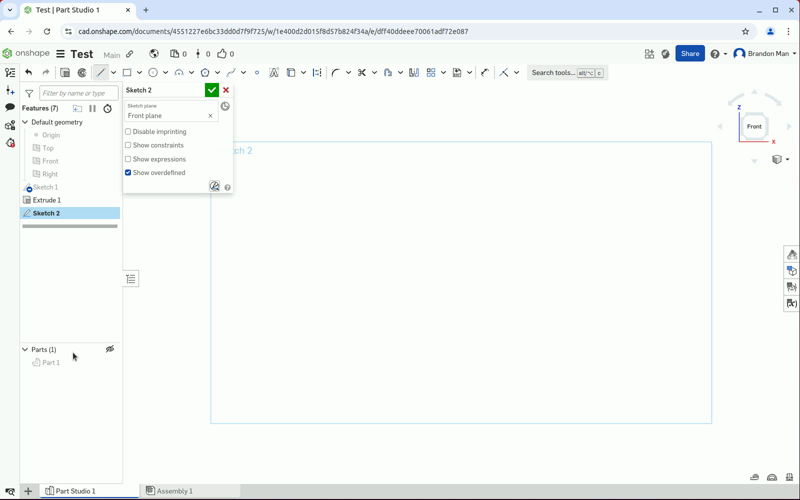
mouse_move(479, 245)
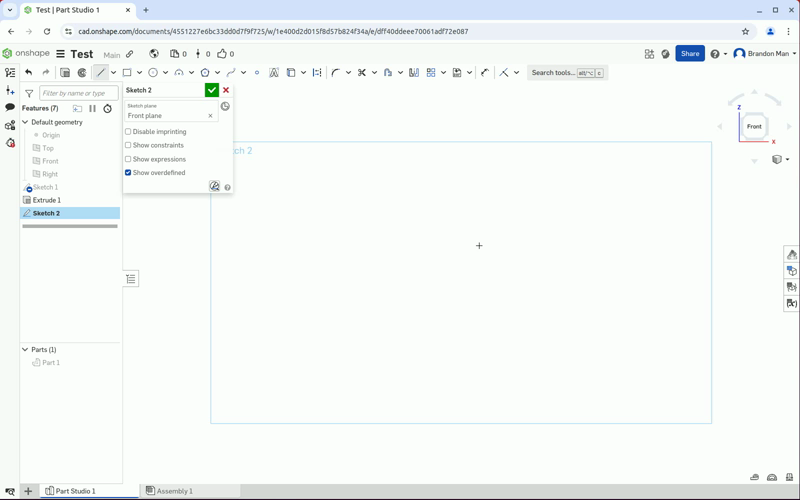
click(479, 245)
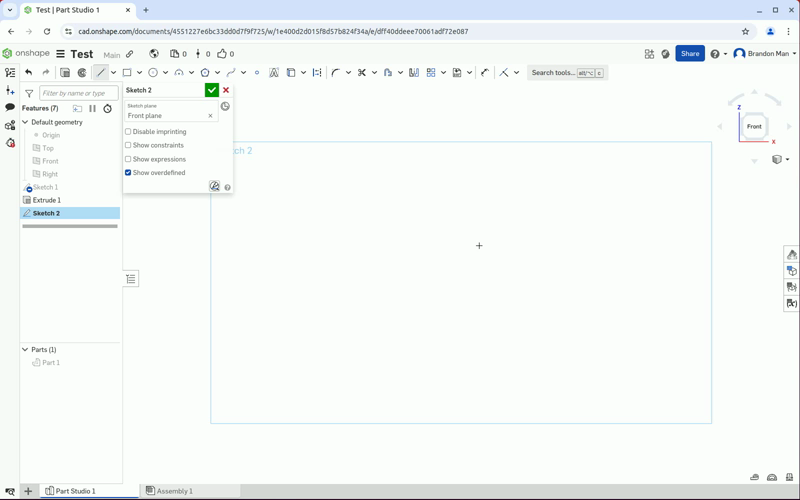
key_up(shift)
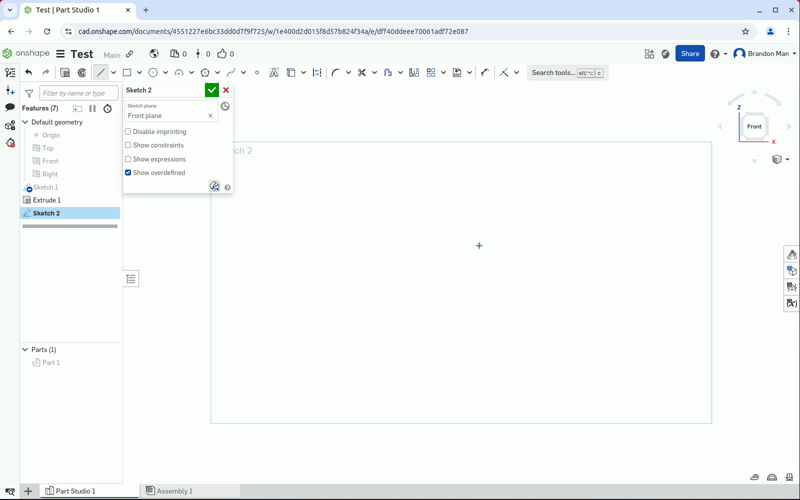
key_down(shift)
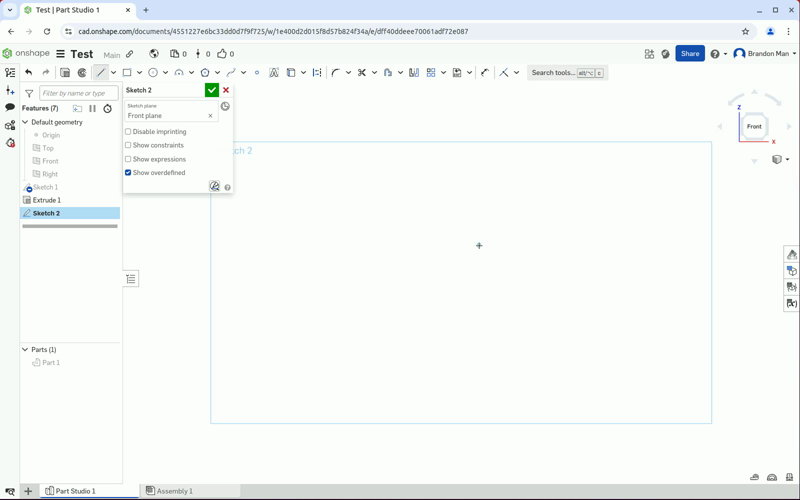
mouse_move(573, 245)
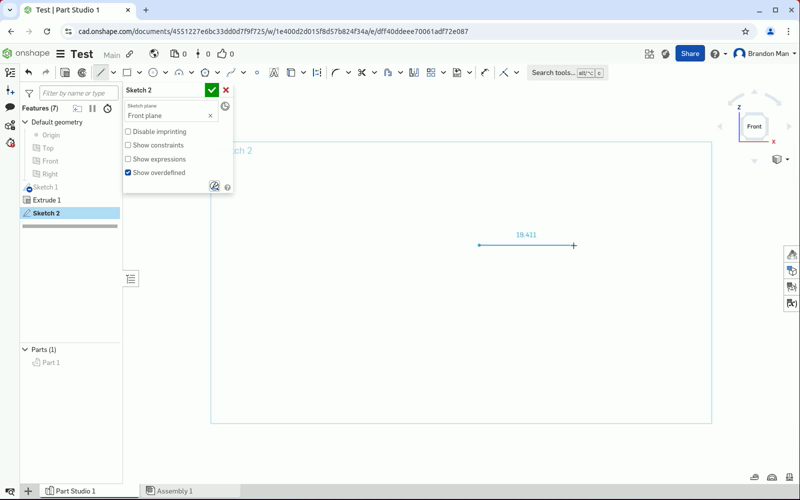
click(573, 245)
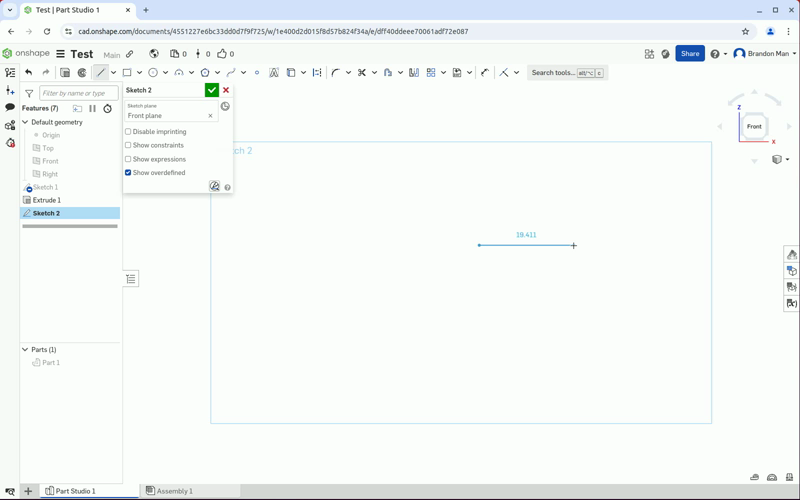
key_up(shift)
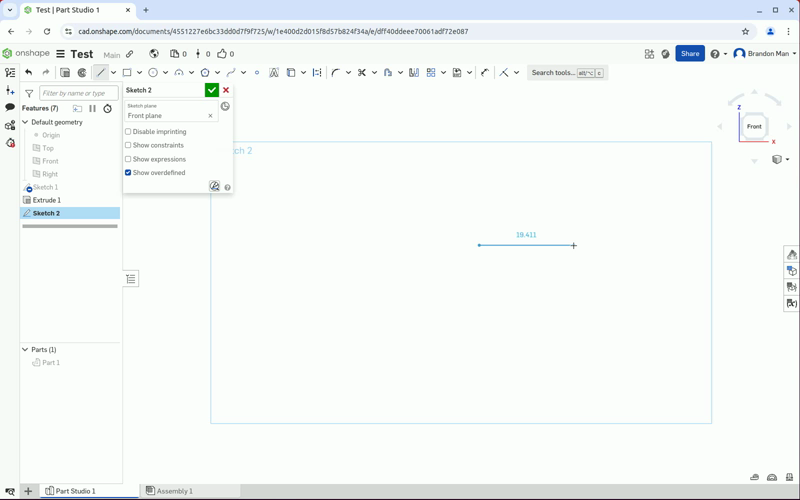
key_down(shift)
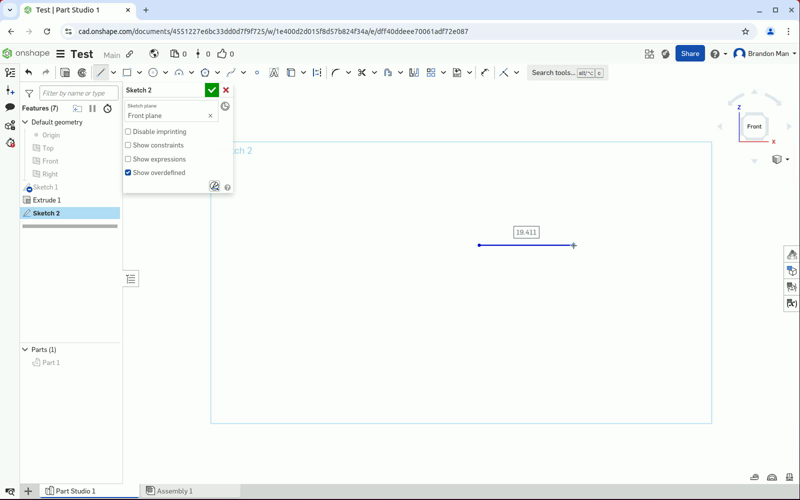
mouse_move(589, 245)
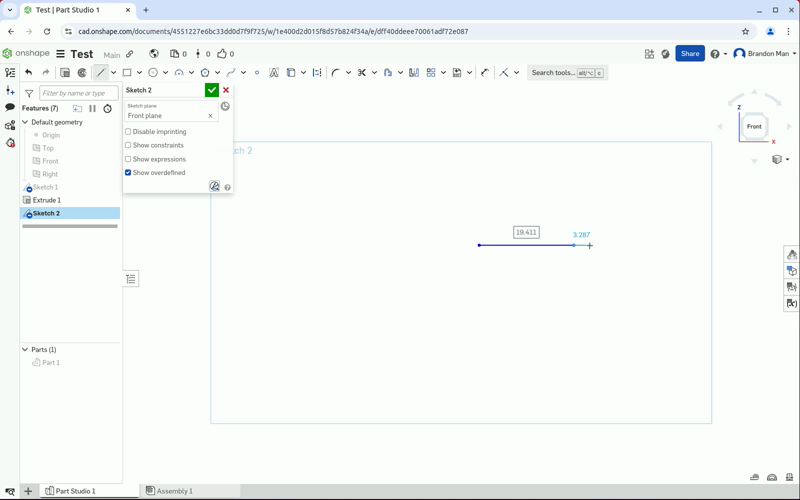
mouse_move(573, 207)
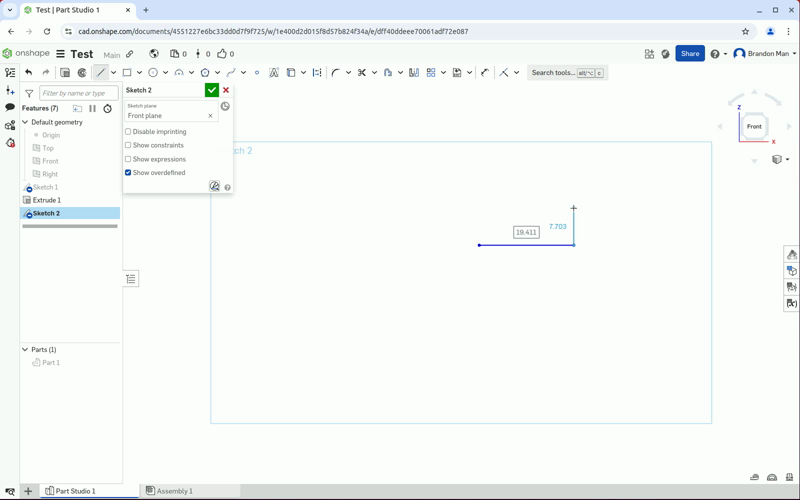
click(573, 207)
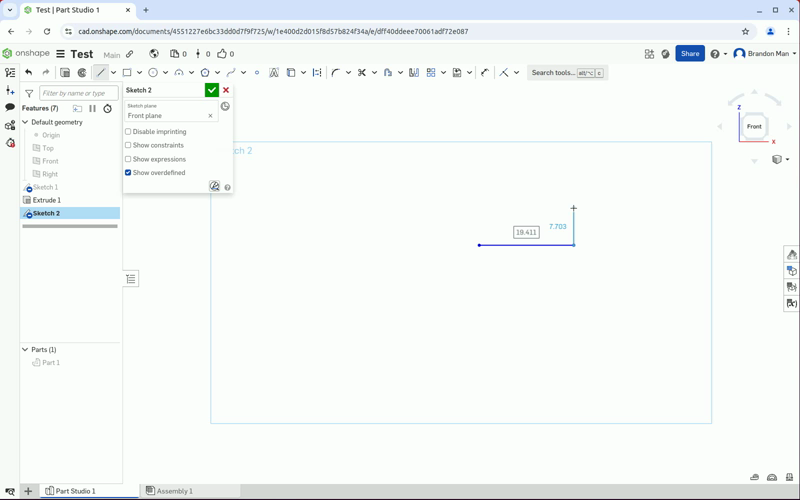
key_up(shift)
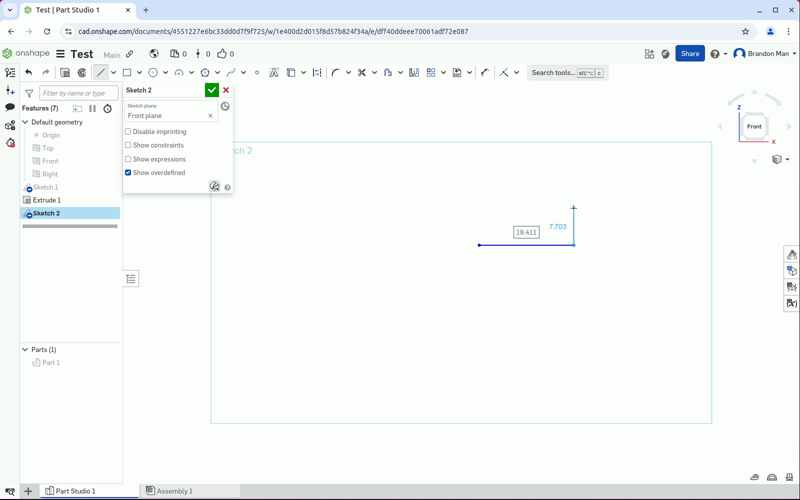
key_down(shift)
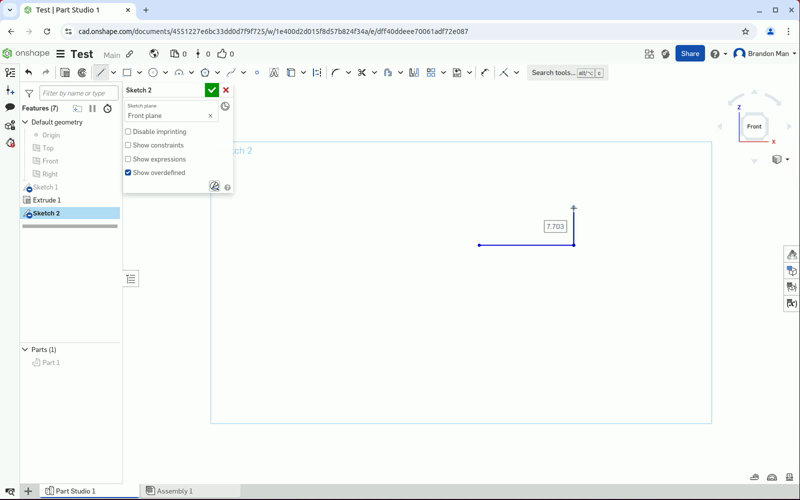
mouse_move(479, 207)
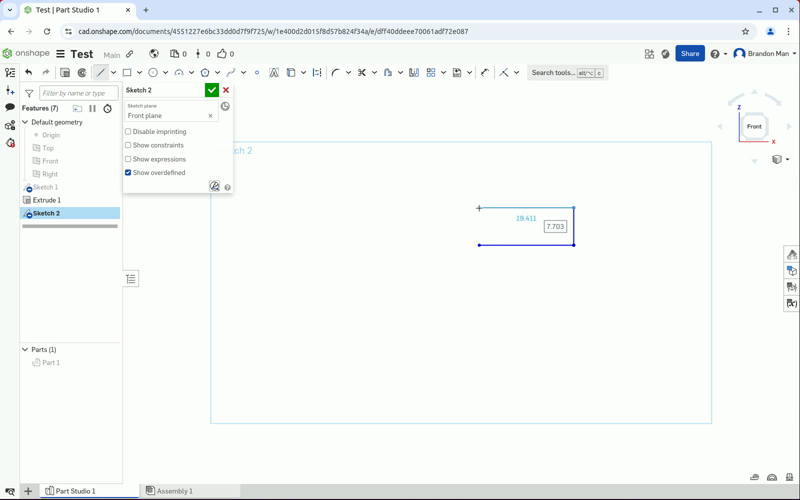
click(479, 207)
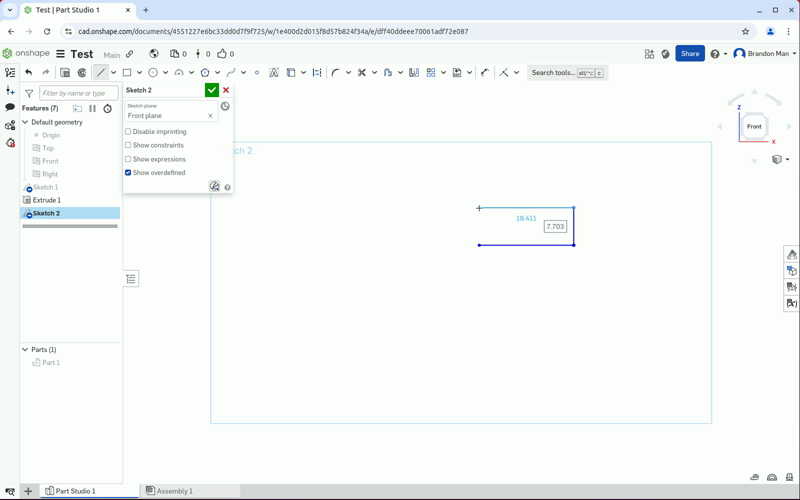
key_up(shift)
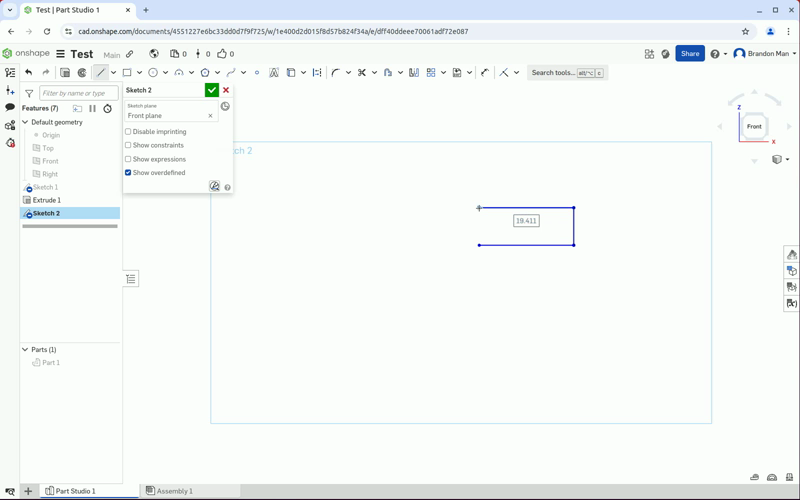
mouse_move(509, 207)
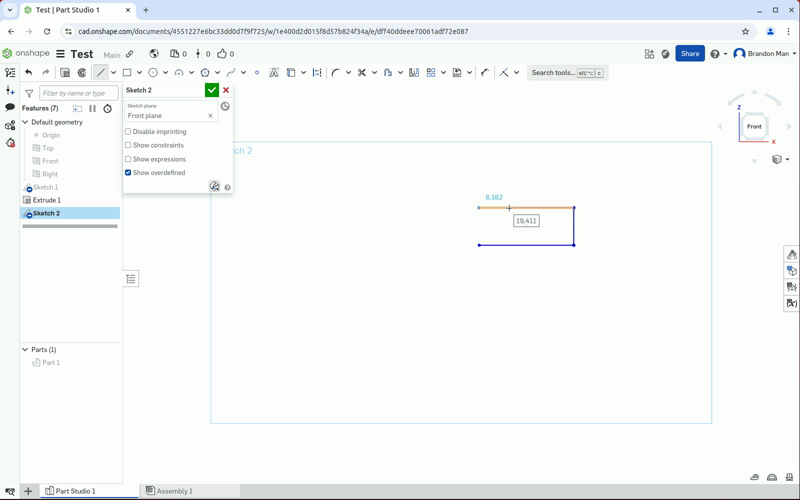
key_down(shift)
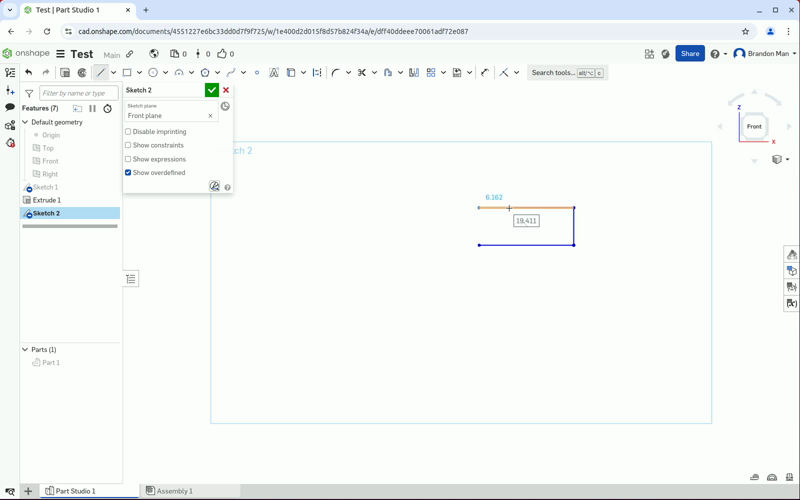
mouse_move(479, 245)
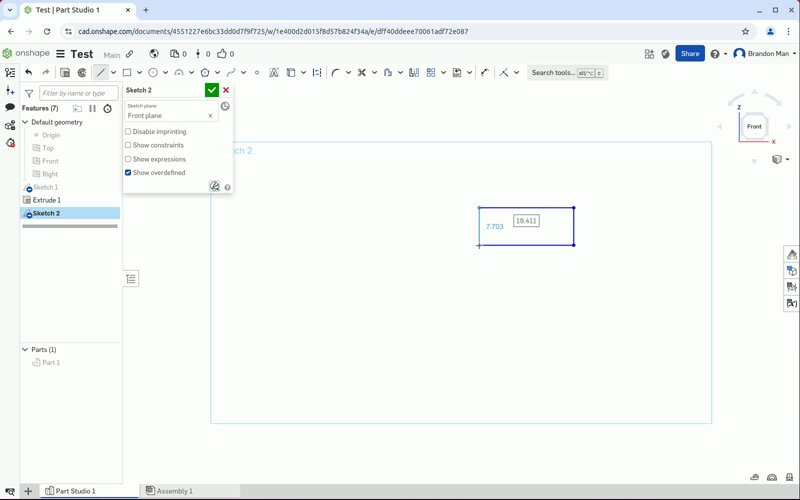
key_up(shift)
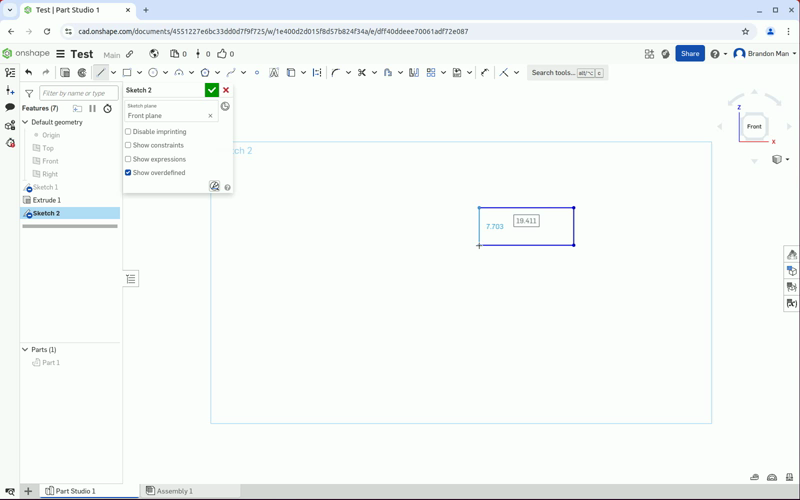
click(479, 245)
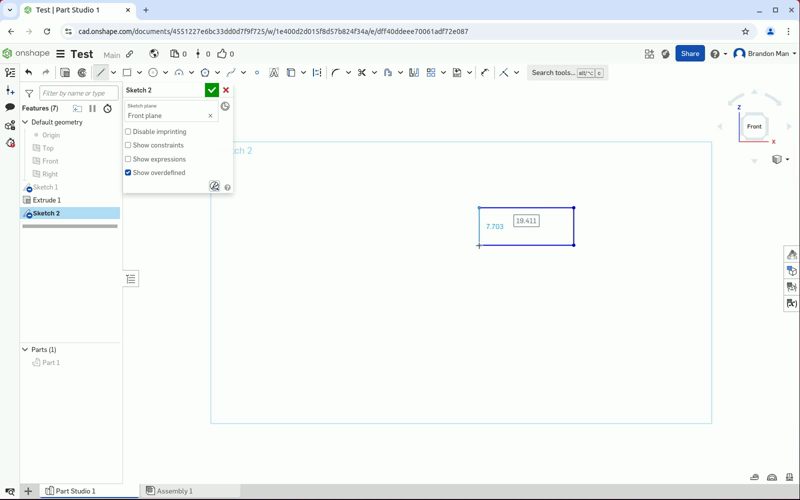
key(esc)
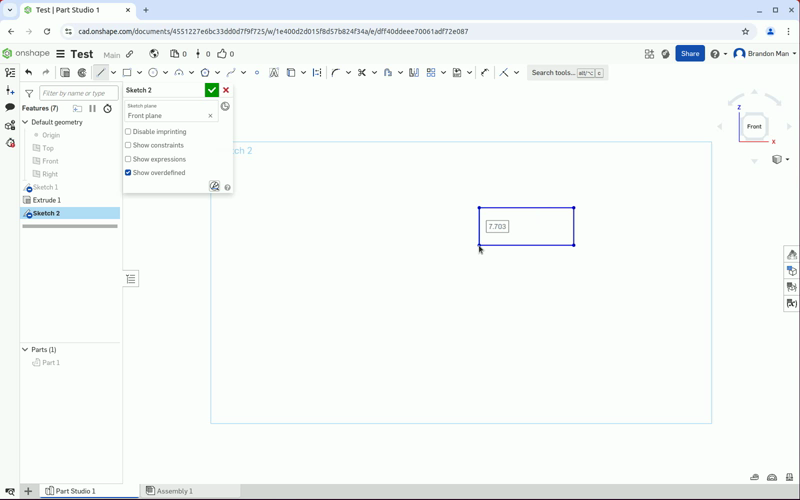
mouse_move(556, 216)
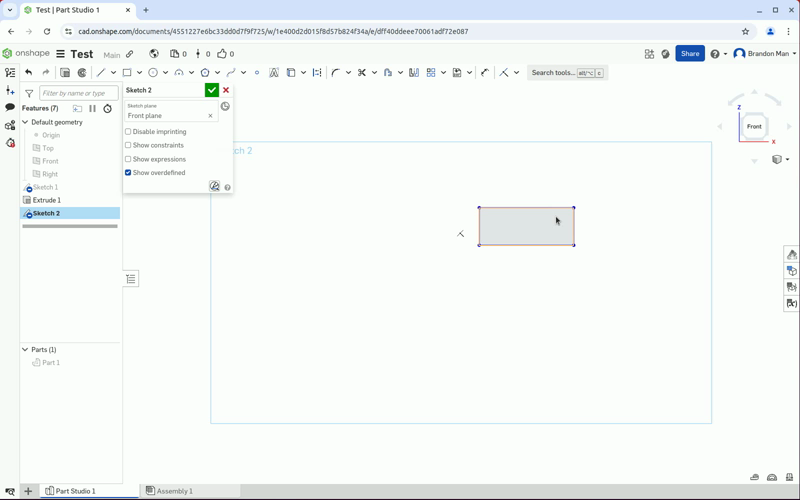
click(556, 216)
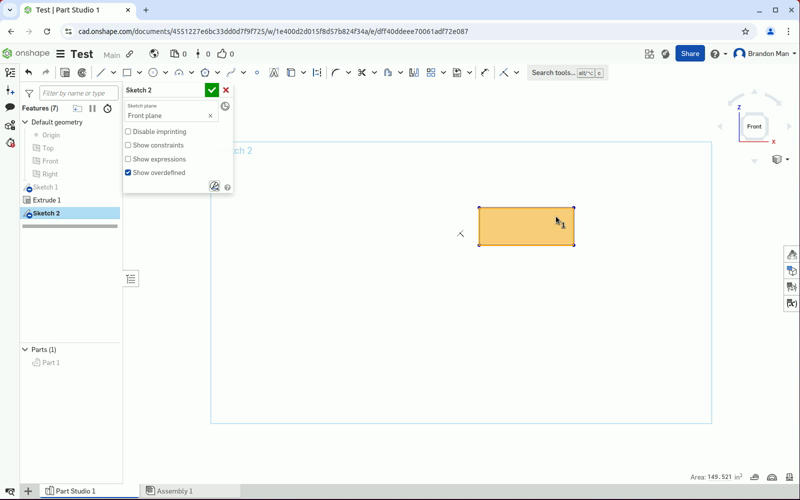
mouse_move(73, 352)
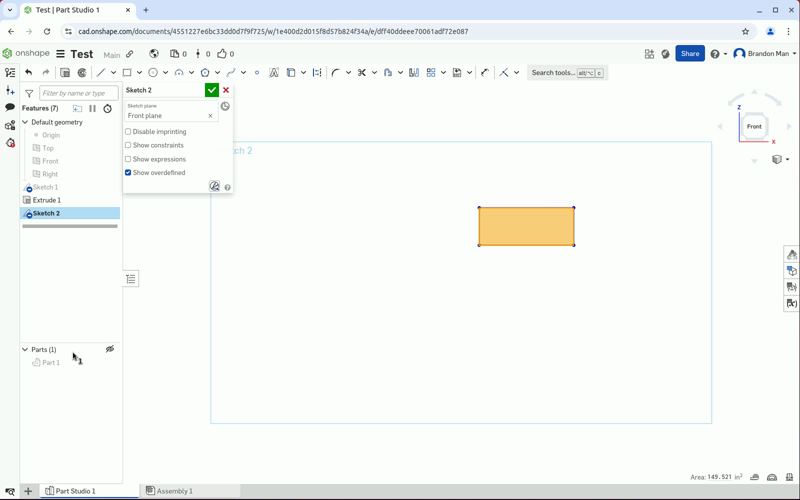
key(shift+y)
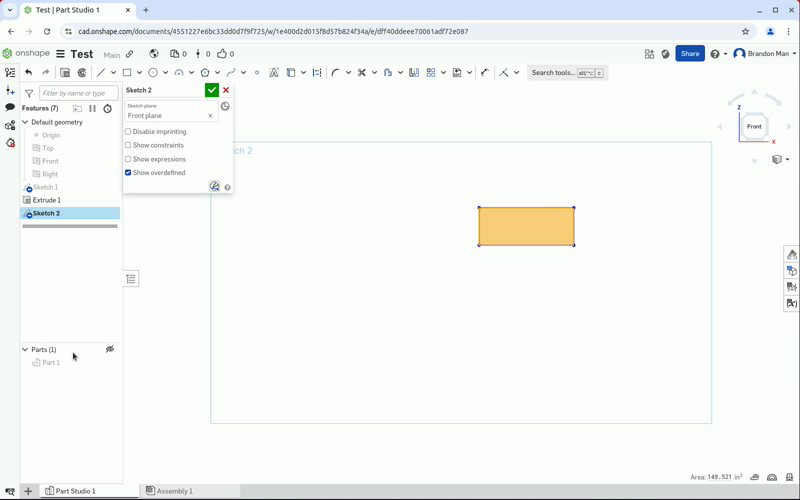
key(shift+e)
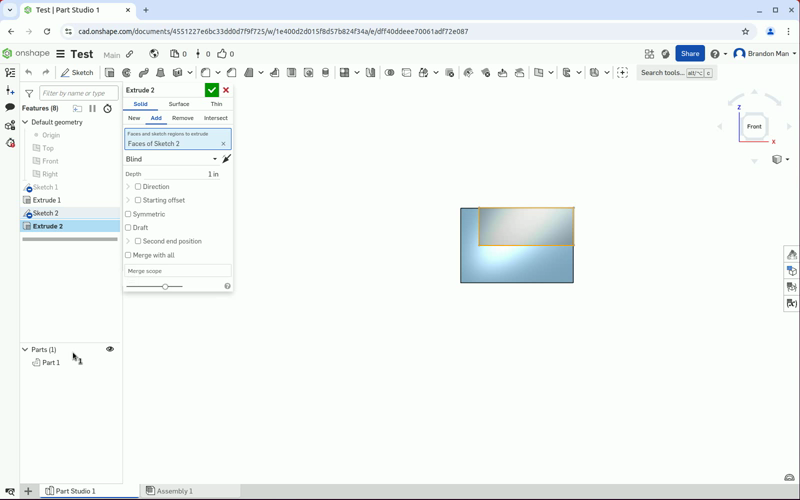
mouse_move(143, 106)
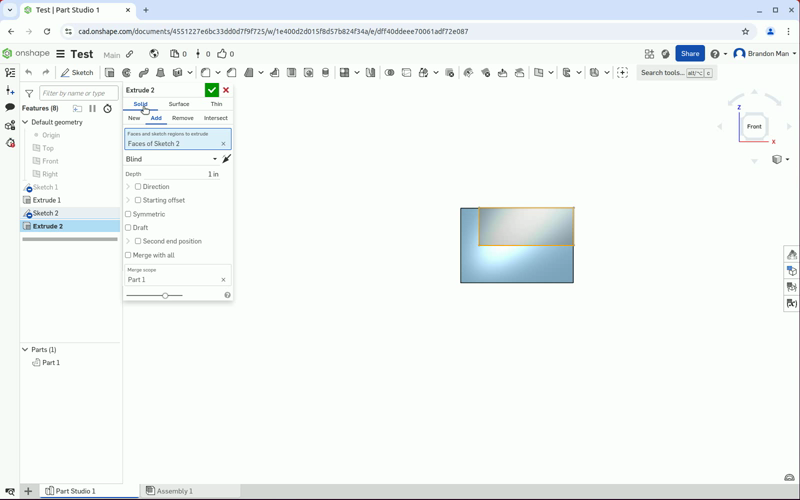
click(143, 106)
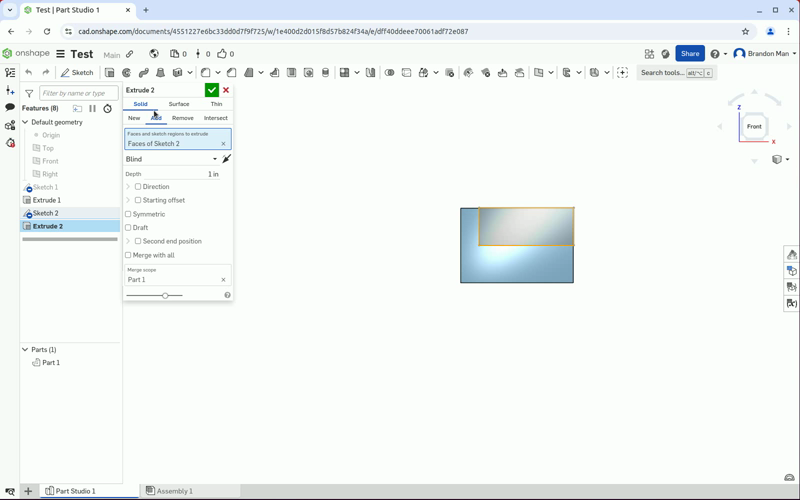
mouse_move(186, 120)
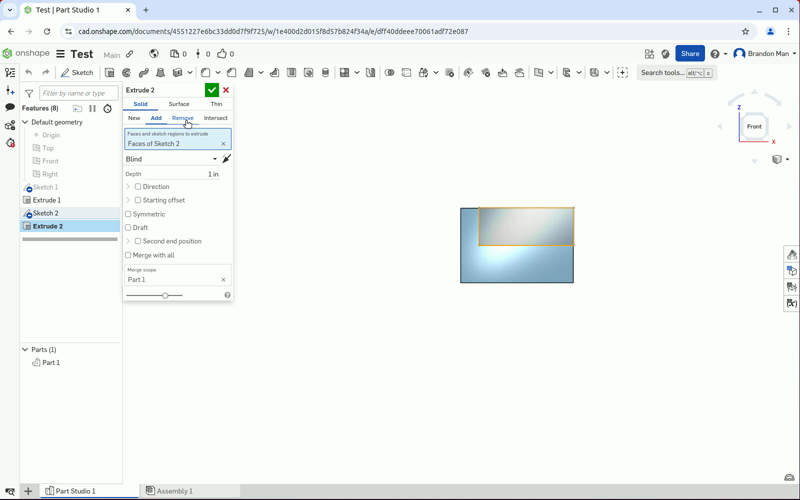
click(186, 120)
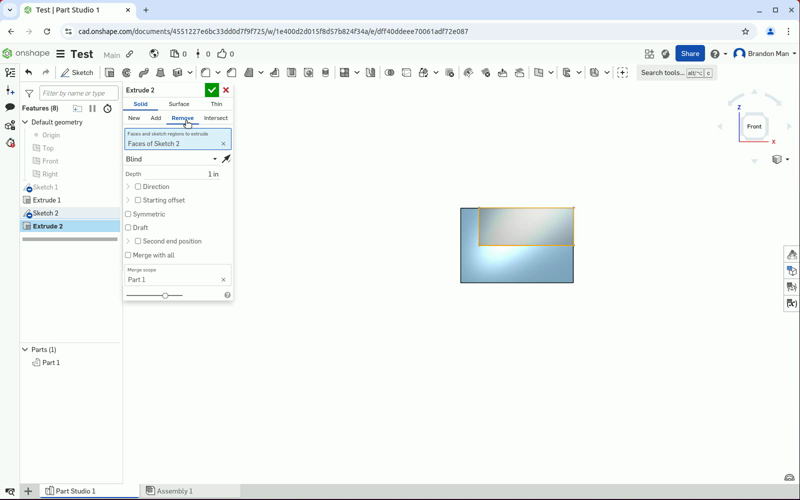
key(tab, 4)
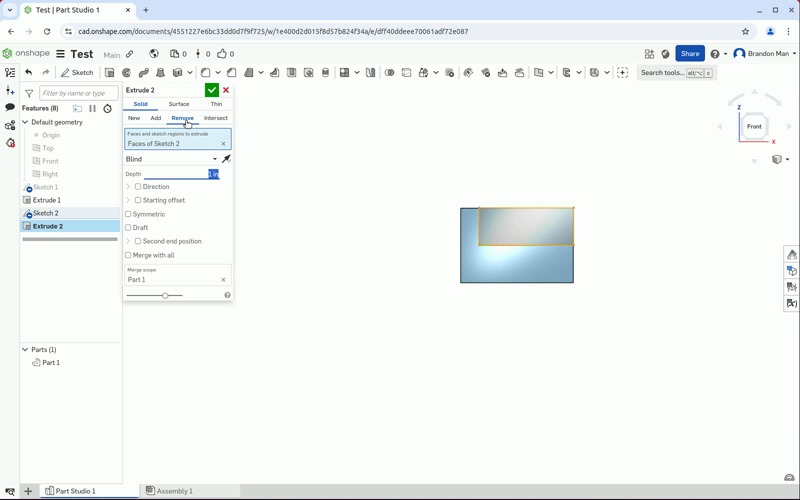
text(15.406)
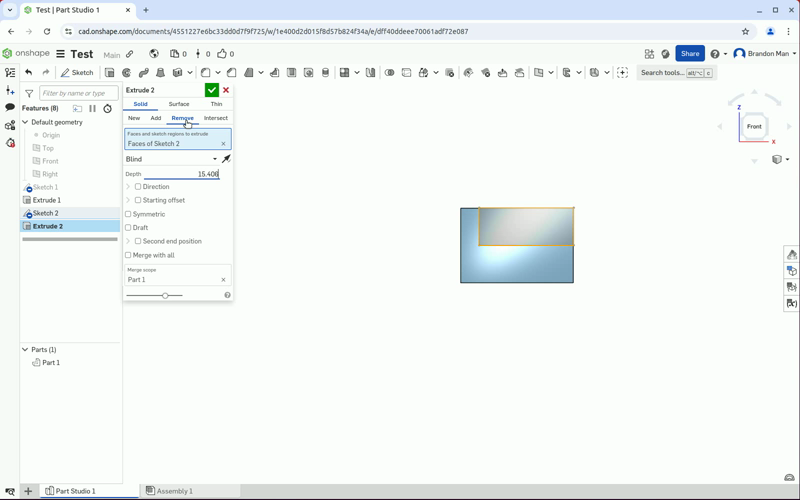
key(tab, 3)
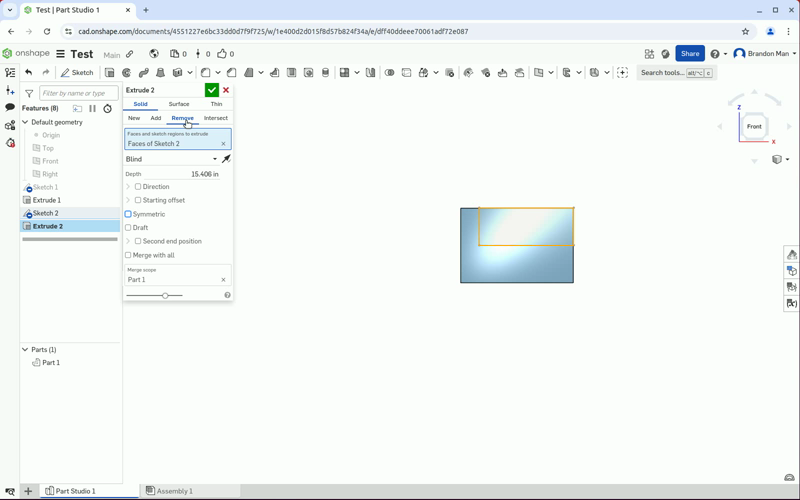
key(space)
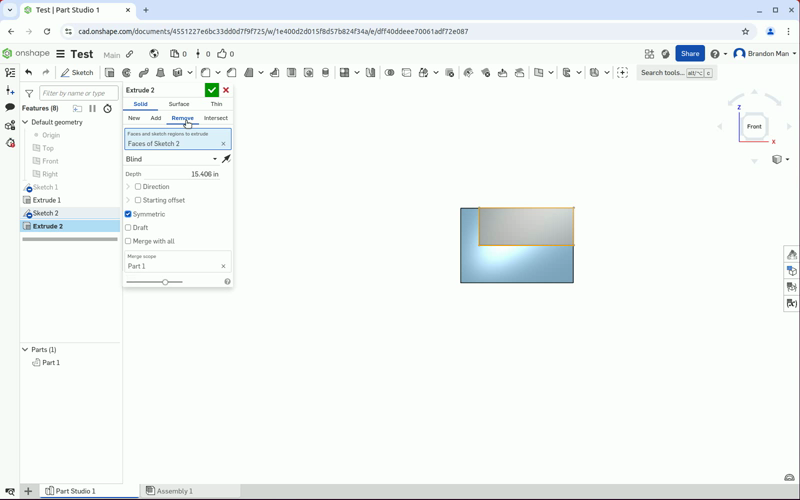
key(tab, 2)
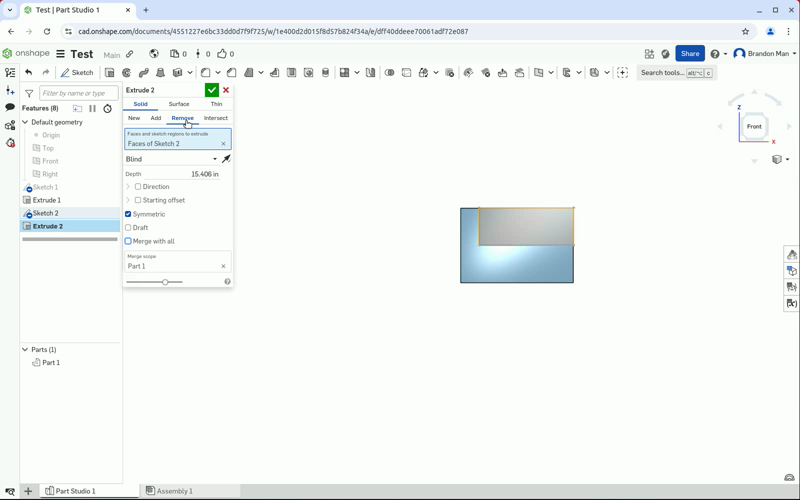
key(space)
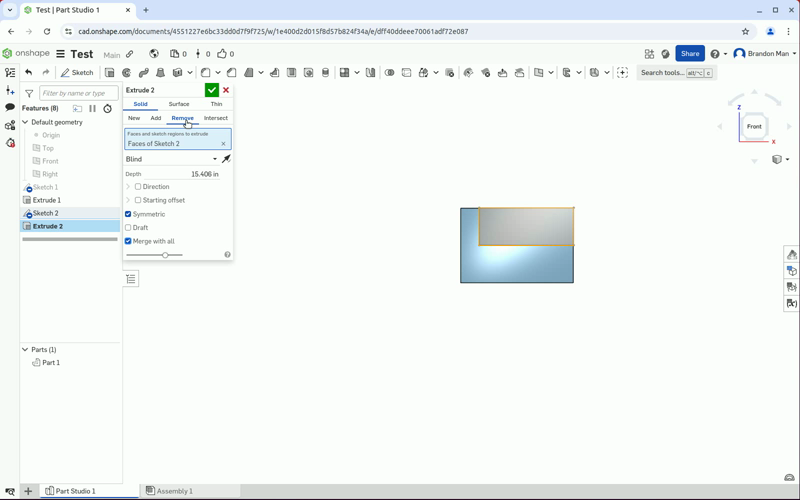
key(enter)
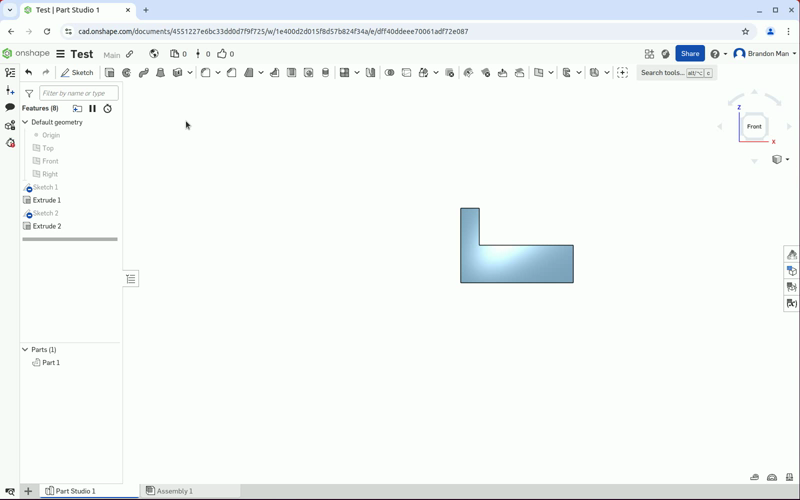
key(shift+h)
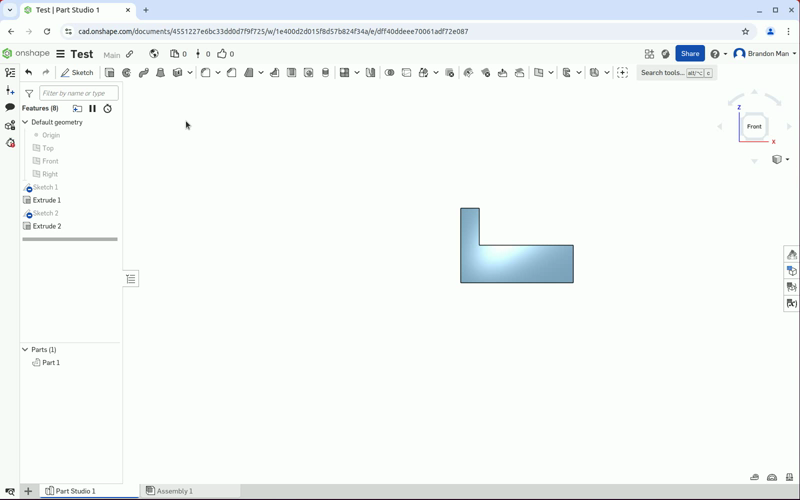
key(shift+h)
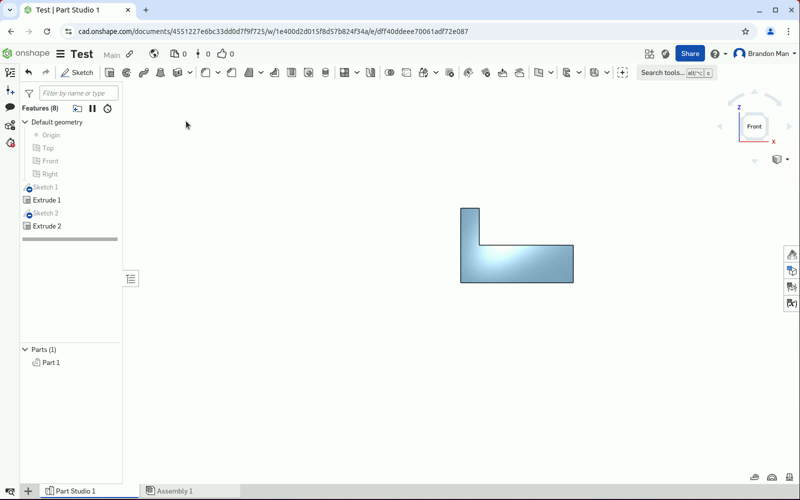
mouse_move(73, 189)
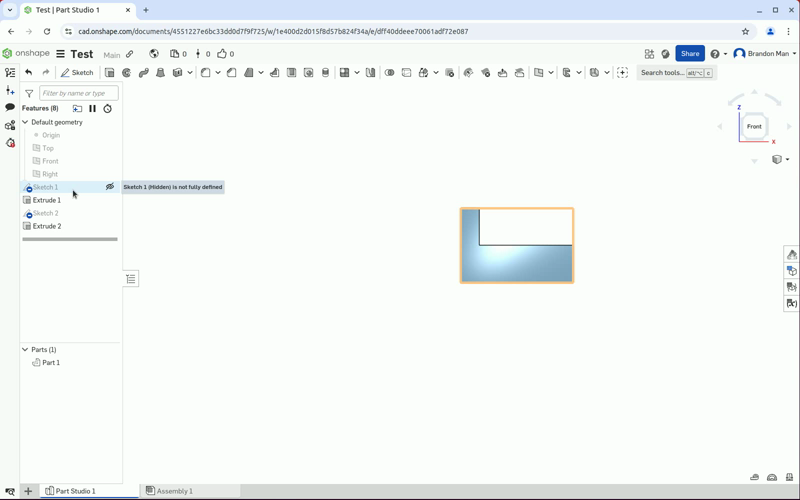
click(73, 189)
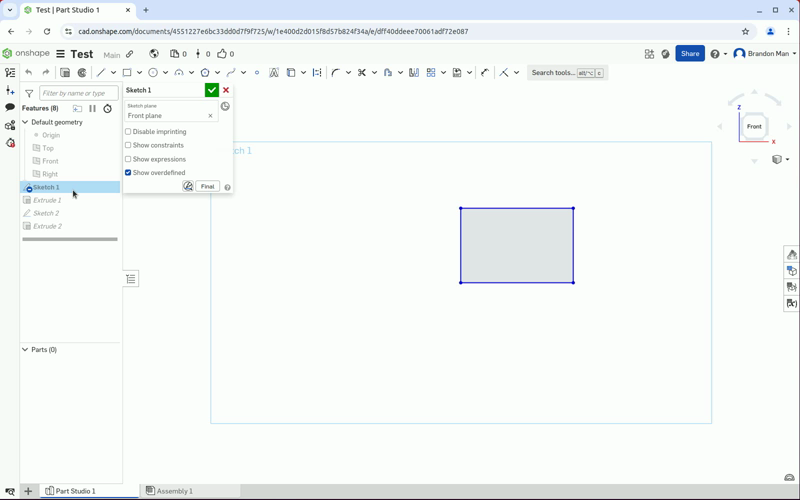
mouse_move(229, 92)
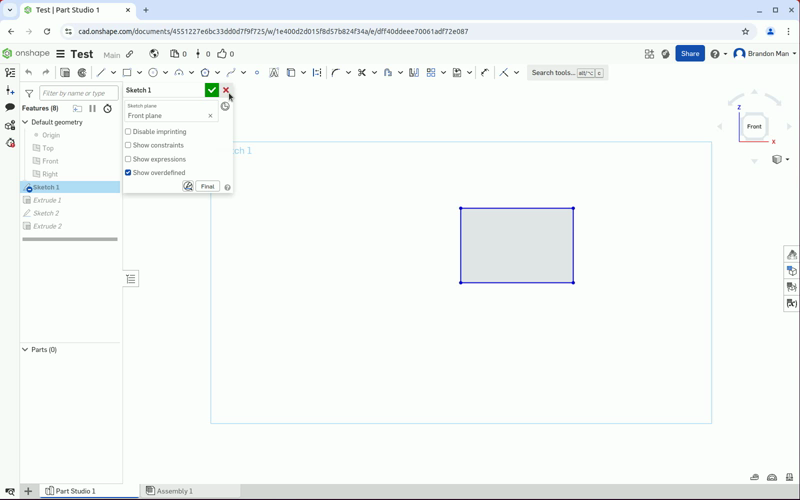
click(229, 92)
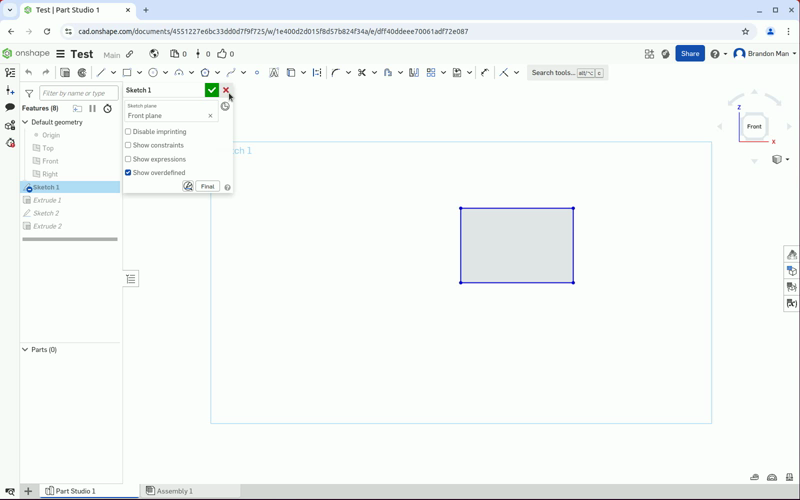
key(shift+s)
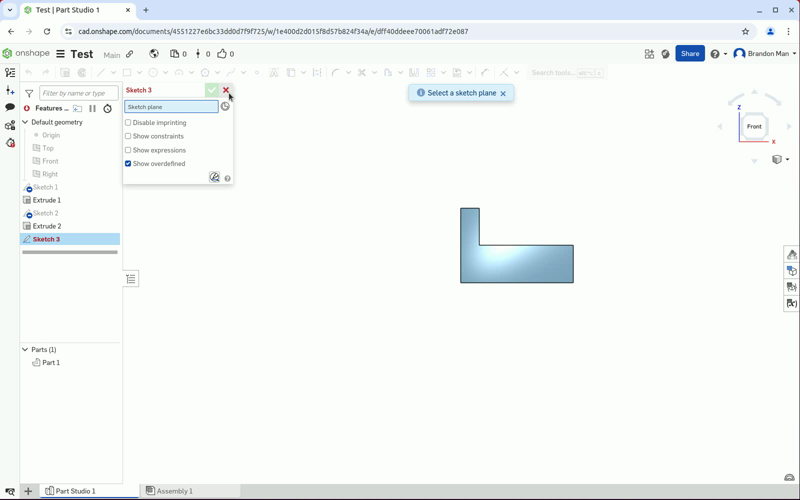
mouse_move(73, 163)
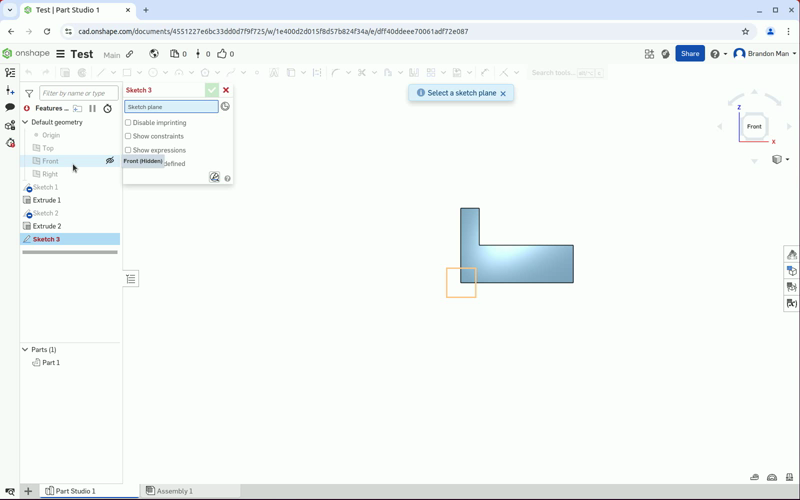
click(73, 163)
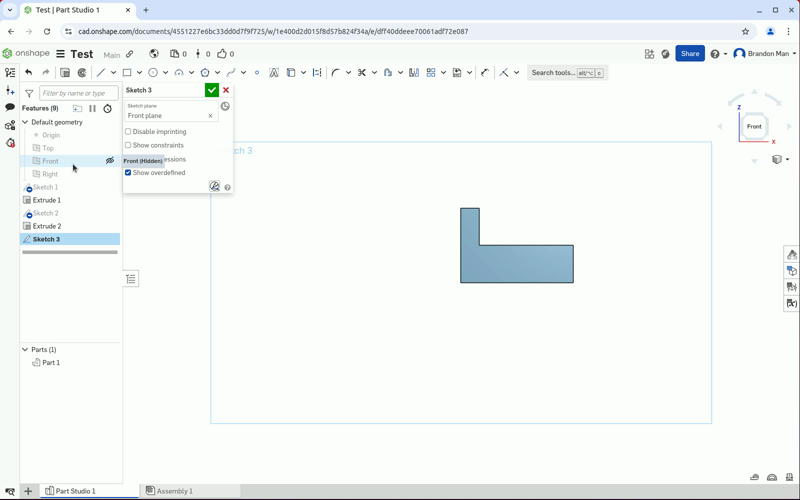
mouse_move(73, 352)
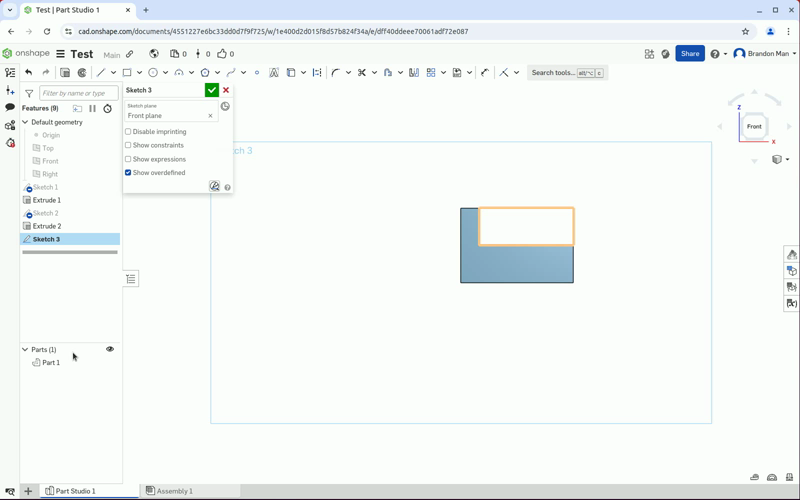
key(y)
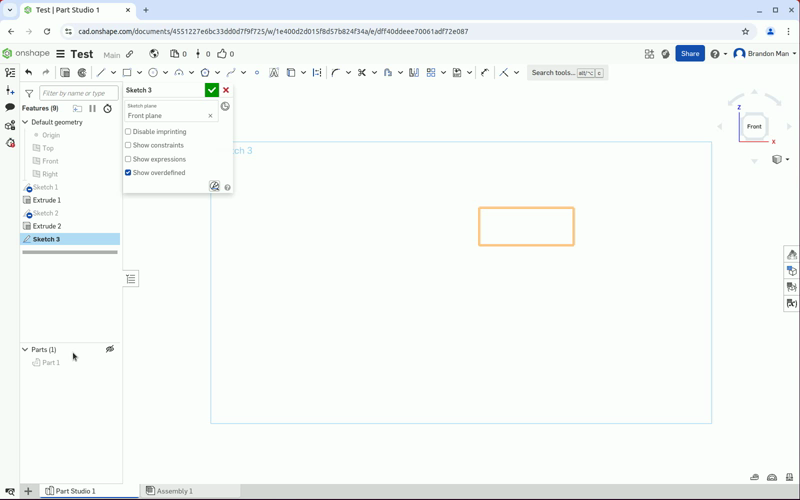
key(l)
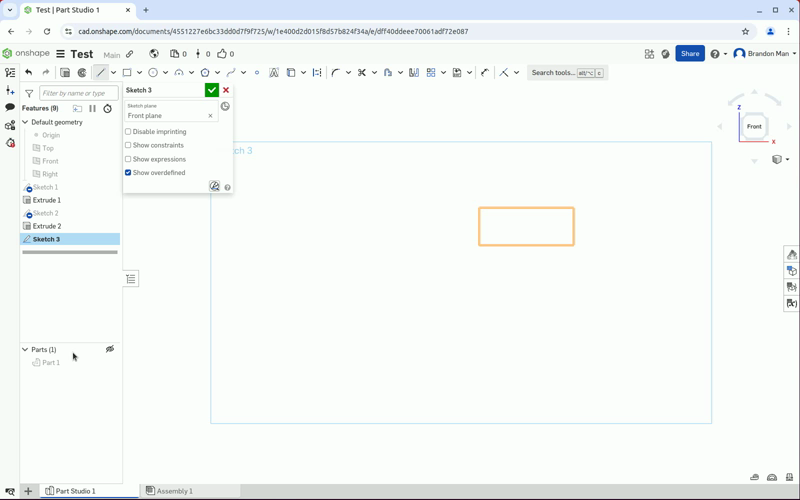
key_down(shift)
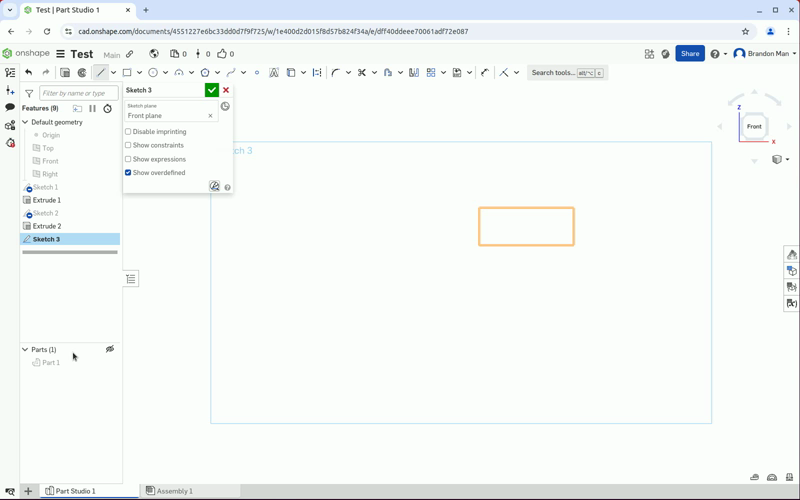
mouse_move(460, 226)
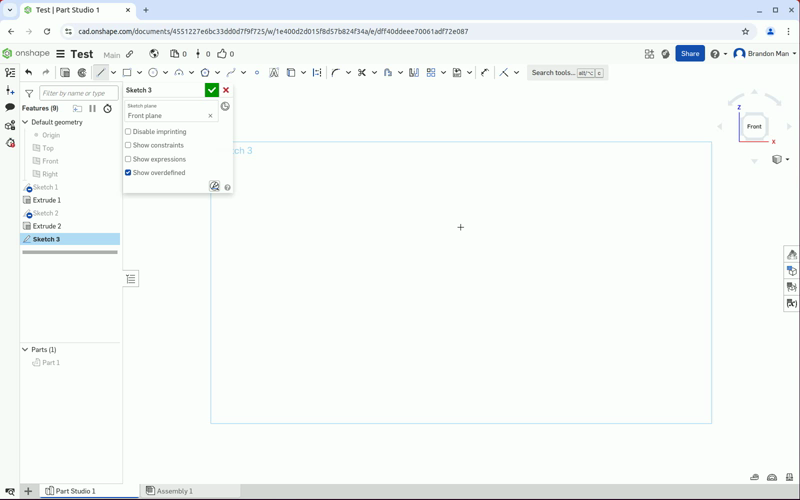
click(460, 226)
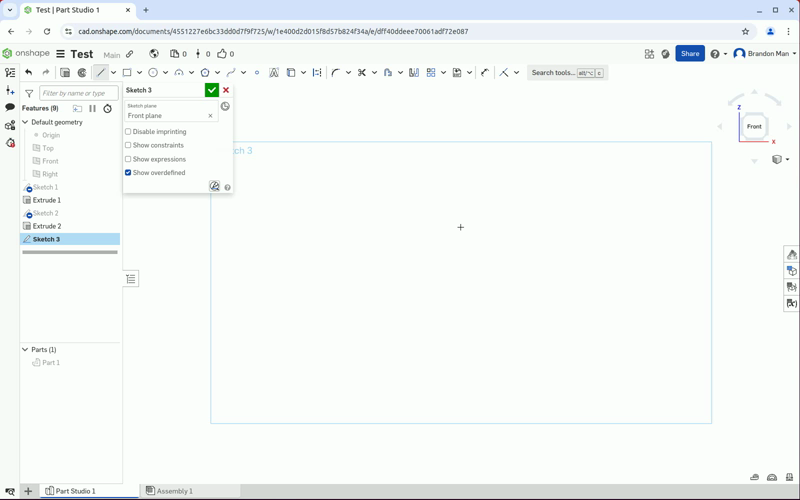
key_up(shift)
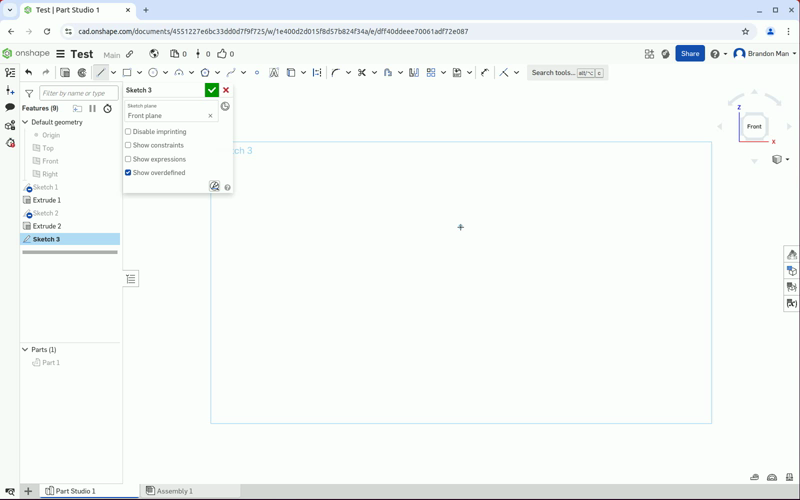
key_down(shift)
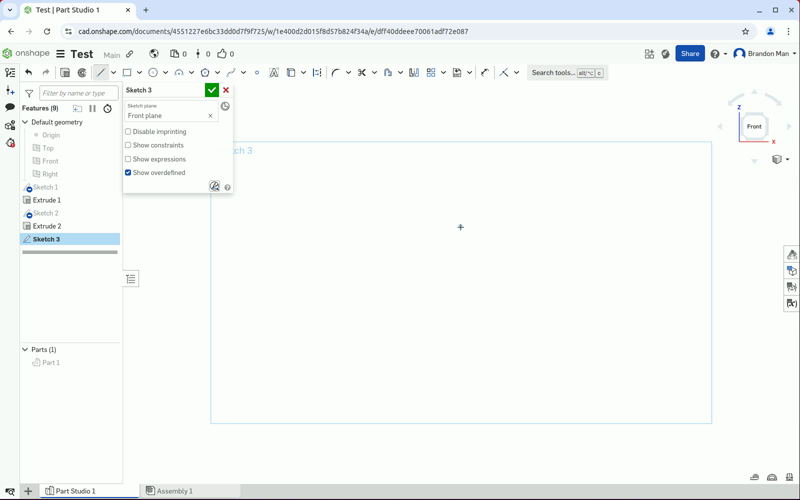
mouse_move(490, 226)
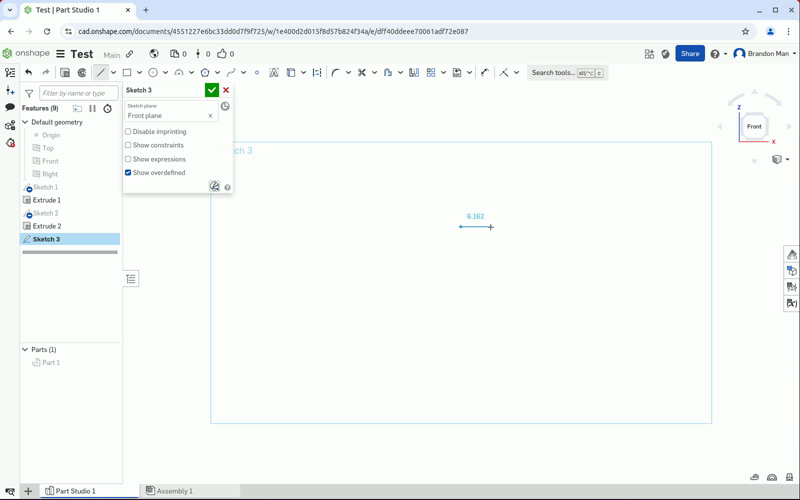
mouse_move(480, 226)
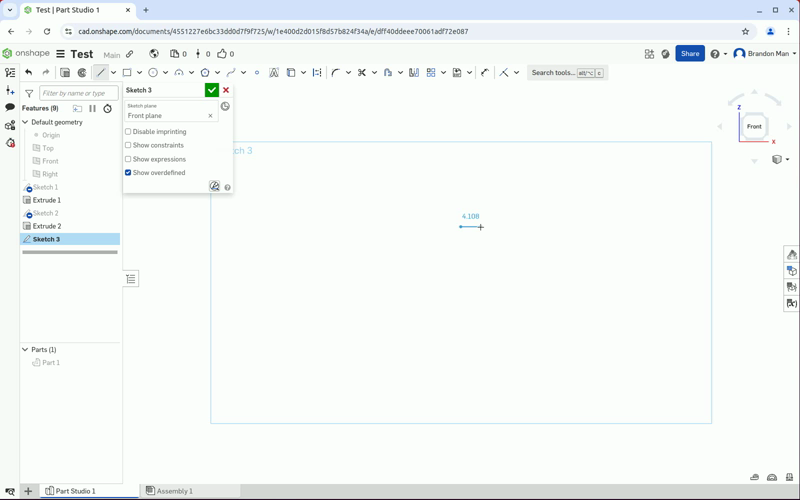
click(480, 226)
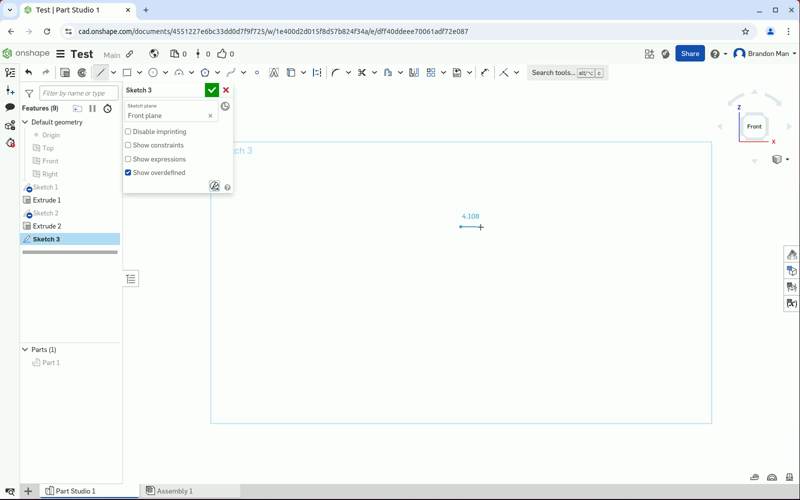
key_up(shift)
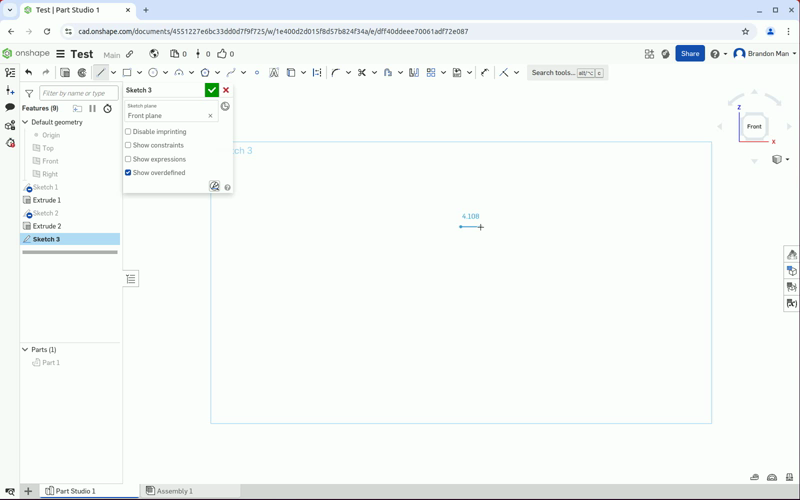
key_down(shift)
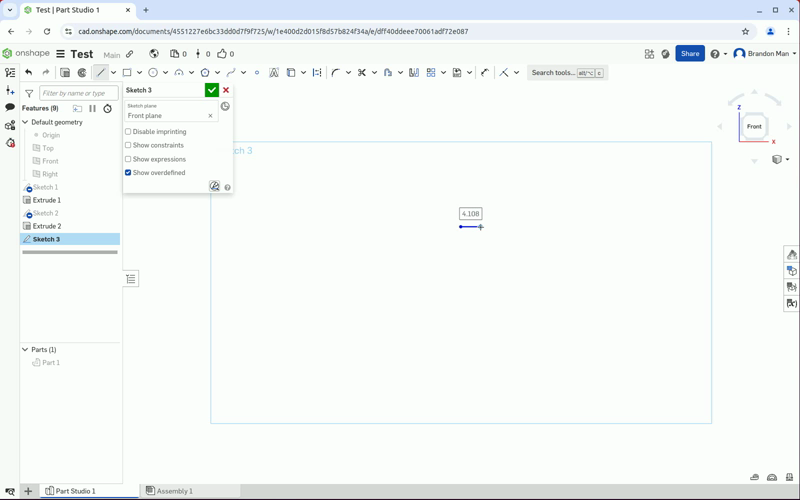
mouse_move(510, 226)
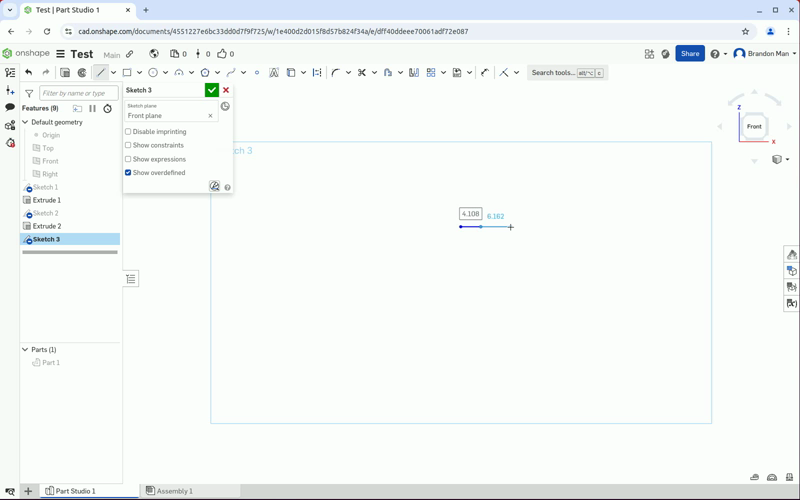
mouse_move(480, 207)
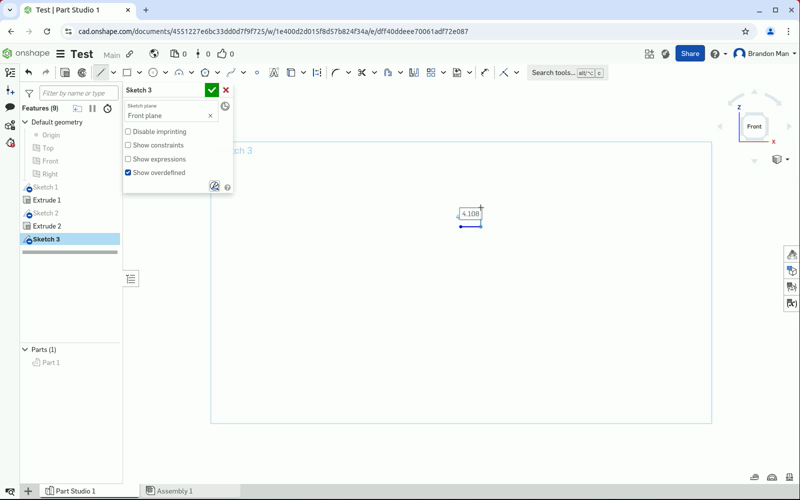
click(480, 207)
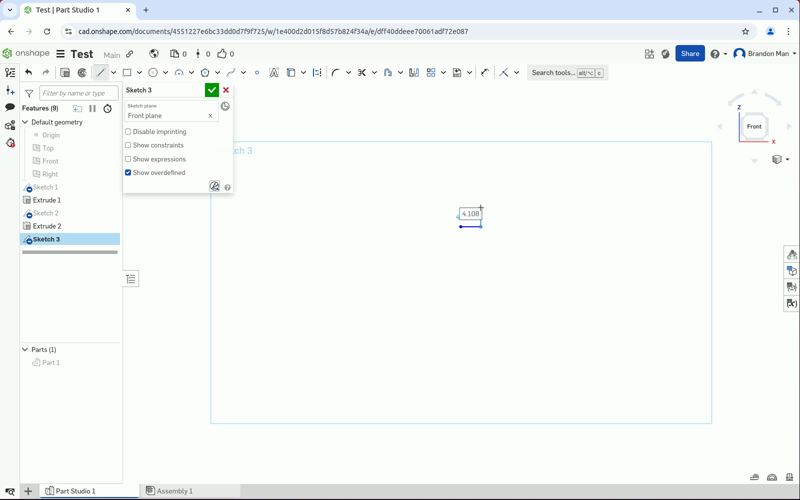
key_up(shift)
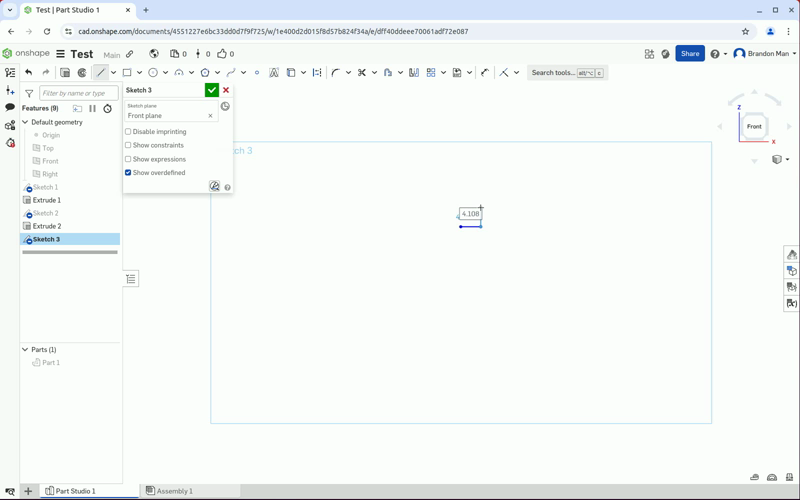
key_down(shift)
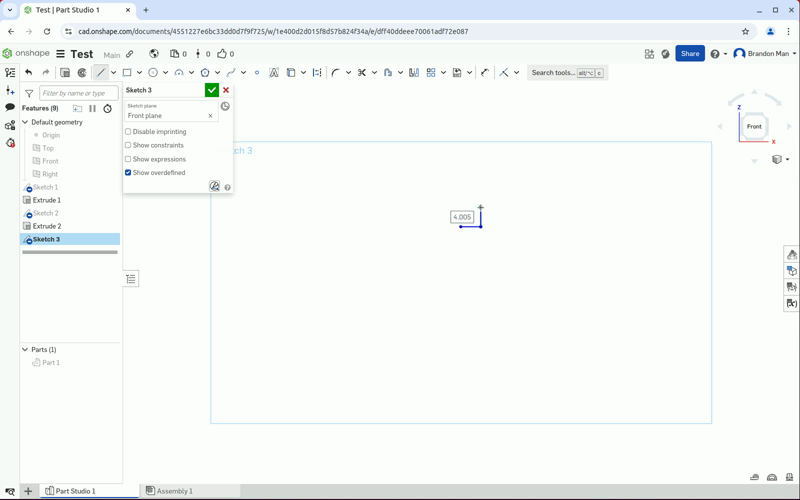
mouse_move(510, 207)
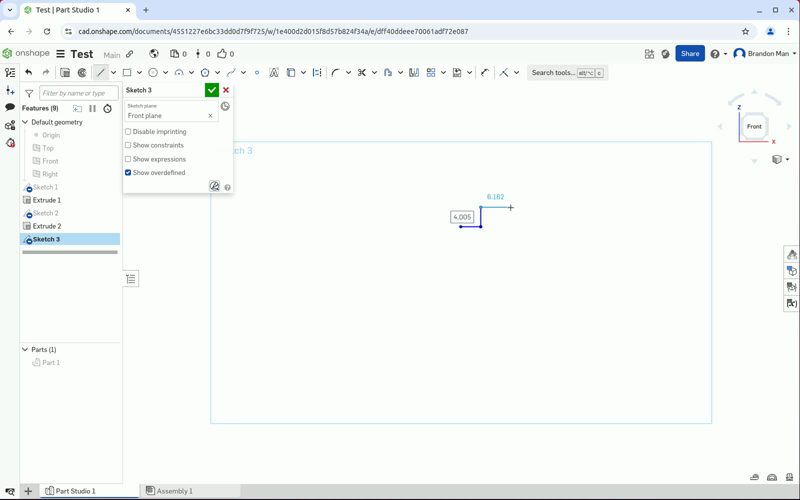
mouse_move(460, 207)
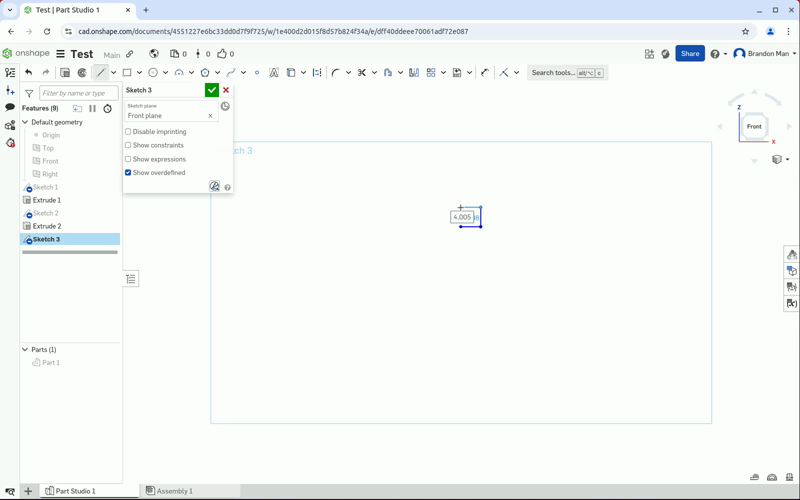
click(460, 207)
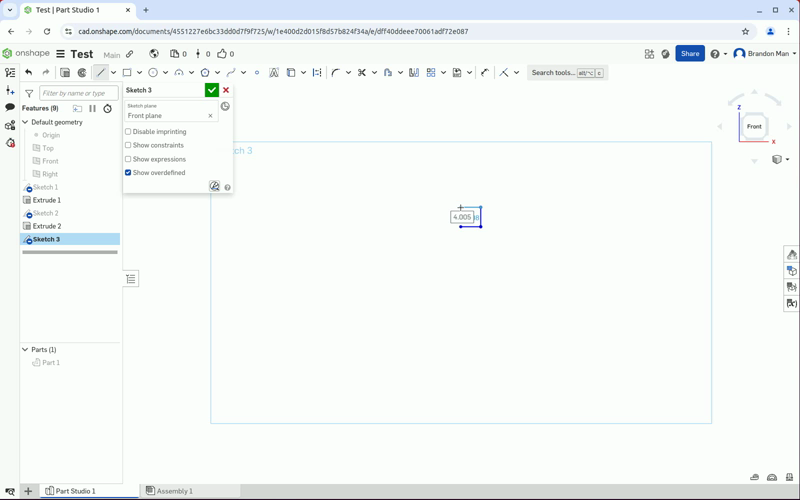
key_up(shift)
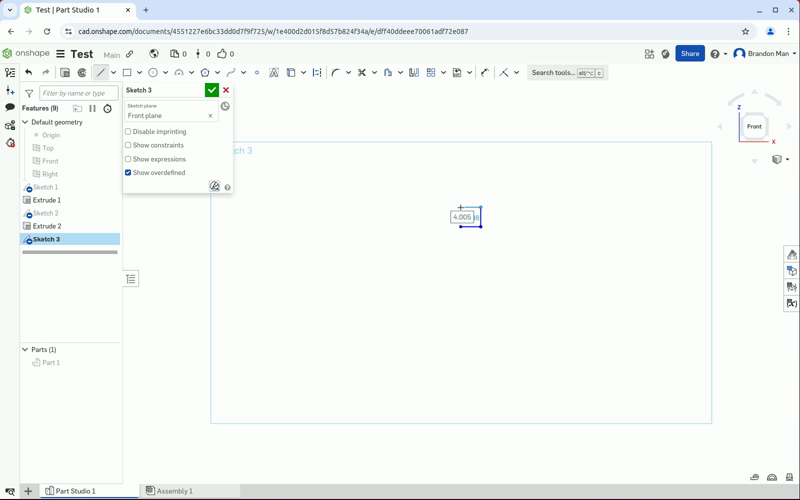
mouse_move(490, 207)
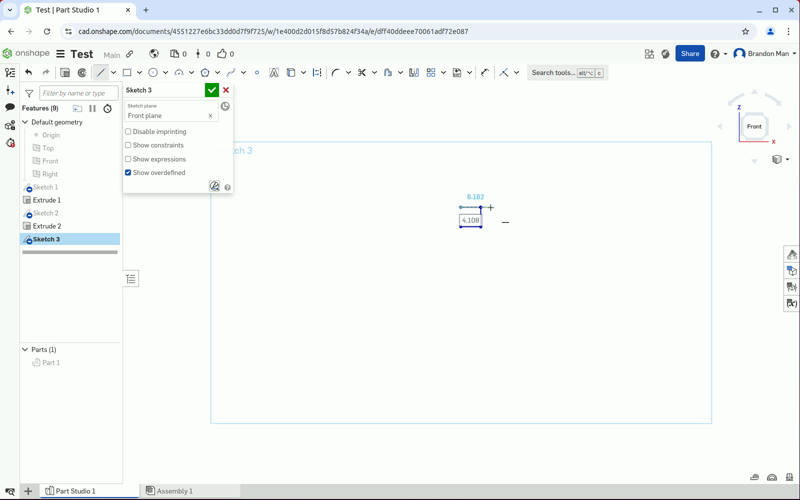
key_down(shift)
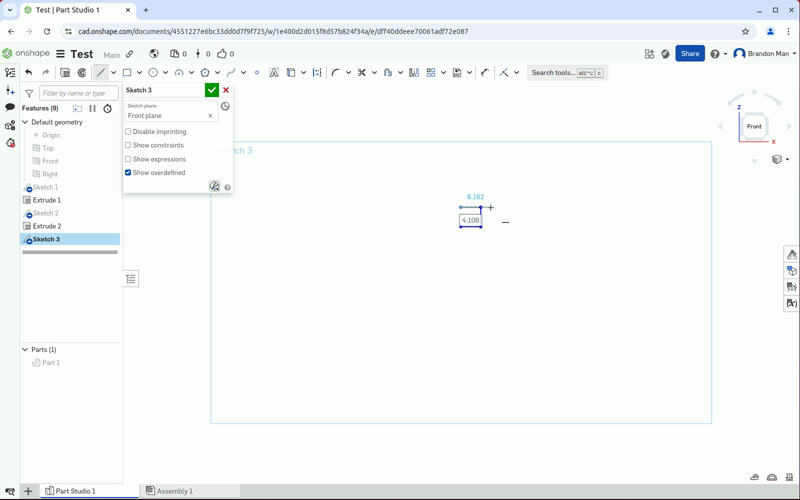
mouse_move(460, 226)
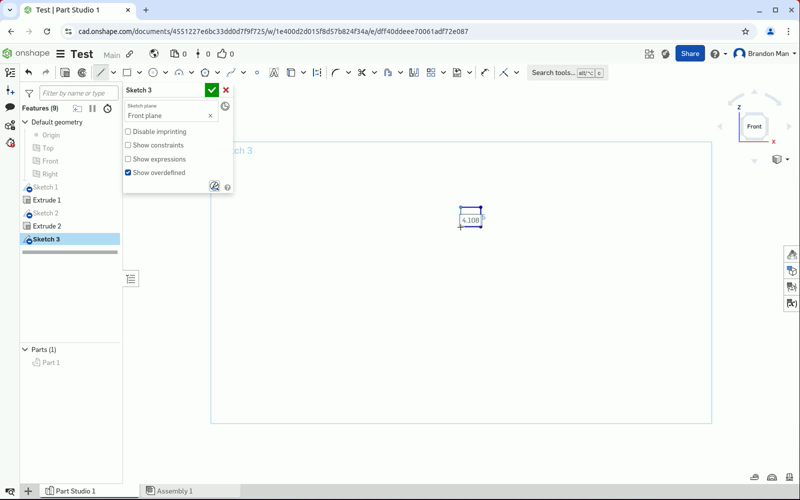
key_up(shift)
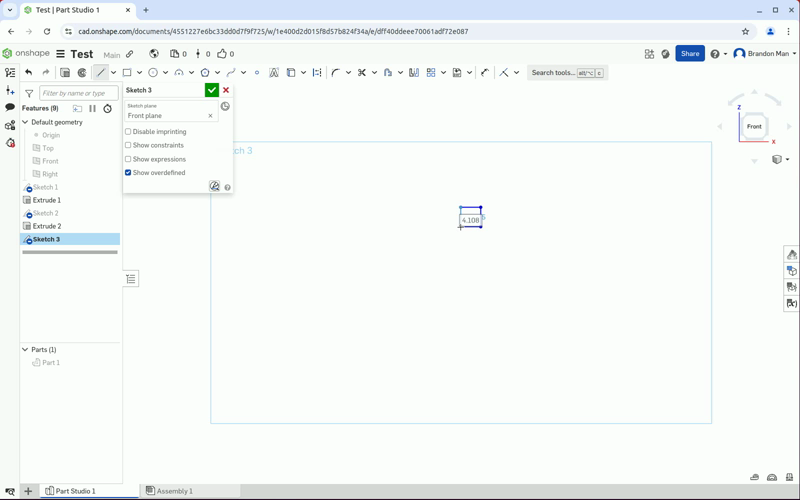
click(460, 226)
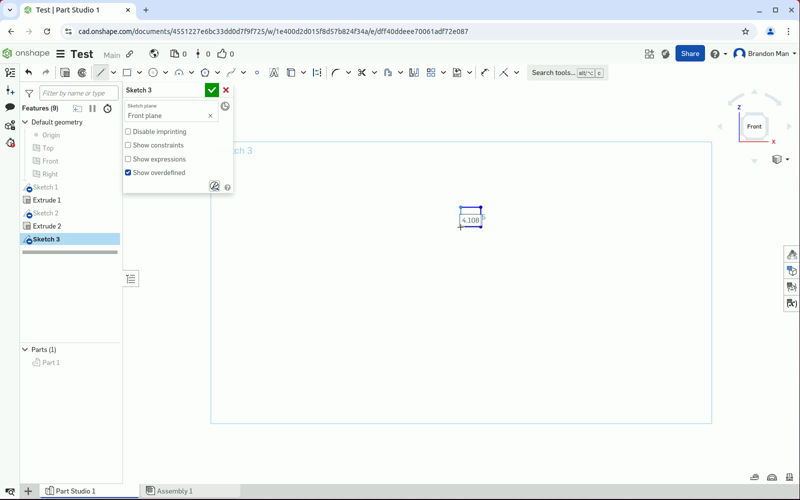
key(esc)
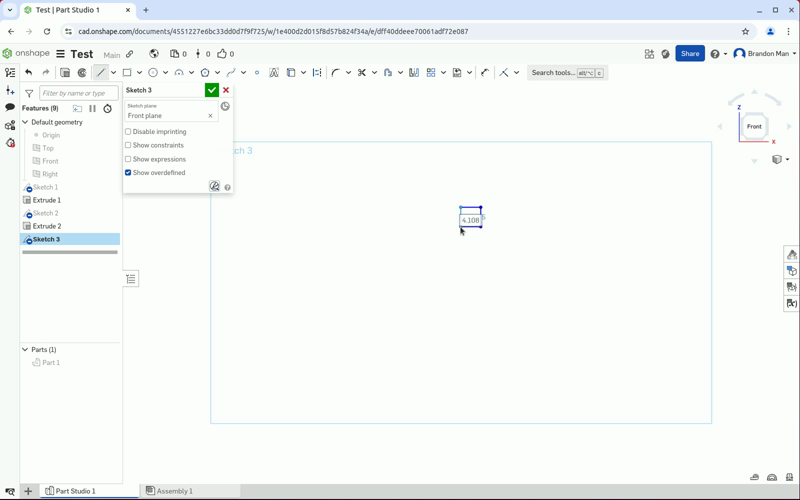
mouse_move(463, 213)
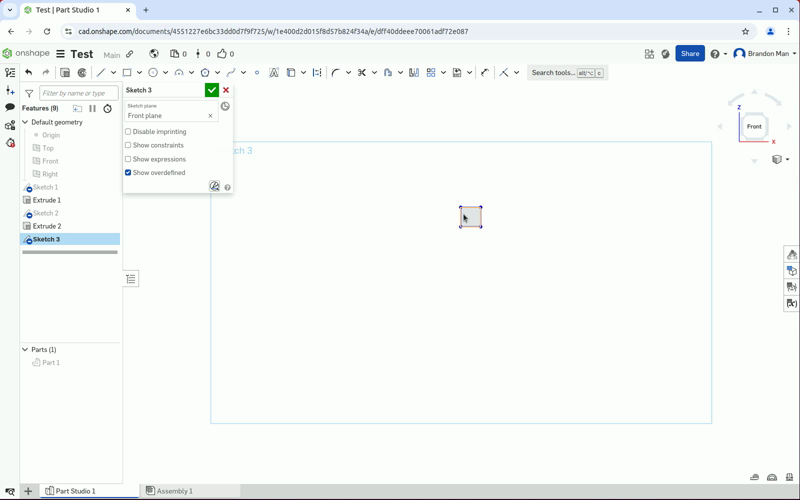
scroll(6)
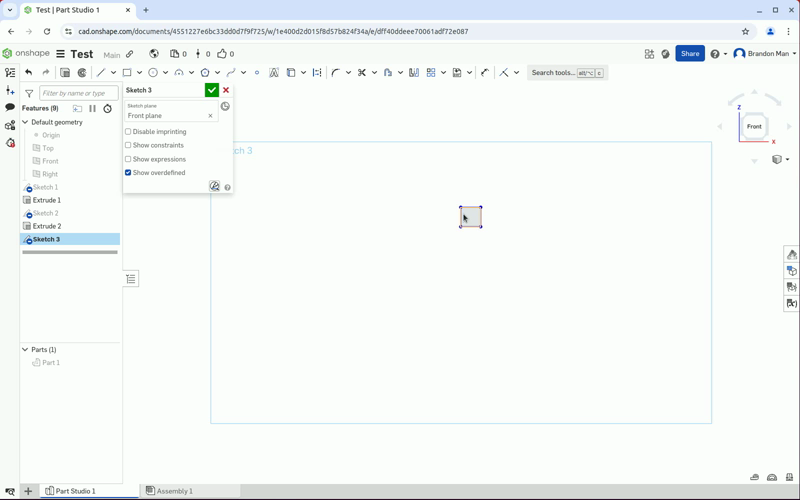
scroll(6)
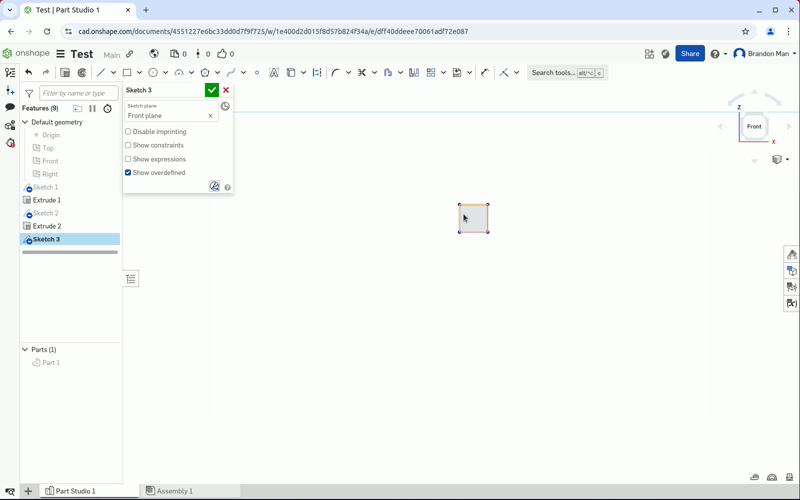
scroll(6)
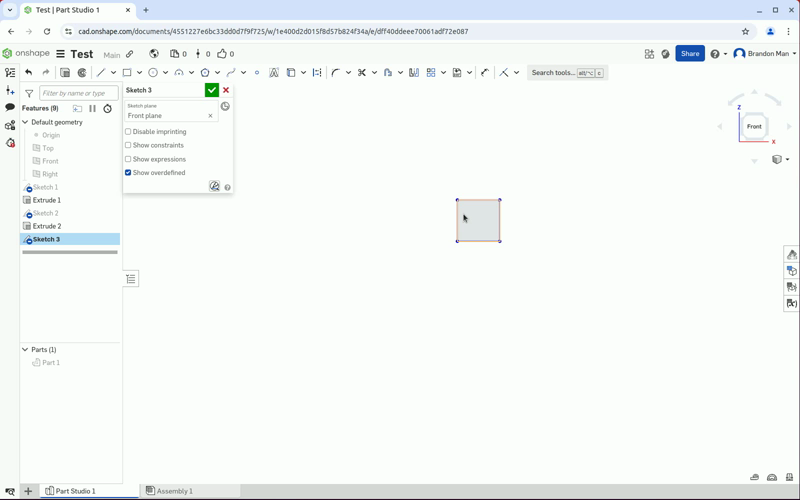
scroll(6)
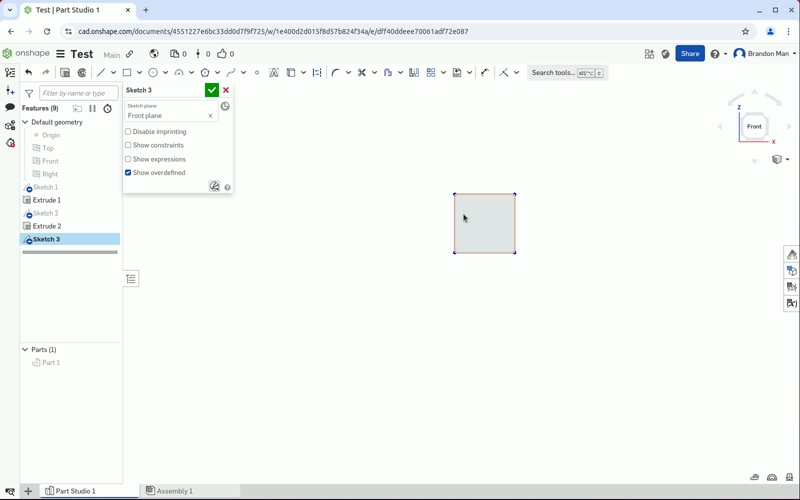
scroll(6)
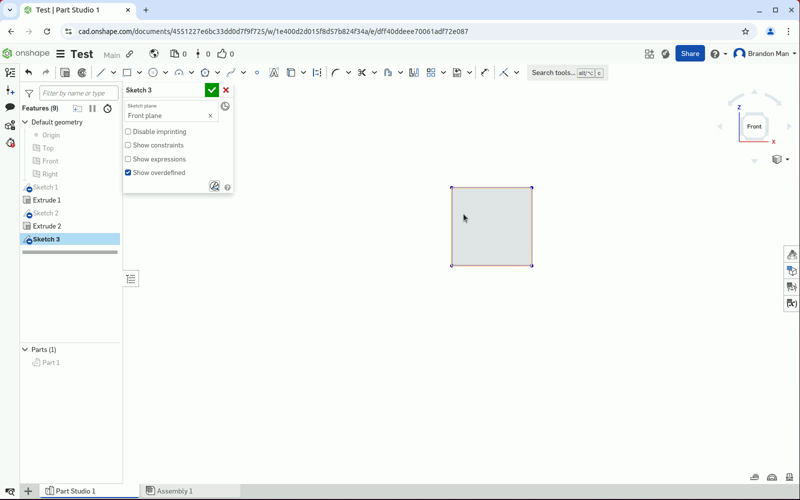
scroll(6)
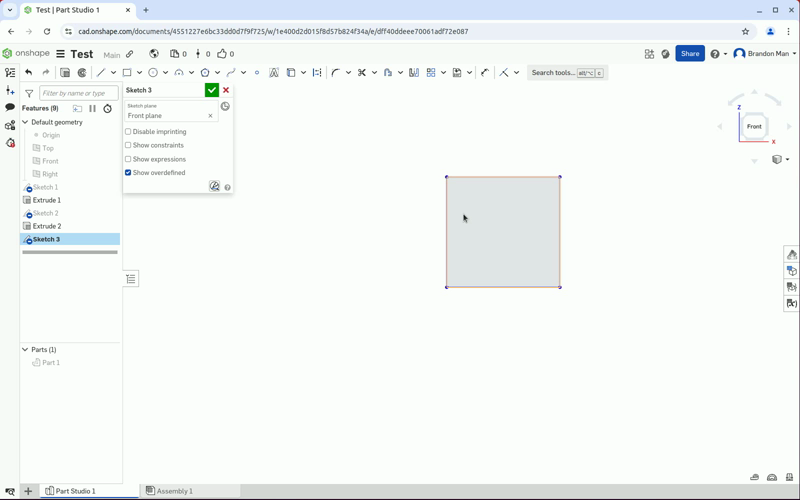
scroll(6)
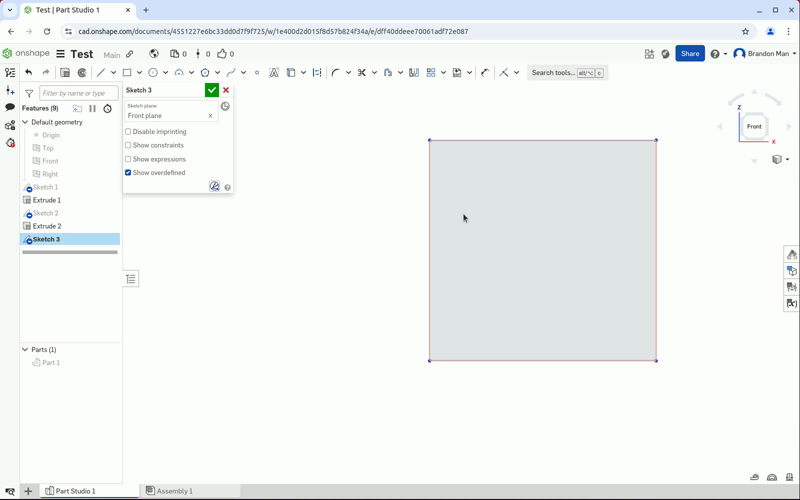
click(463, 213)
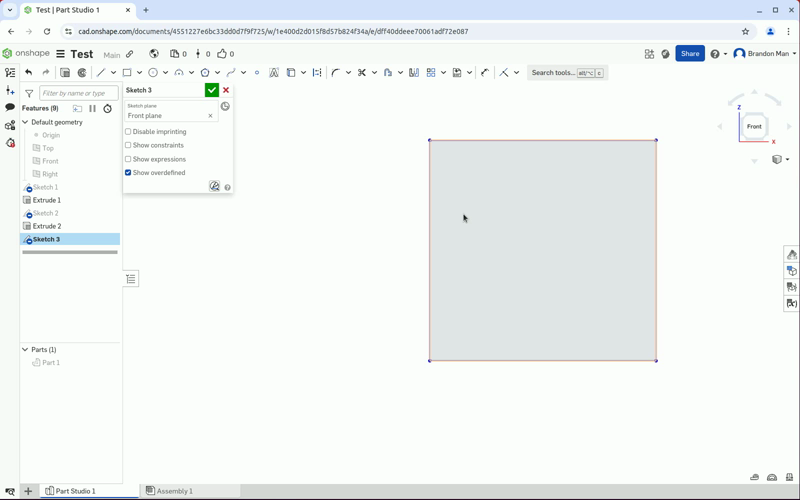
scroll(-6)
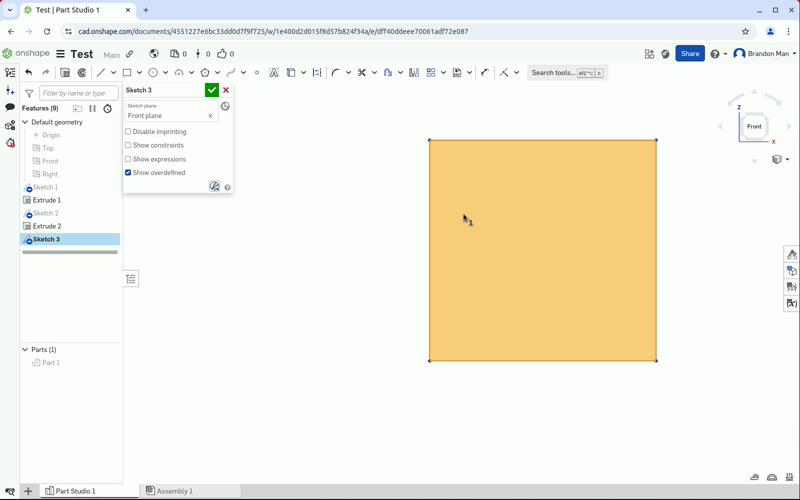
scroll(-6)
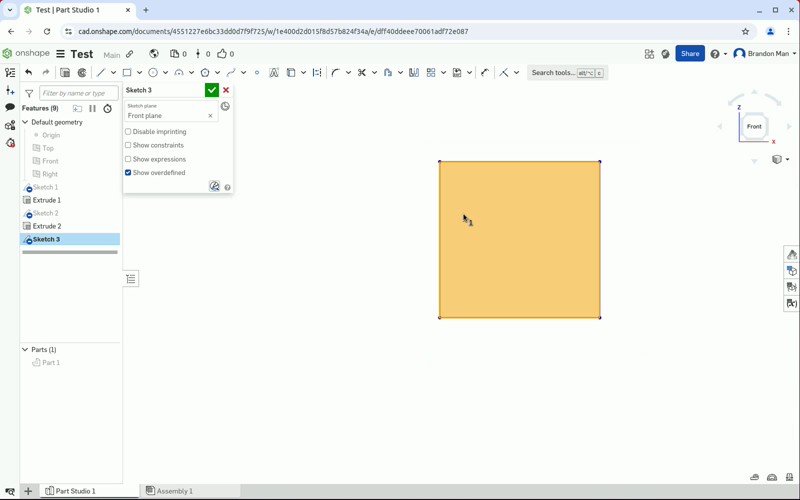
scroll(-6)
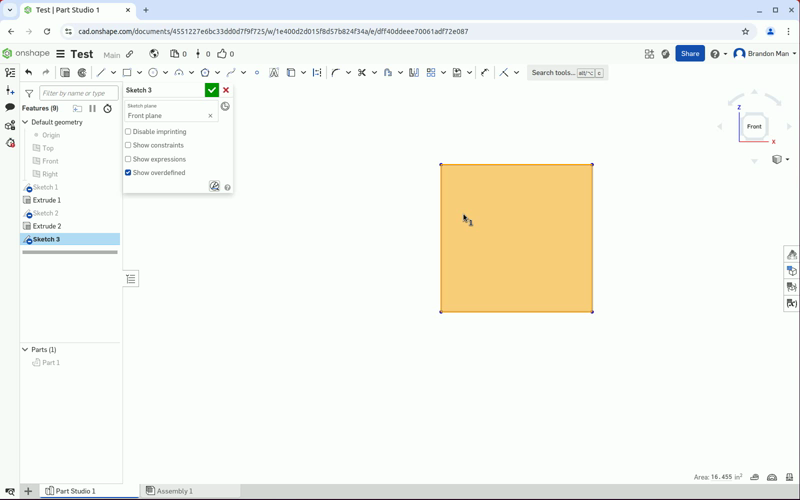
scroll(-6)
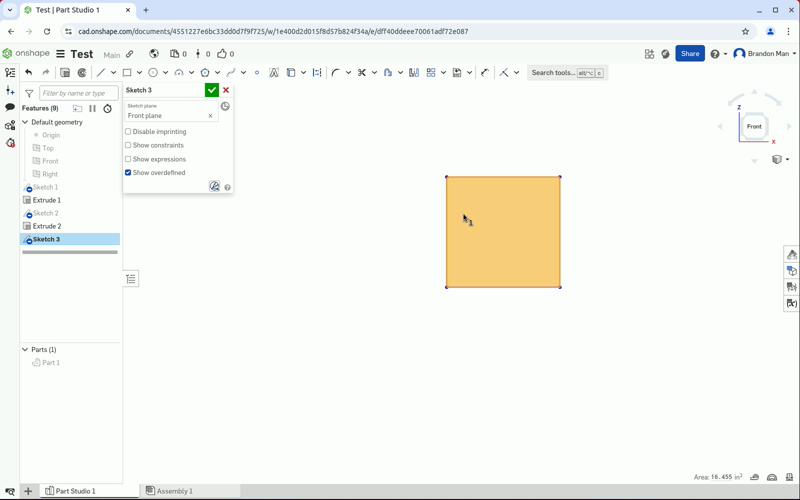
scroll(-6)
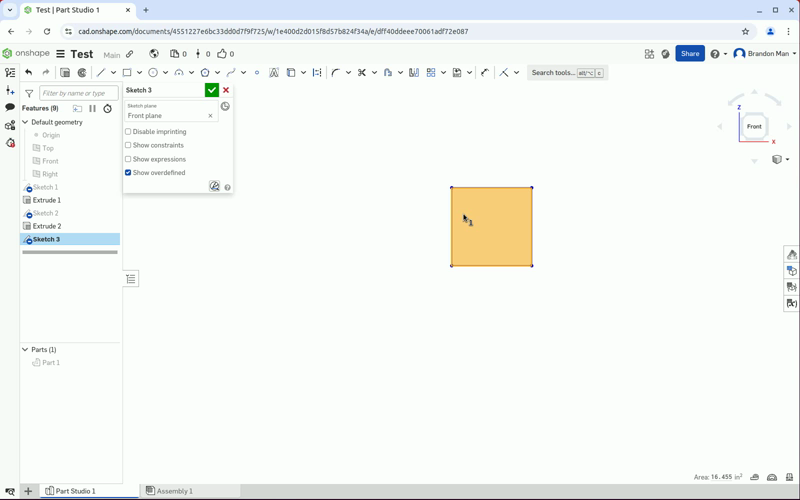
scroll(-6)
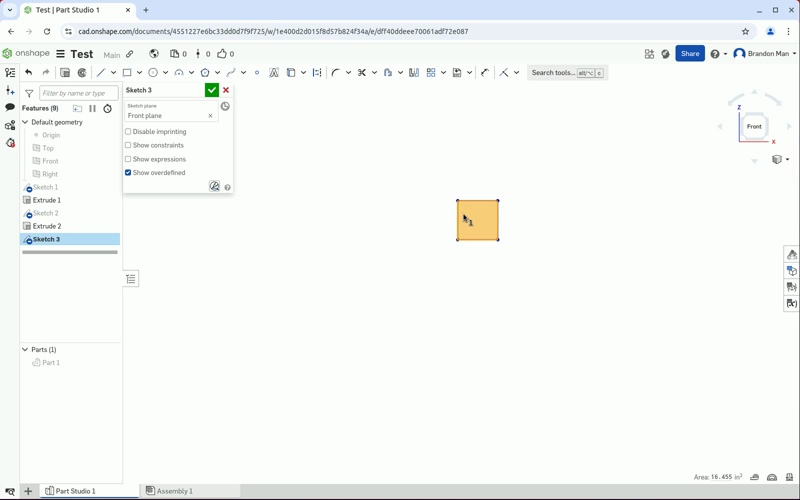
scroll(-6)
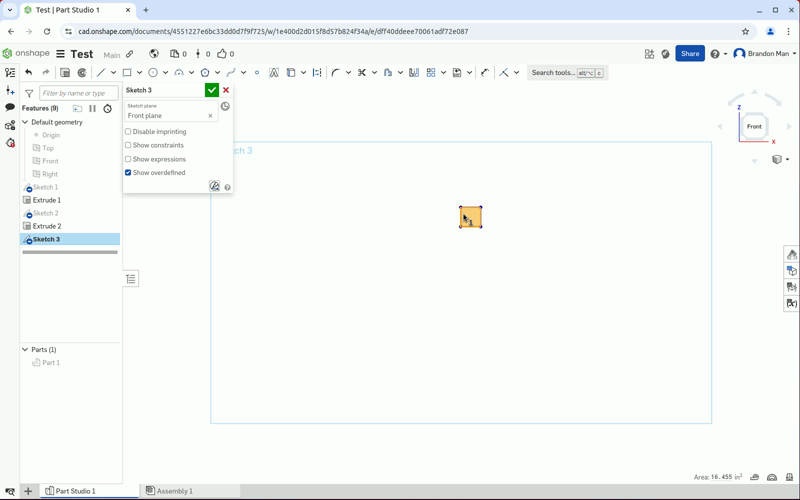
mouse_move(73, 352)
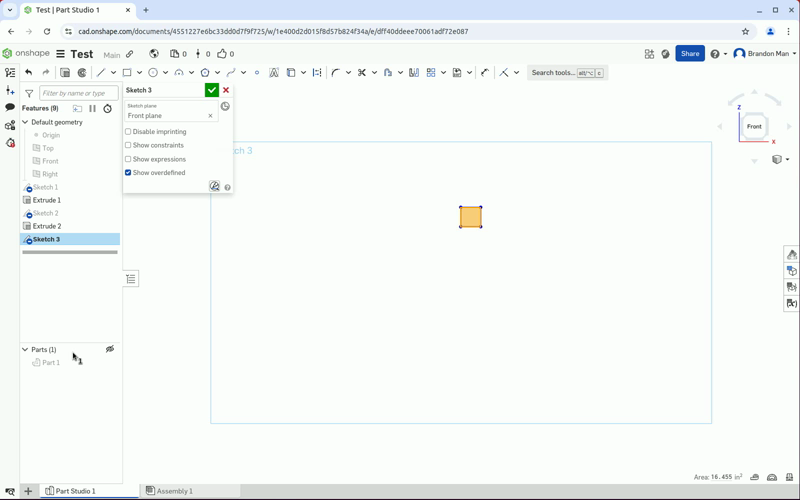
key(shift+y)
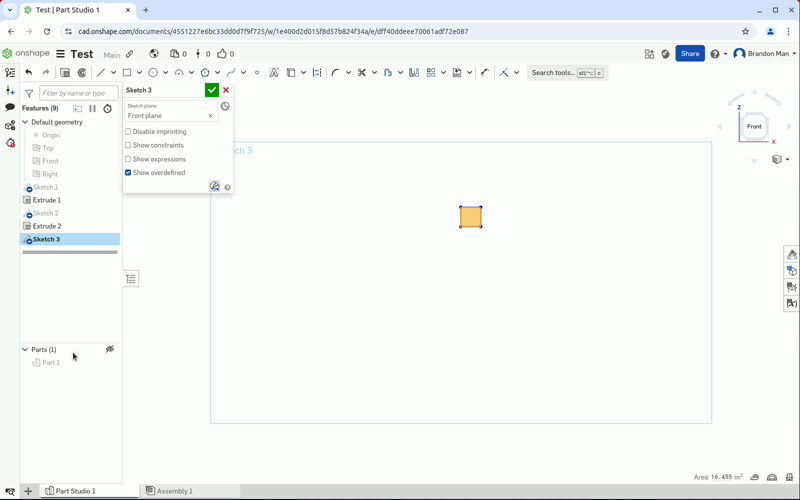
key(shift+e)
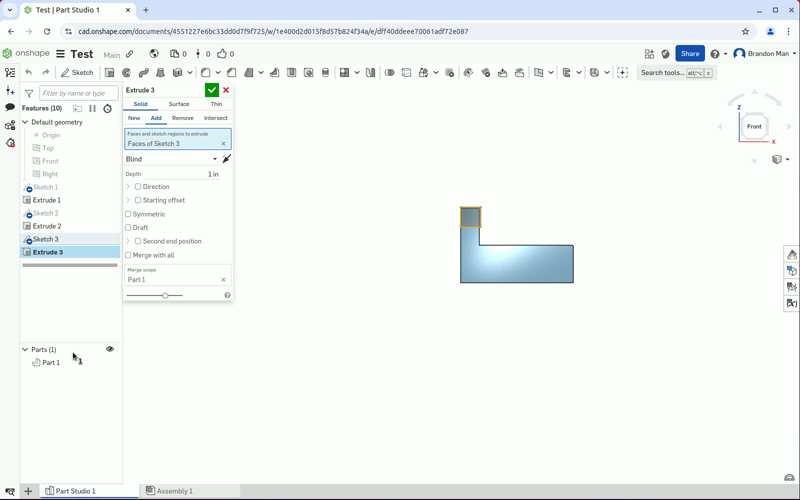
mouse_move(143, 106)
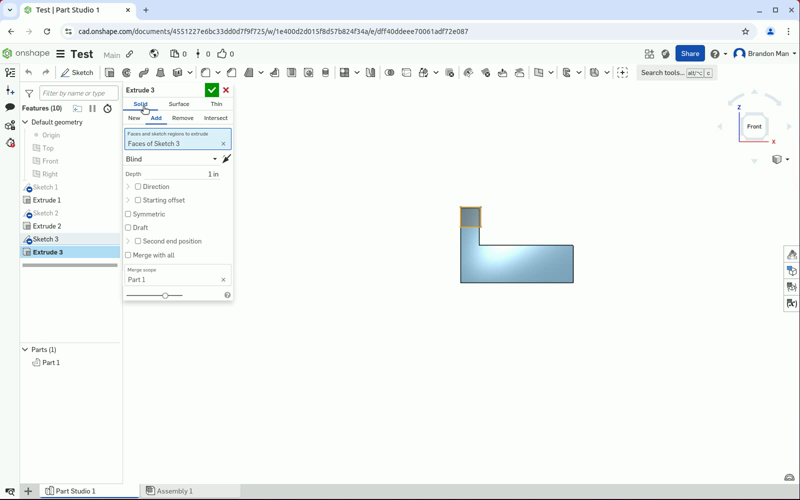
click(143, 106)
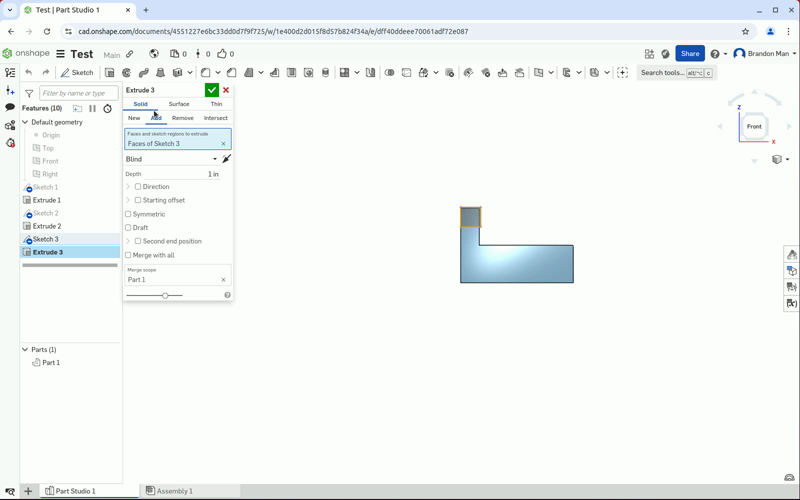
mouse_move(186, 120)
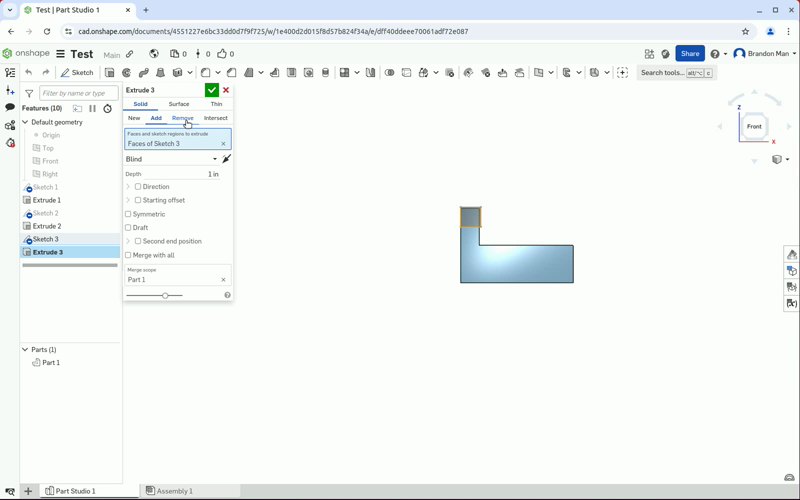
click(186, 120)
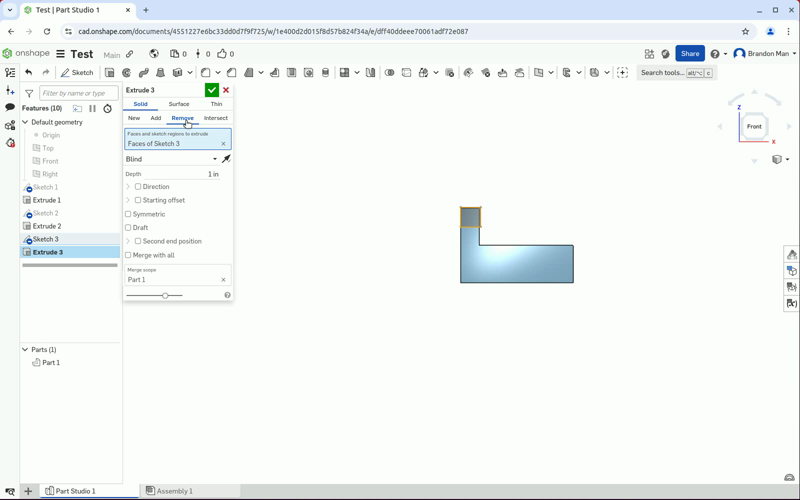
key(tab, 4)
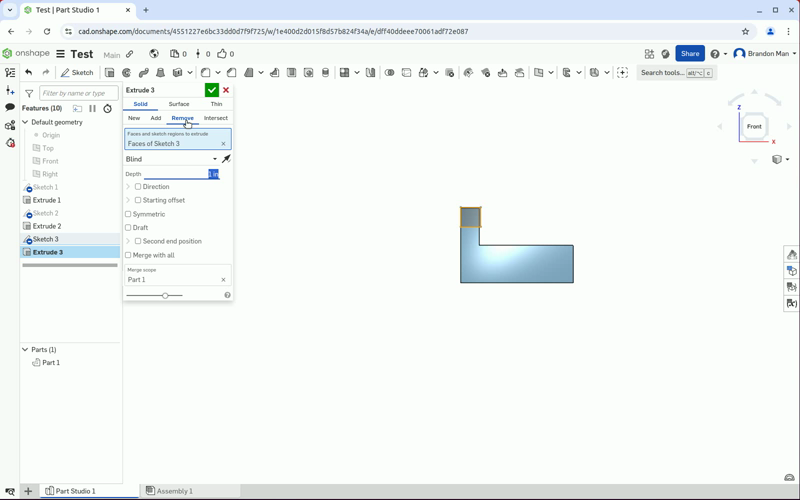
text(-7.702)
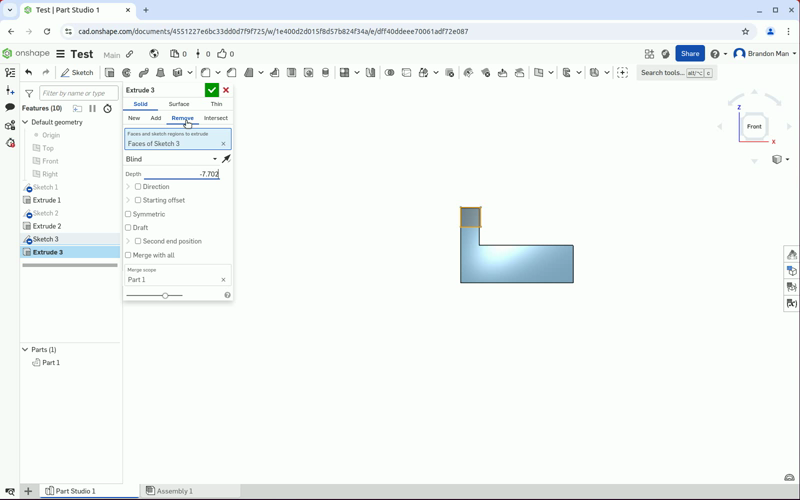
key(tab, 3)
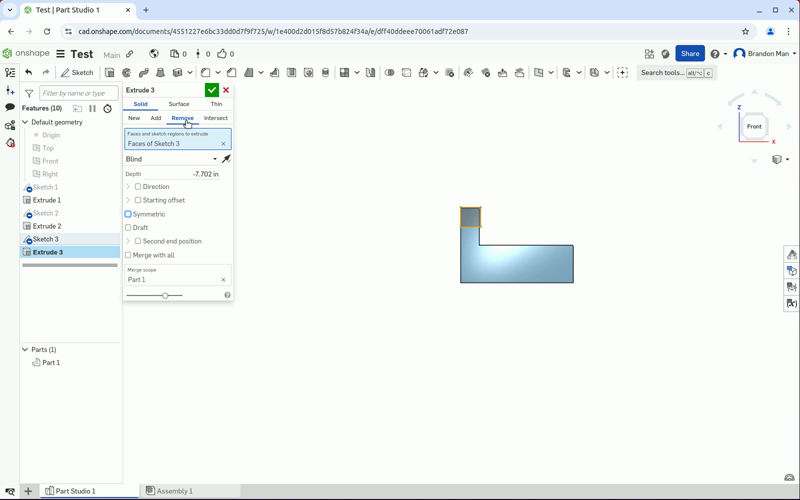
key(space)
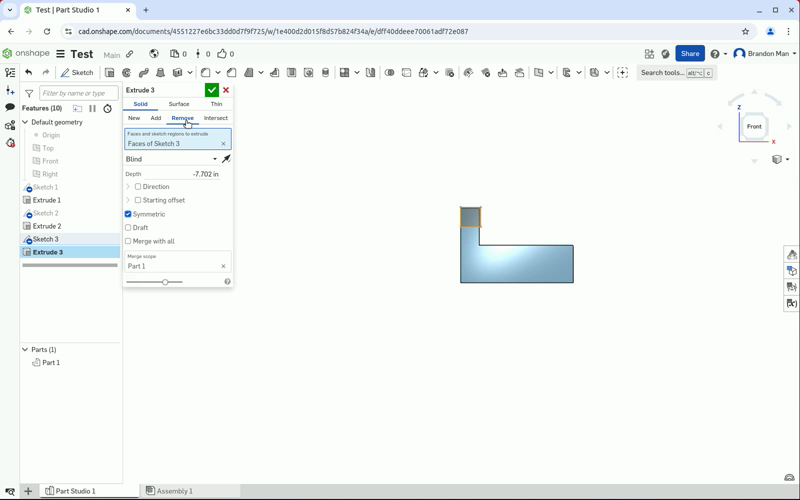
key(tab, 2)
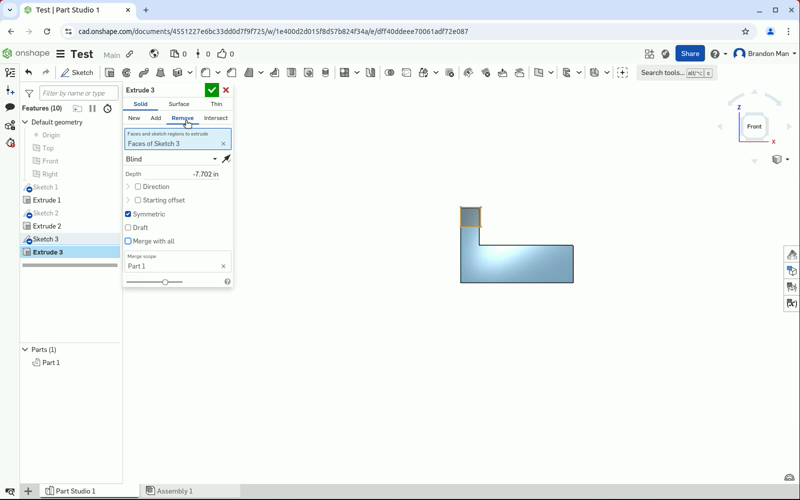
key(space)
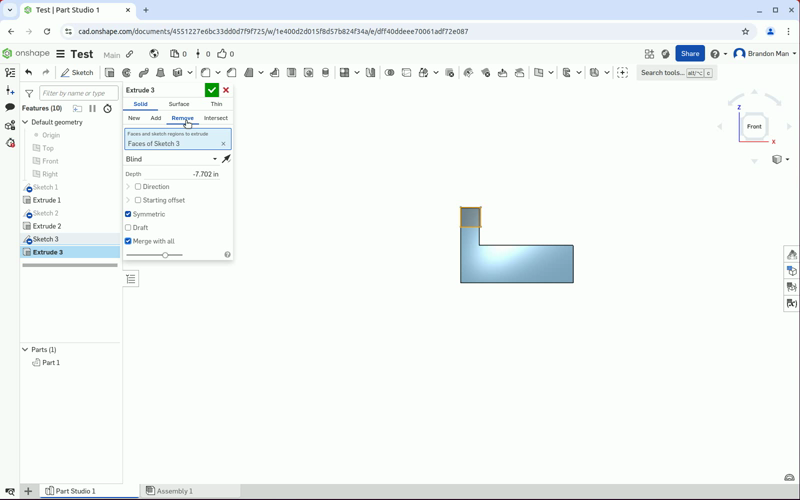
key(enter)
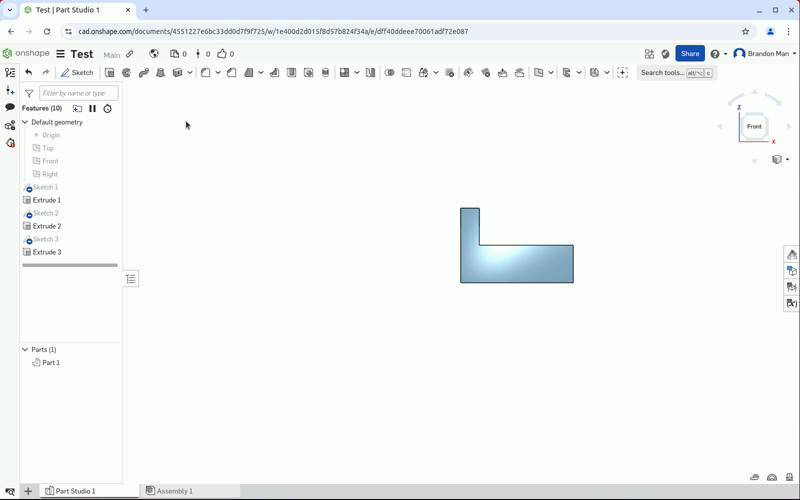
key(shift+h)
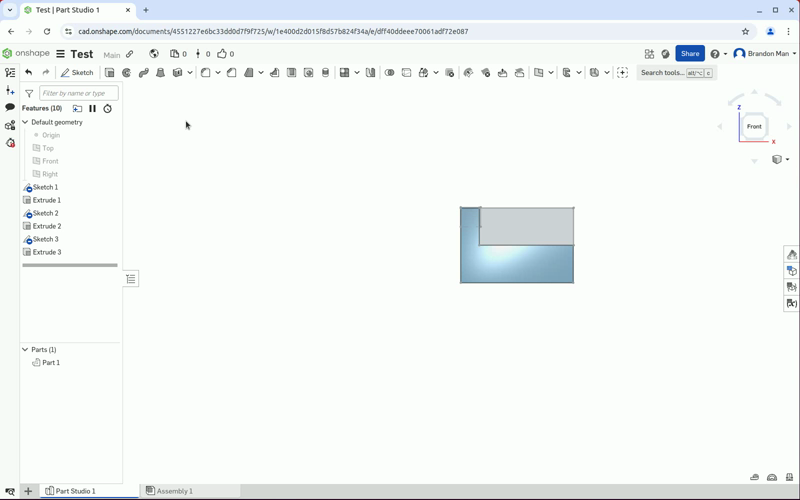
key(shift+h)
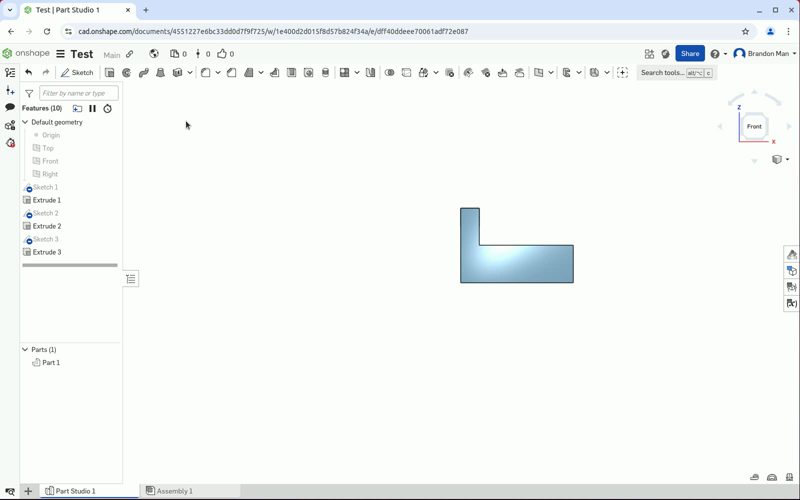
mouse_move(73, 189)
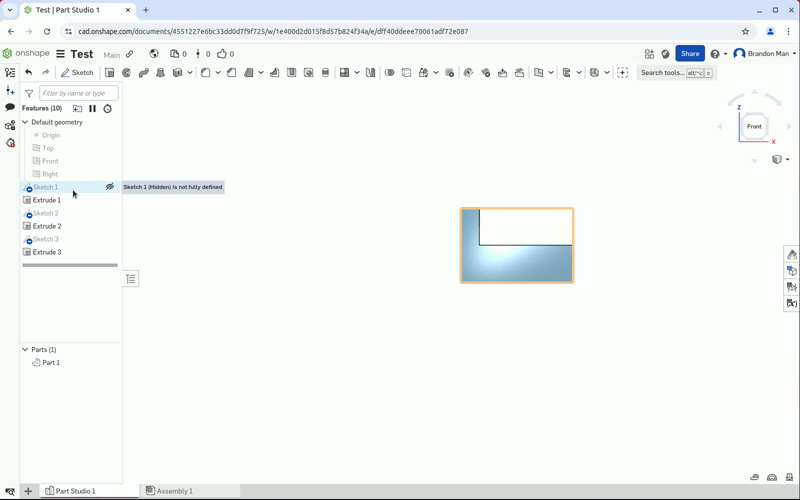
click(73, 189)
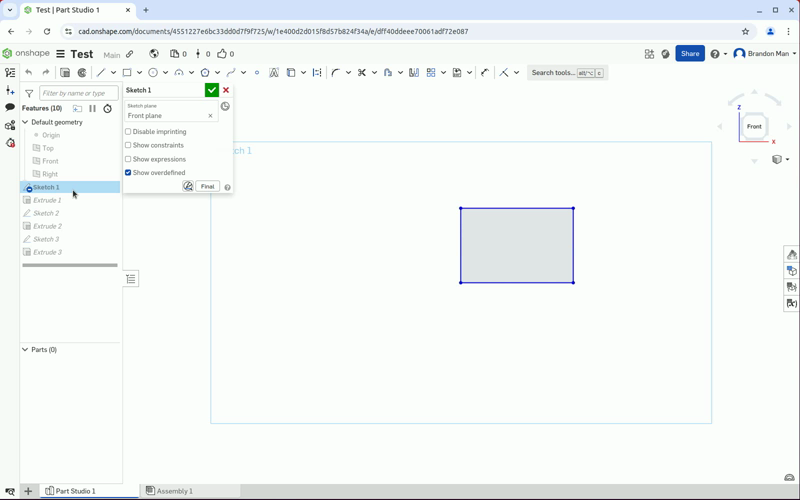
mouse_move(229, 92)
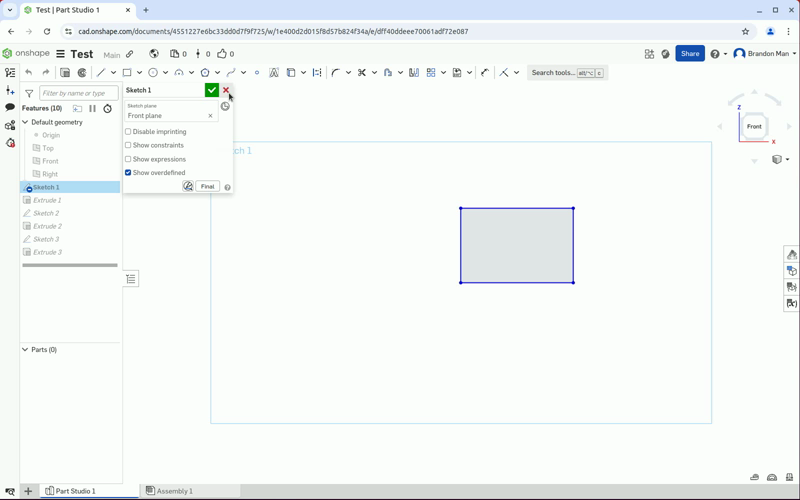
click(229, 92)
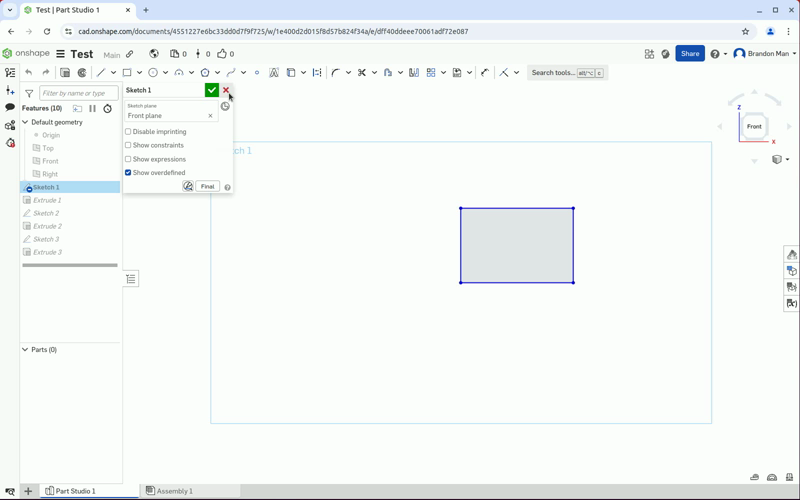
key(shift+s)
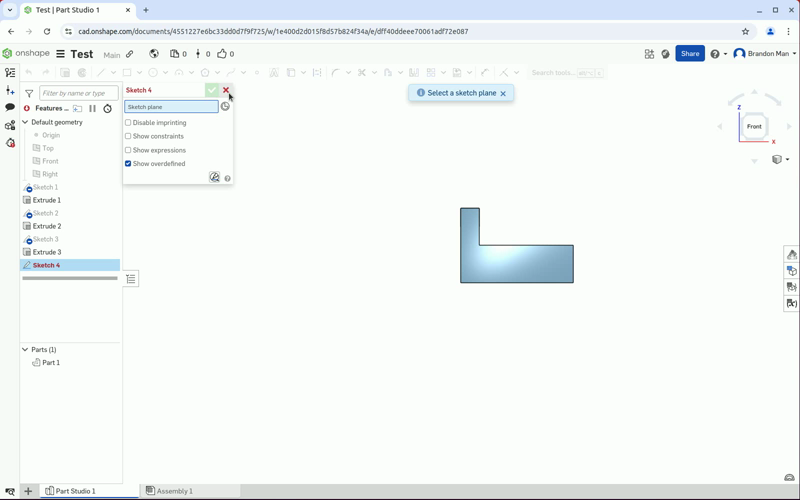
mouse_move(73, 163)
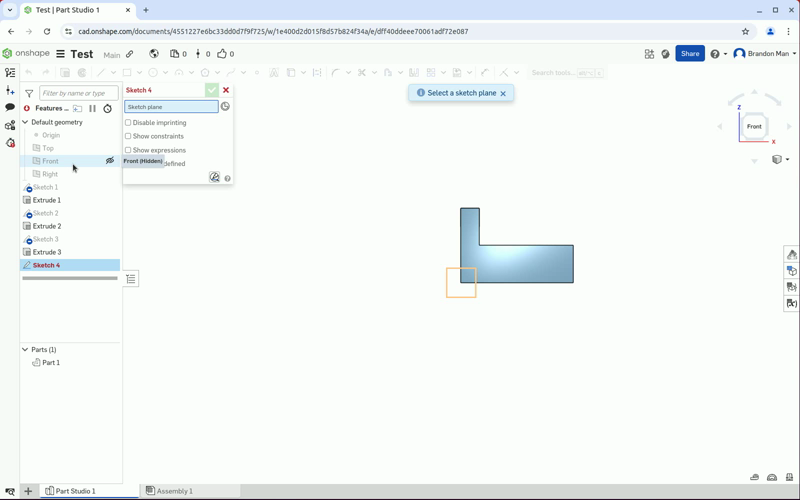
click(73, 163)
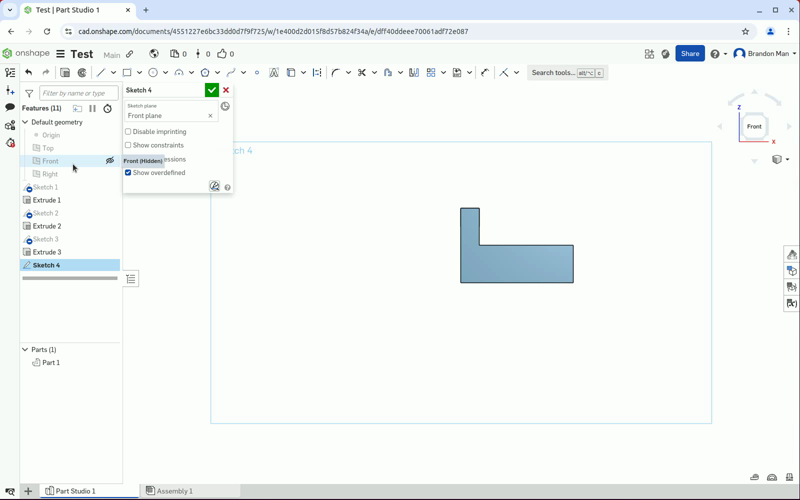
mouse_move(73, 352)
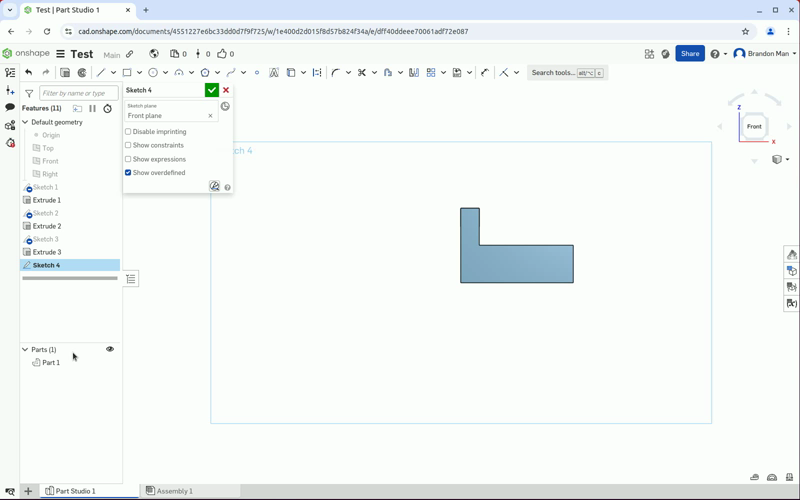
key(y)
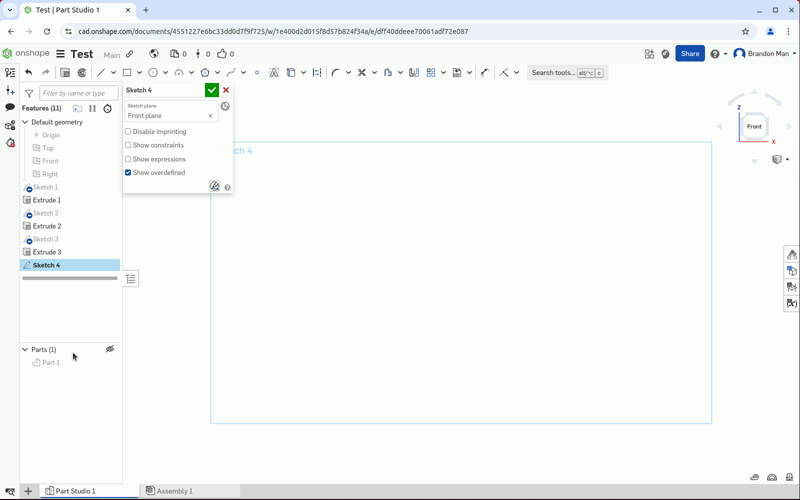
key(l)
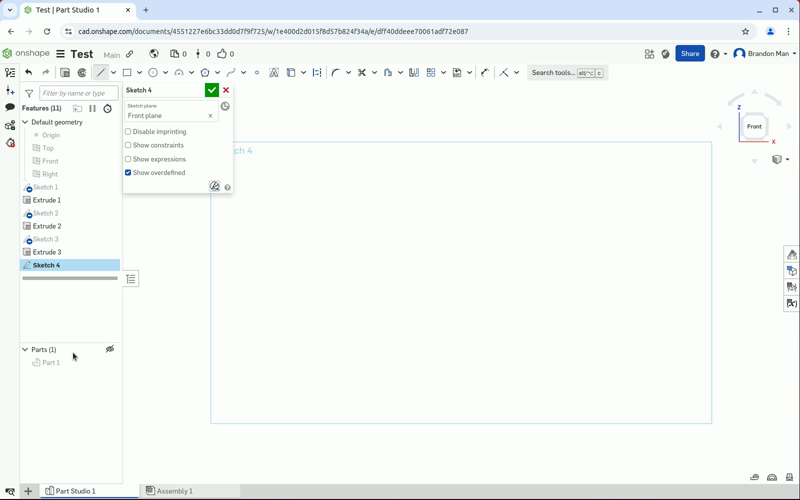
key_down(shift)
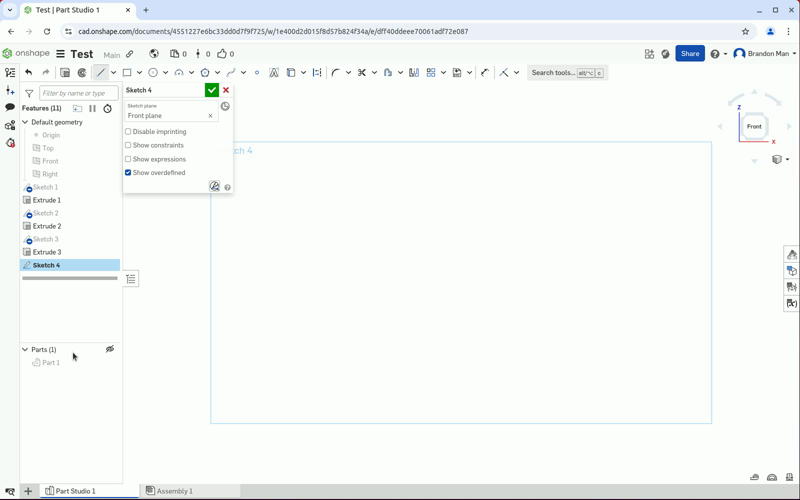
mouse_move(535, 282)
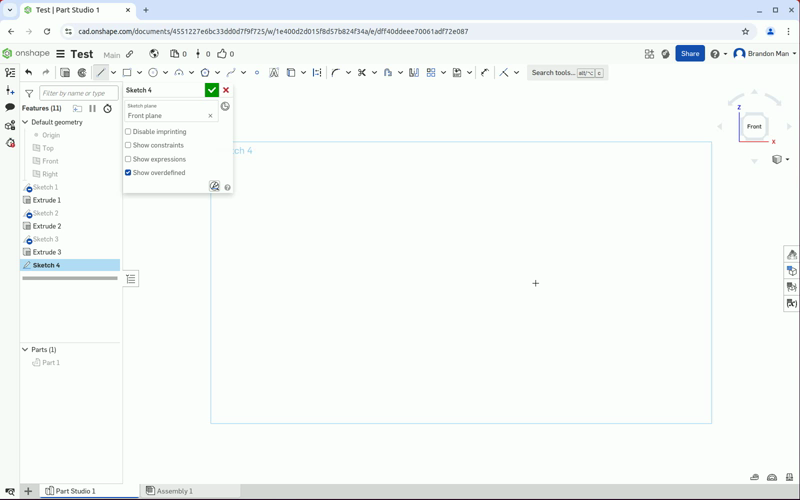
click(535, 282)
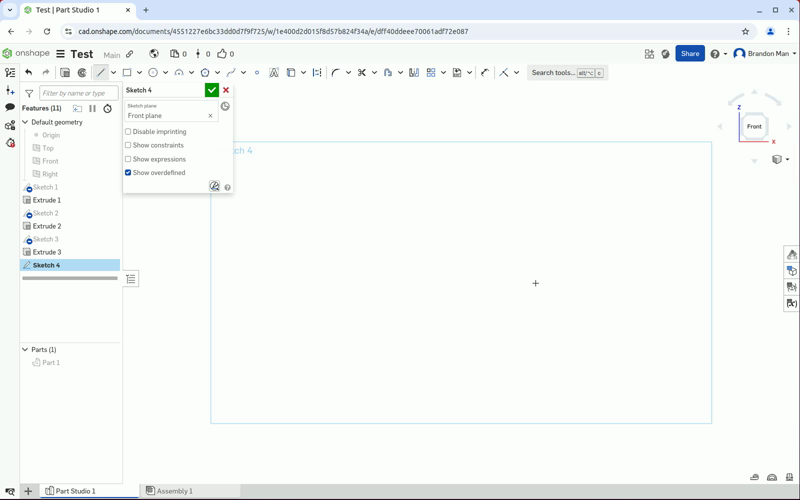
key_up(shift)
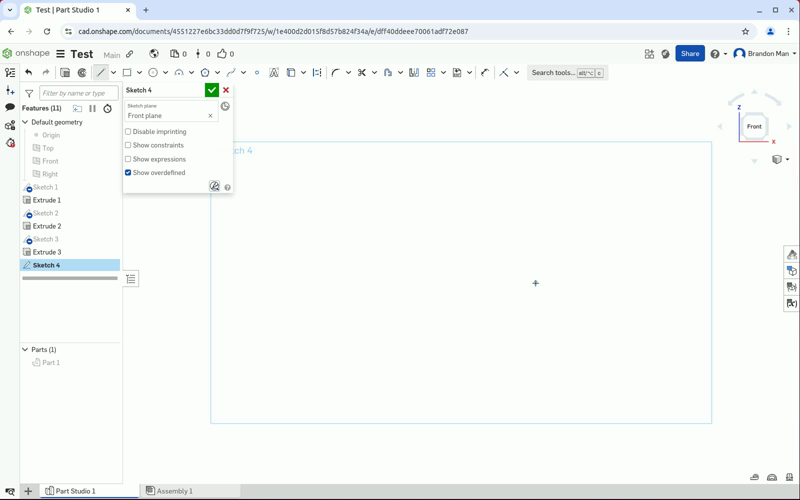
key_down(shift)
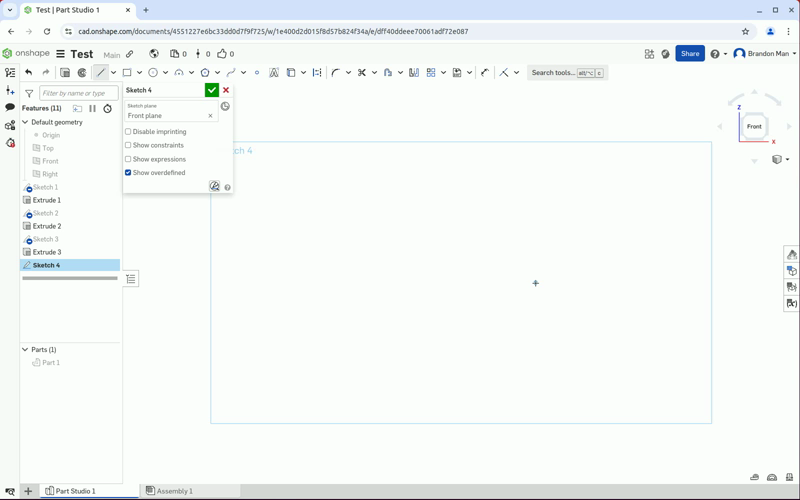
mouse_move(565, 282)
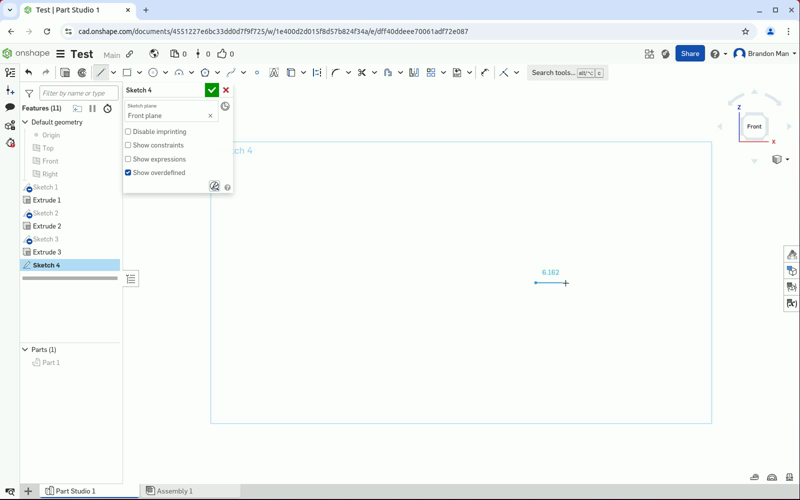
mouse_move(574, 282)
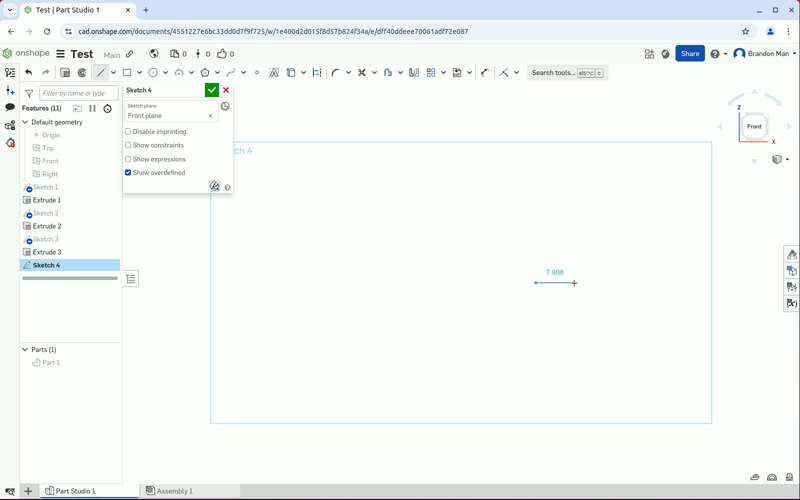
click(574, 282)
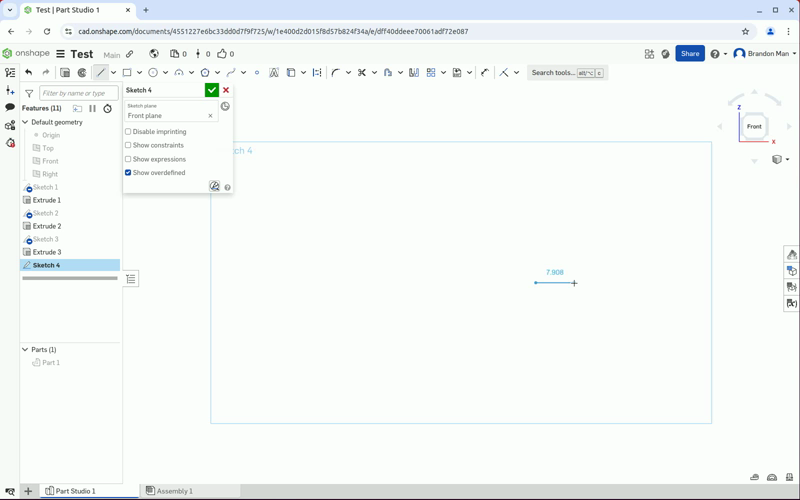
key_up(shift)
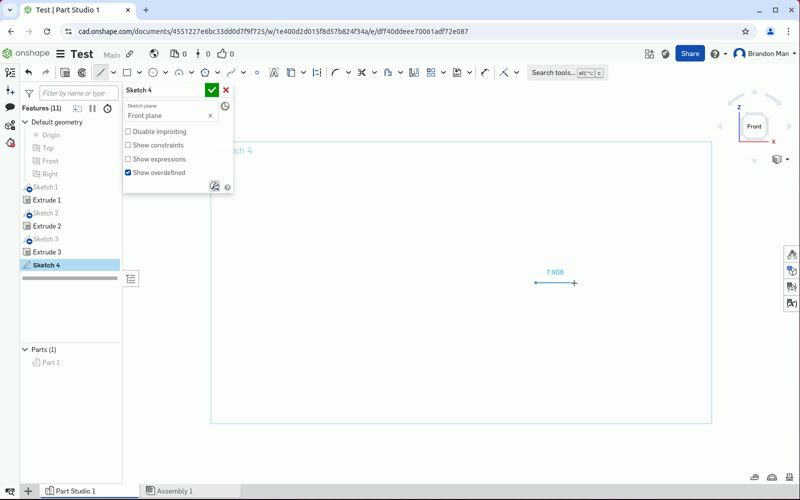
key_down(shift)
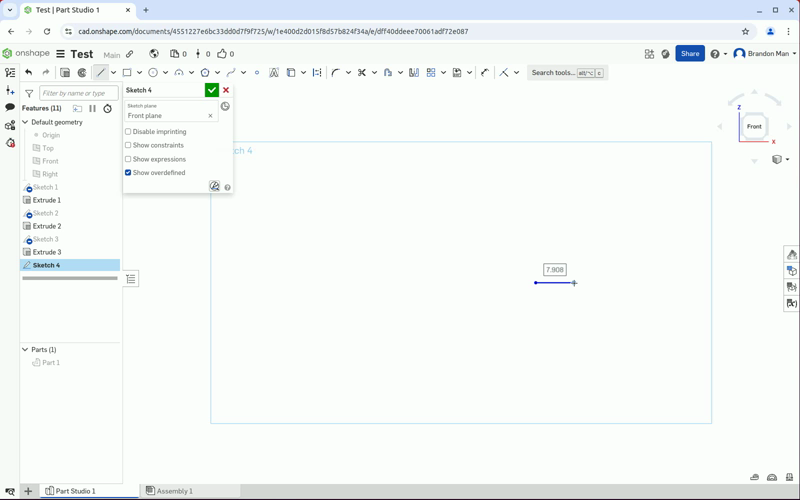
mouse_move(589, 282)
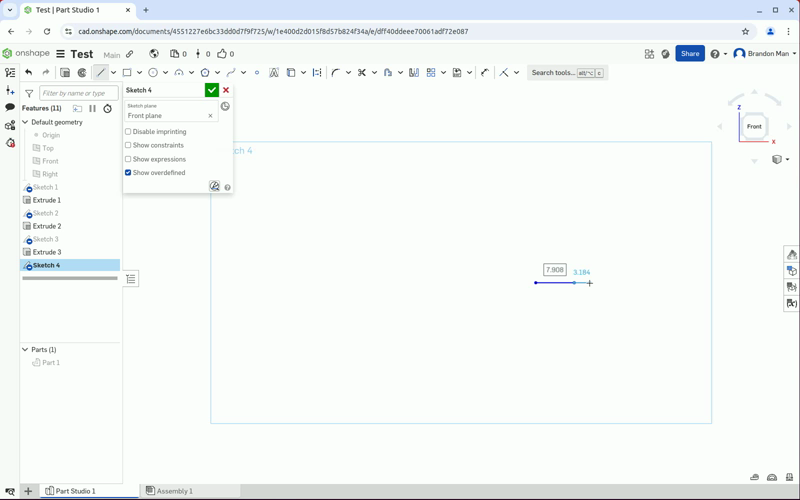
mouse_move(574, 244)
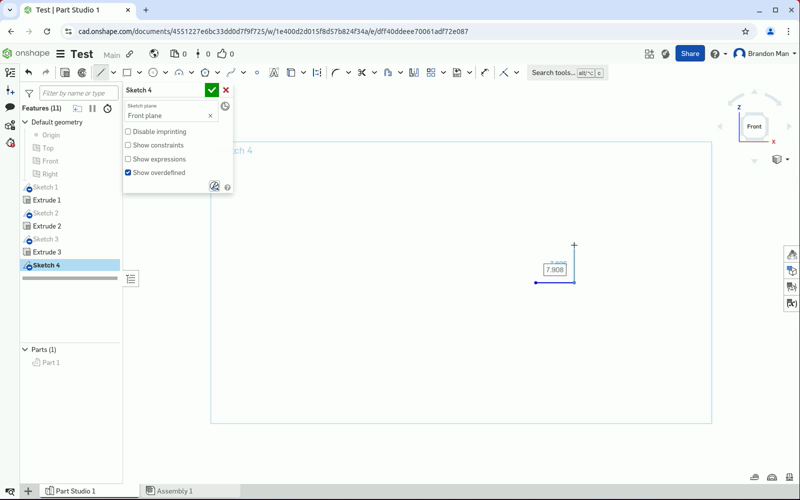
click(574, 244)
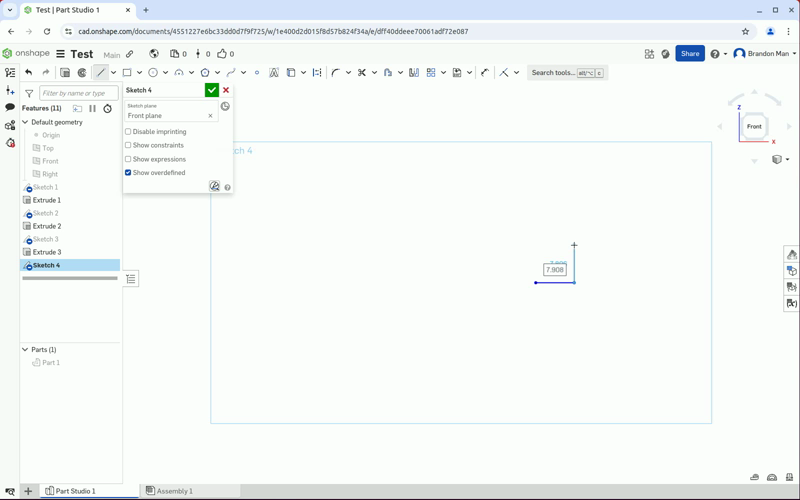
key_up(shift)
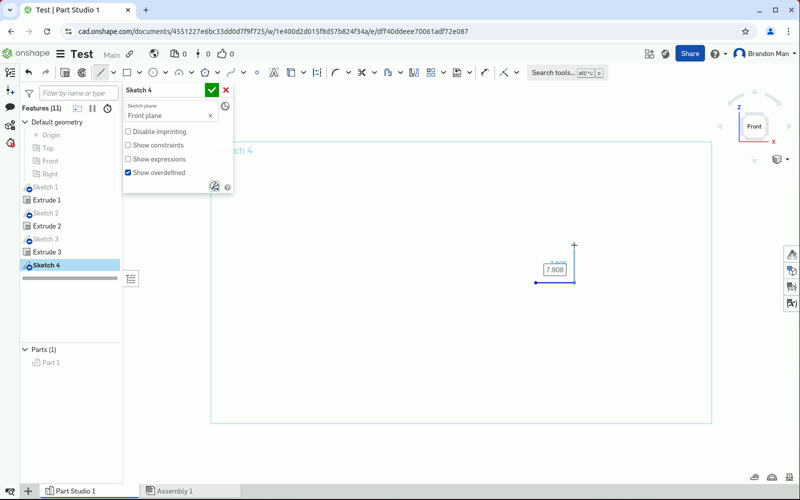
key_down(shift)
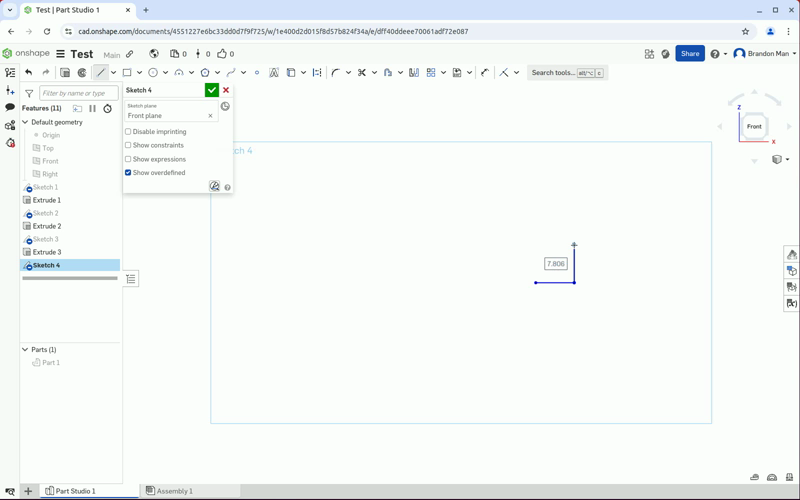
mouse_move(589, 244)
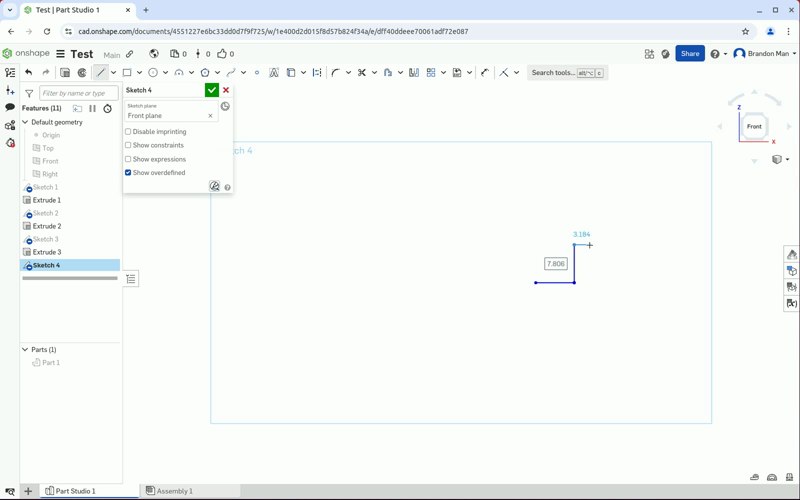
mouse_move(535, 244)
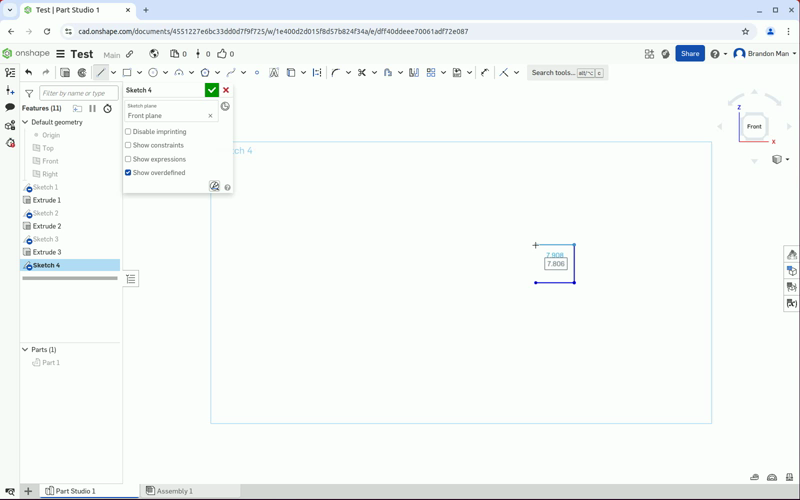
click(535, 244)
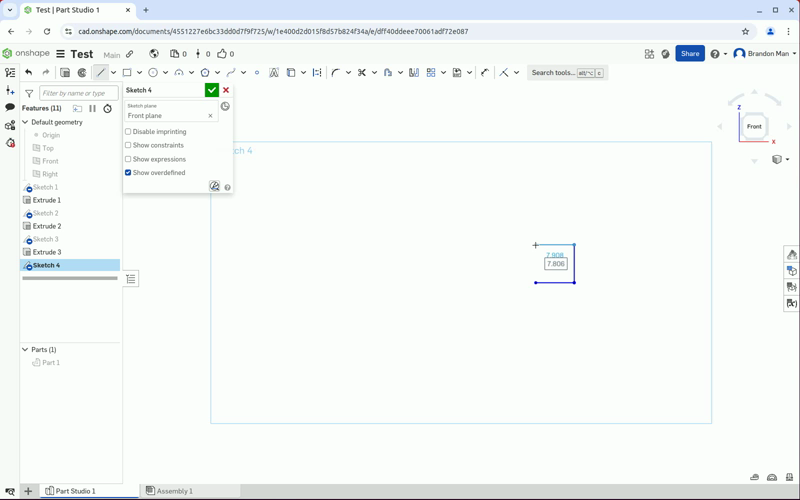
key_up(shift)
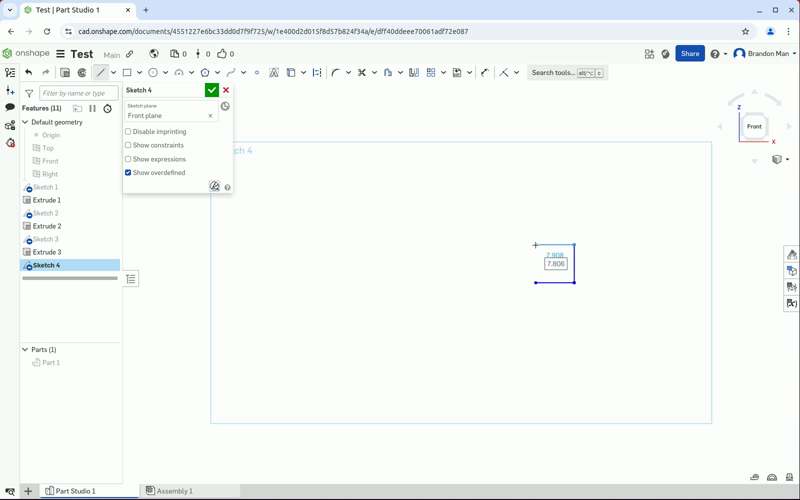
mouse_move(565, 244)
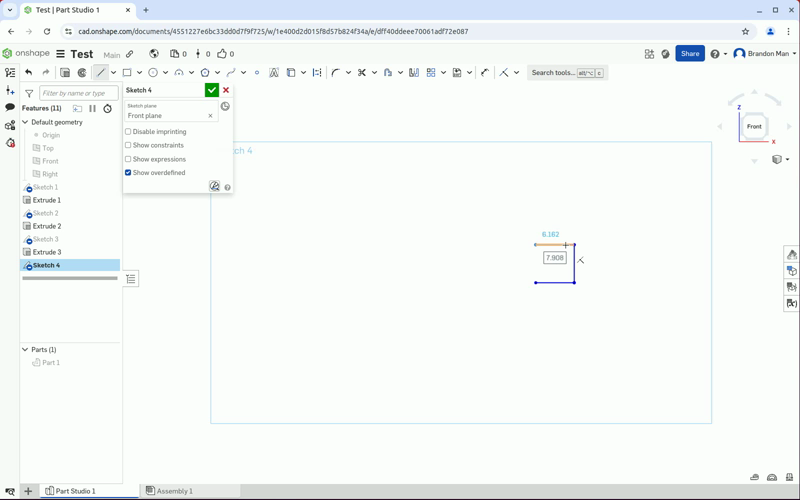
key_down(shift)
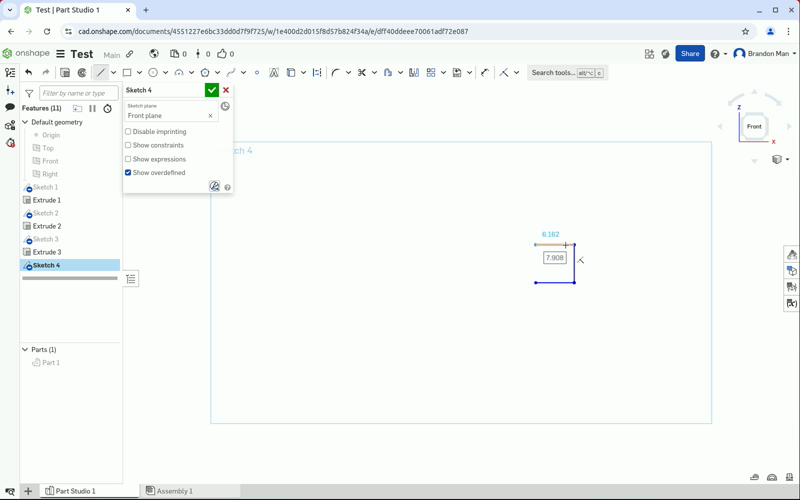
mouse_move(535, 282)
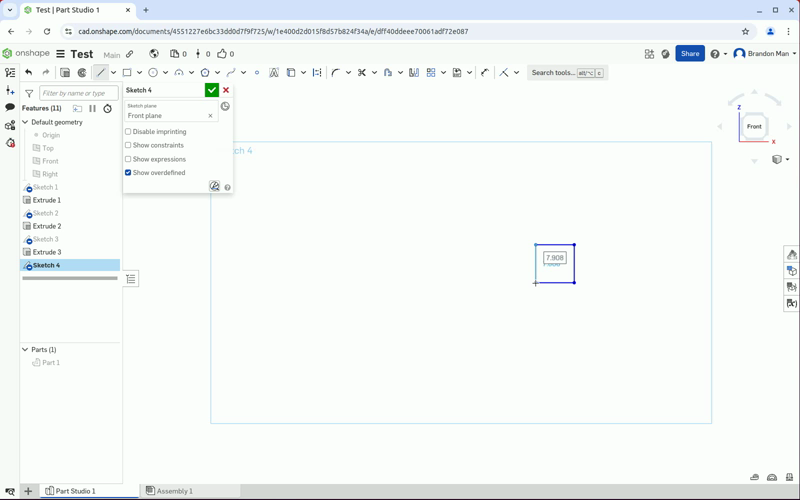
key_up(shift)
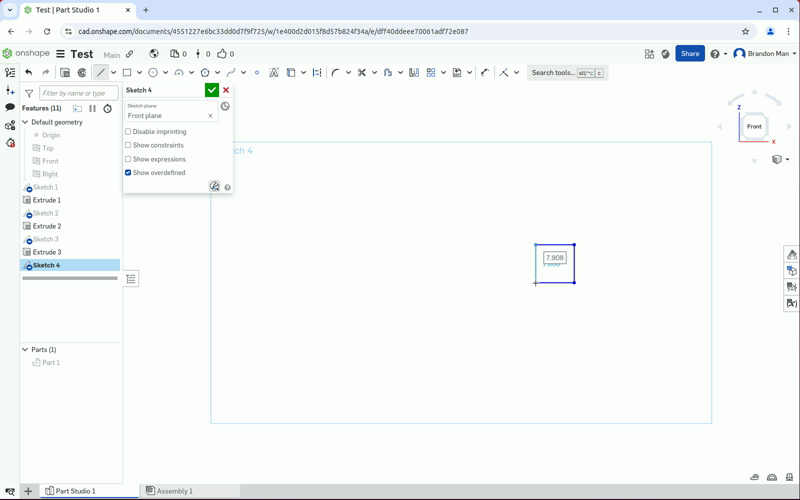
click(535, 282)
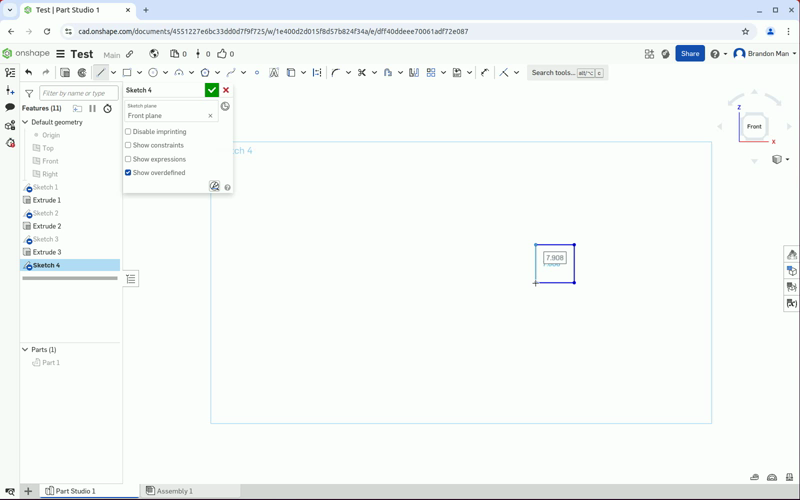
key(esc)
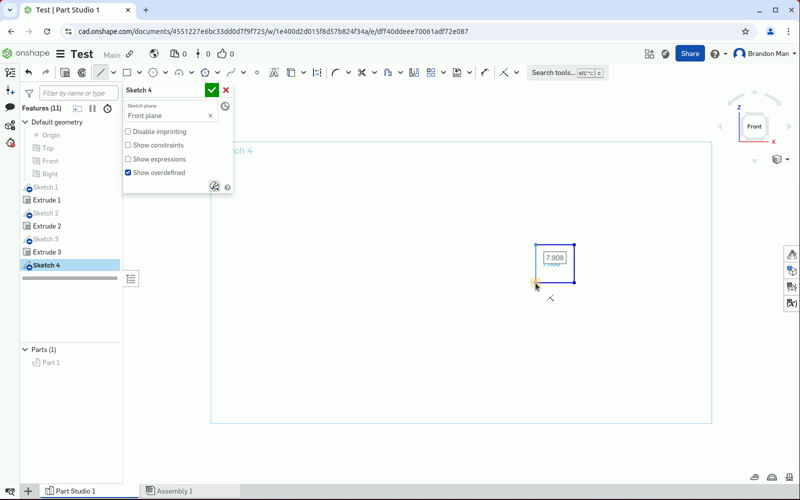
mouse_move(568, 276)
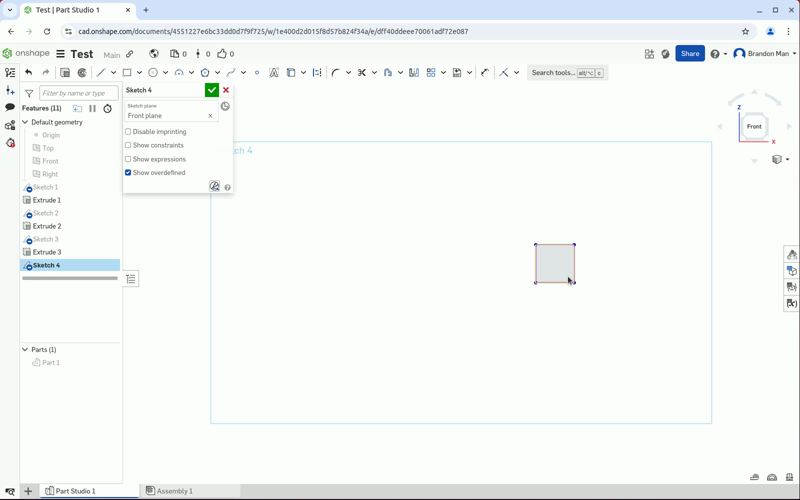
scroll(6)
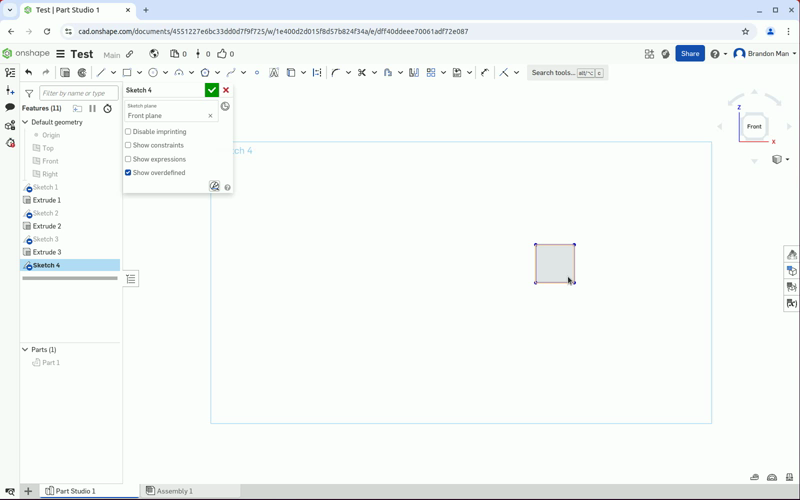
scroll(6)
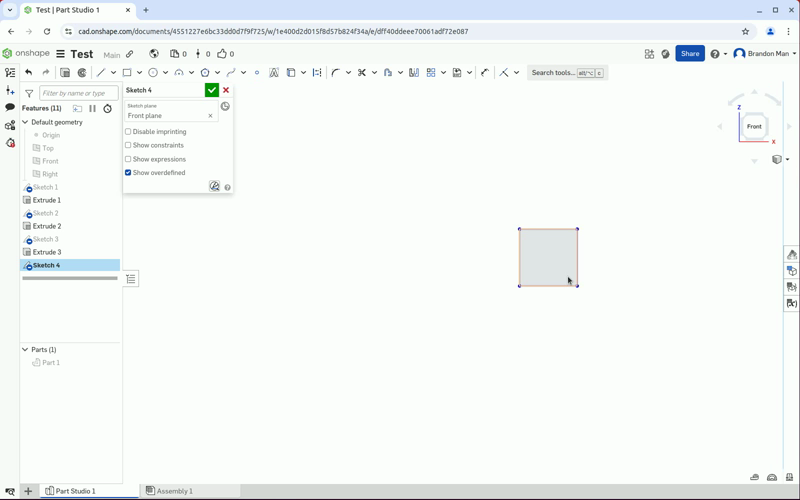
scroll(6)
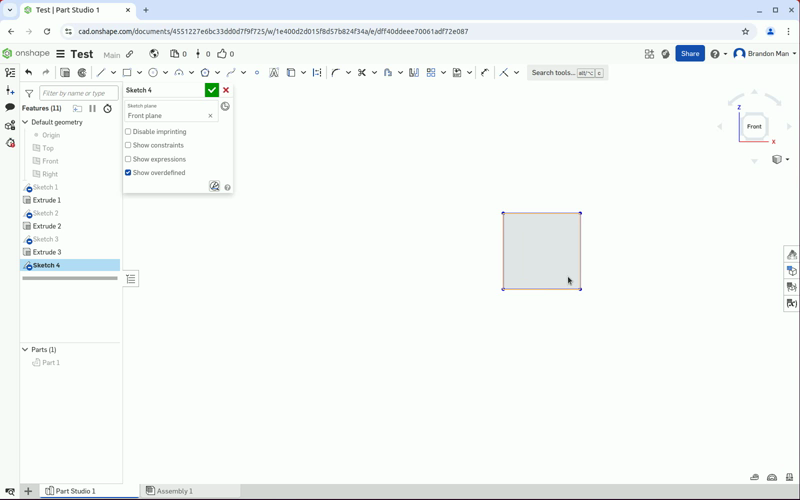
scroll(6)
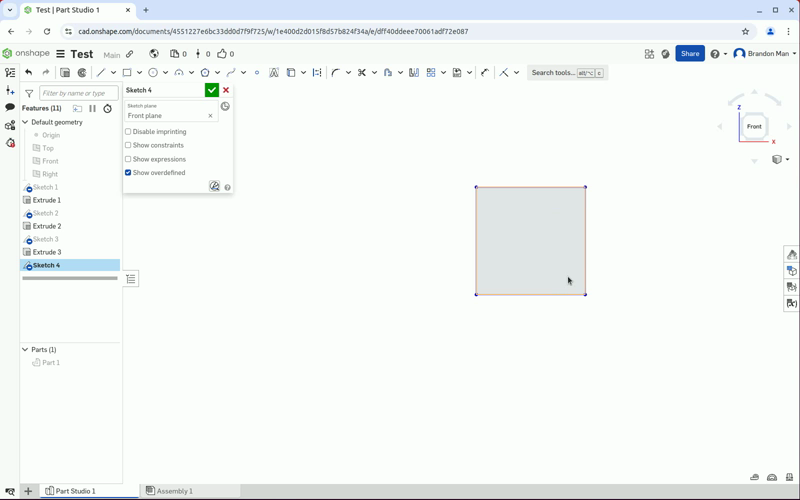
scroll(6)
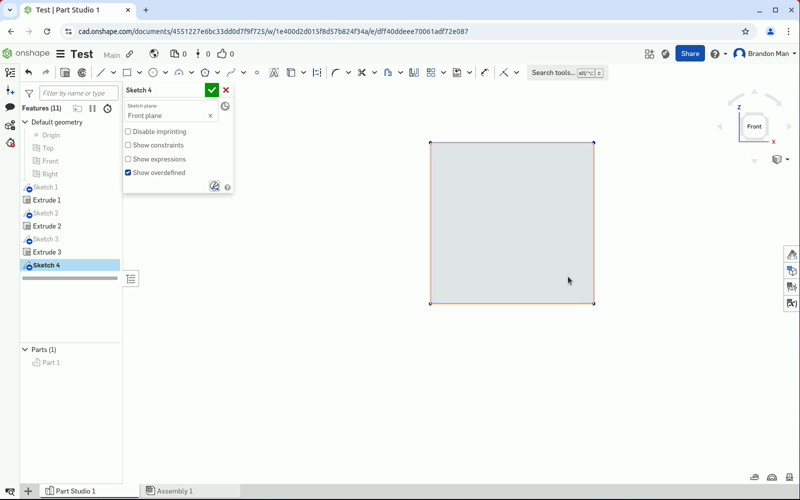
scroll(6)
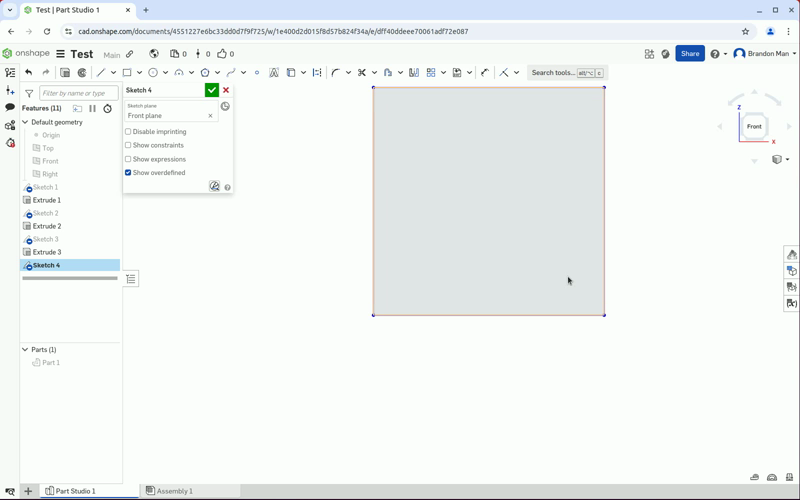
scroll(6)
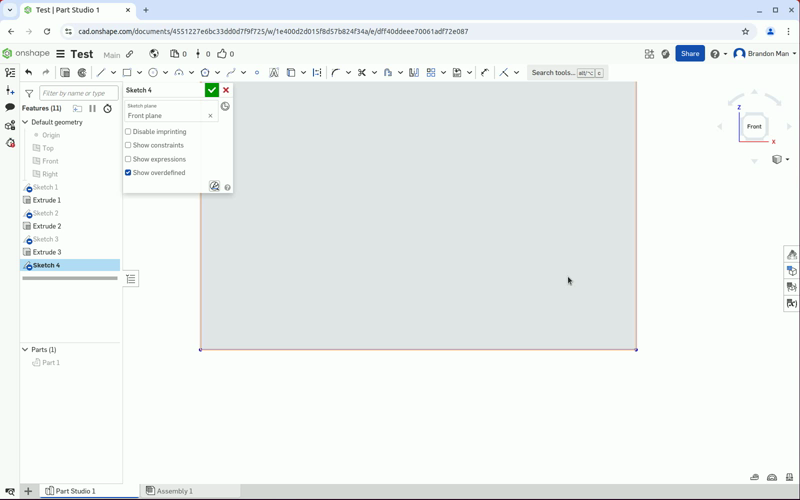
click(568, 276)
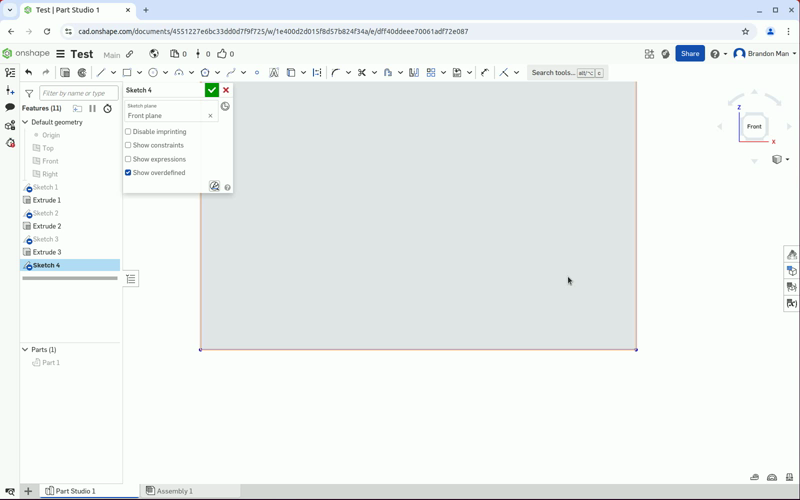
scroll(-6)
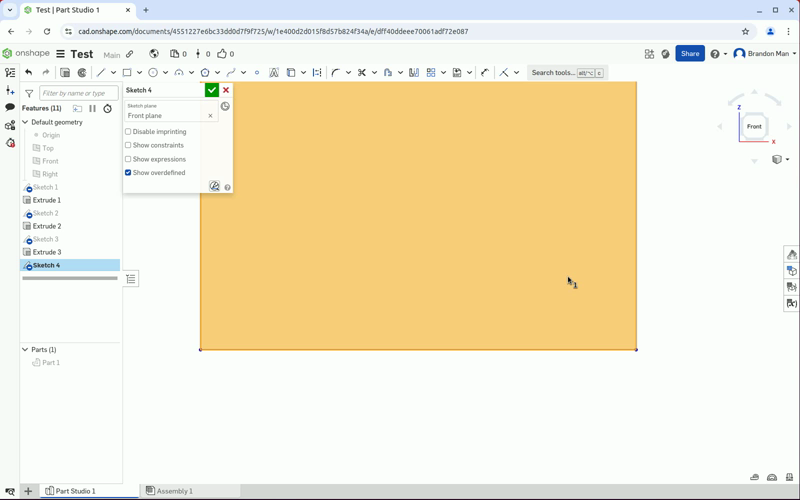
scroll(-6)
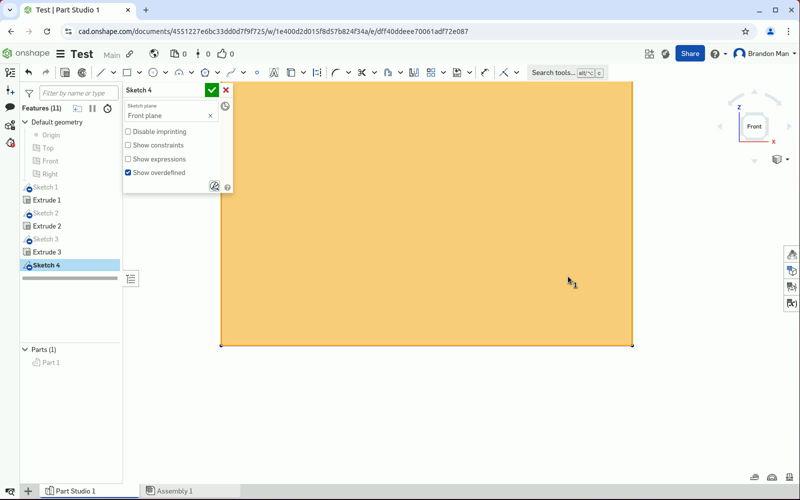
scroll(-6)
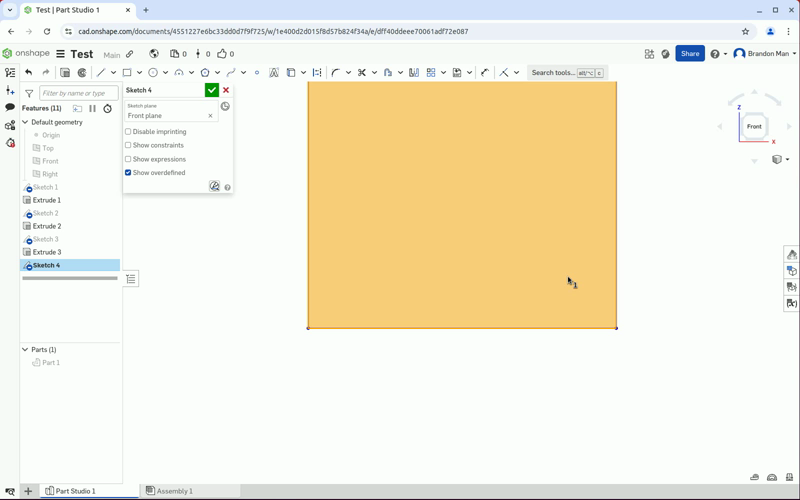
scroll(-6)
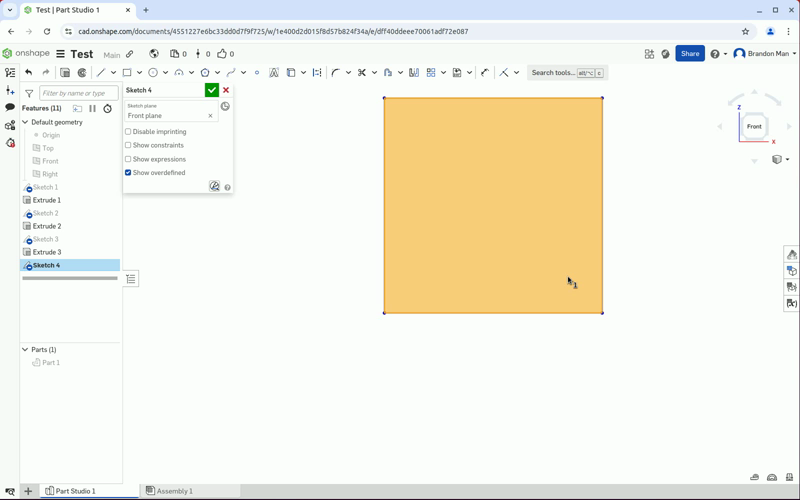
scroll(-6)
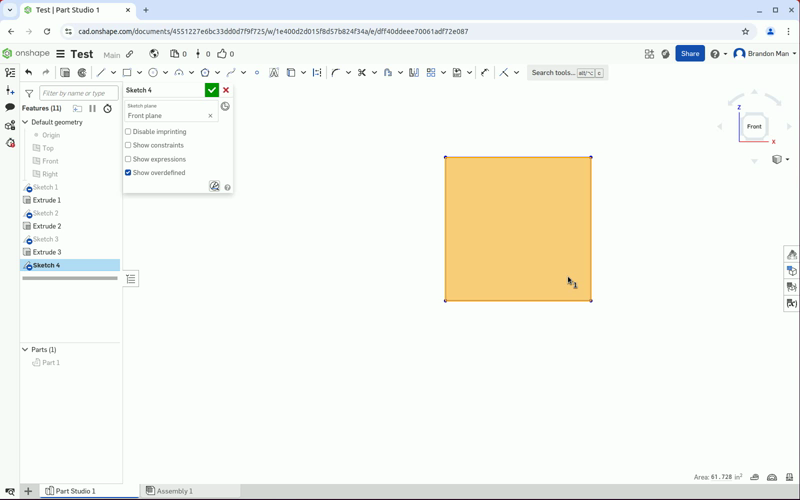
scroll(-6)
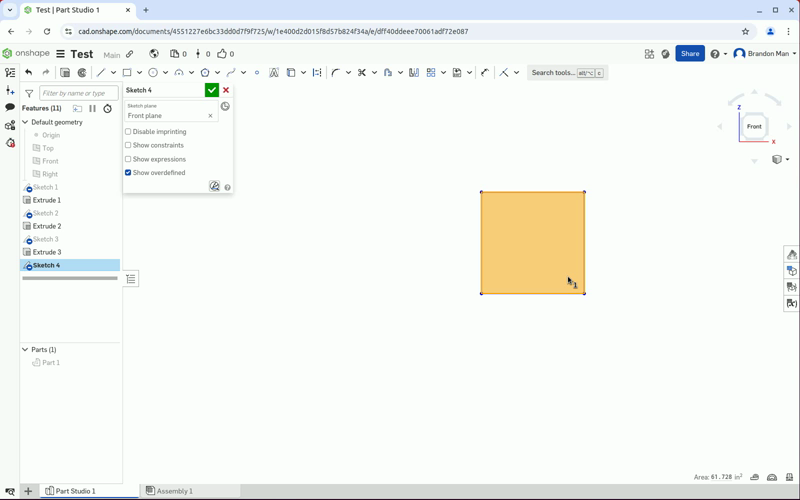
scroll(-6)
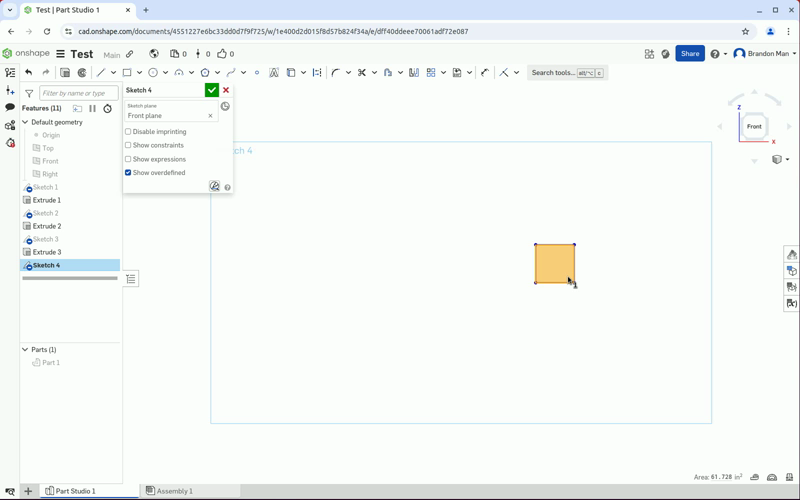
mouse_move(73, 352)
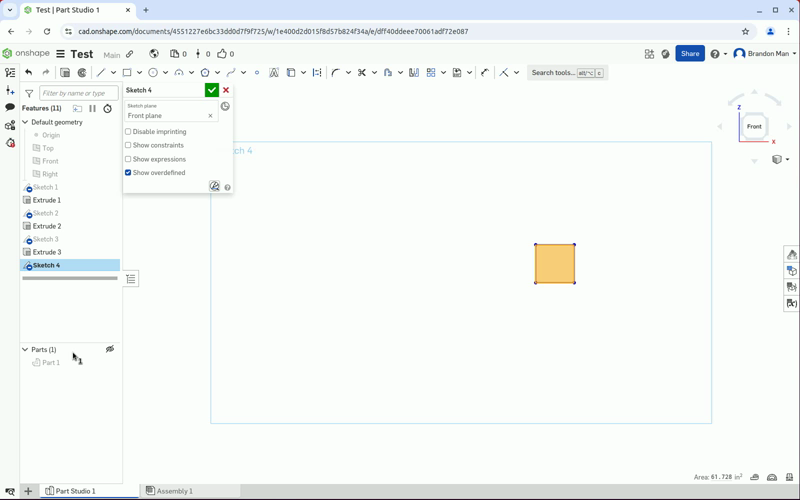
key(shift+y)
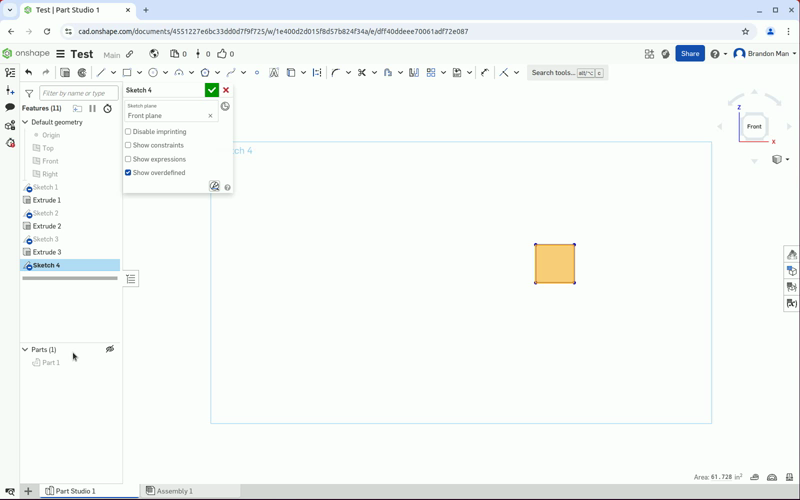
key(shift+e)
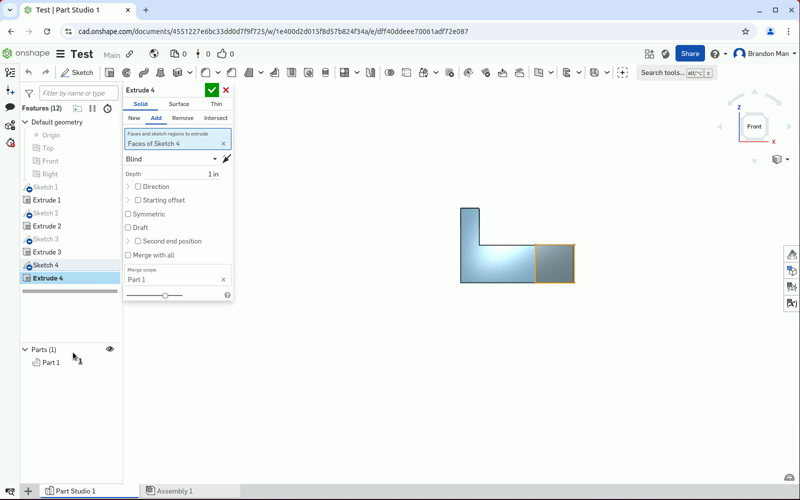
mouse_move(143, 106)
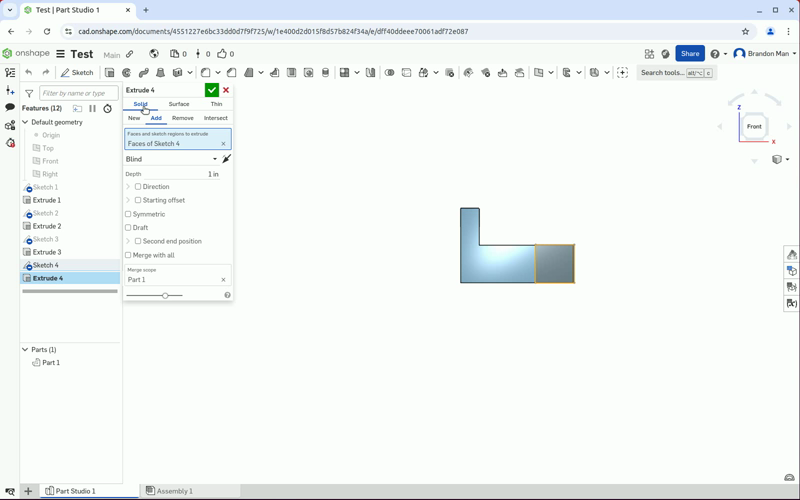
click(143, 106)
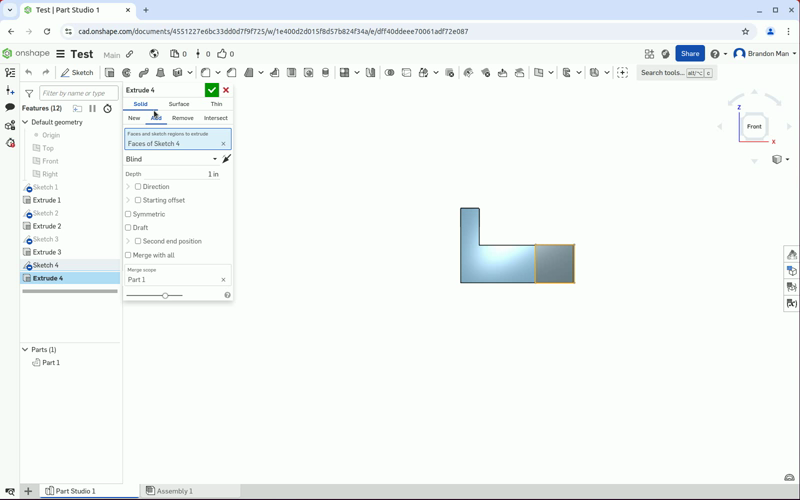
mouse_move(186, 120)
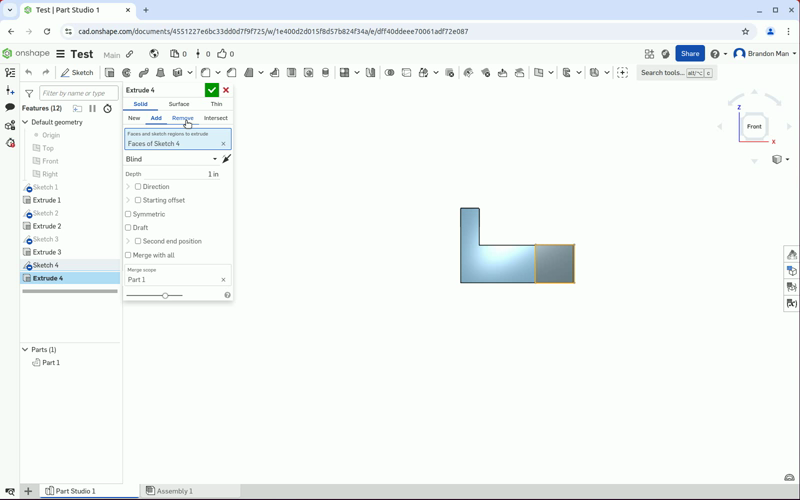
click(186, 120)
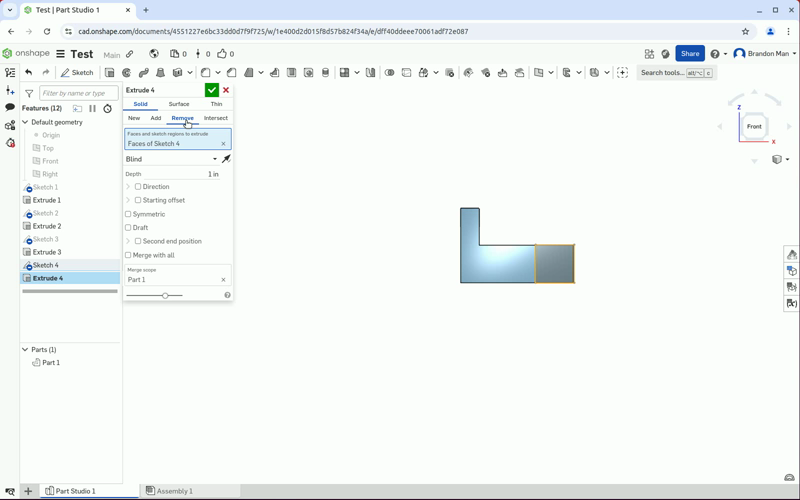
key(tab, 4)
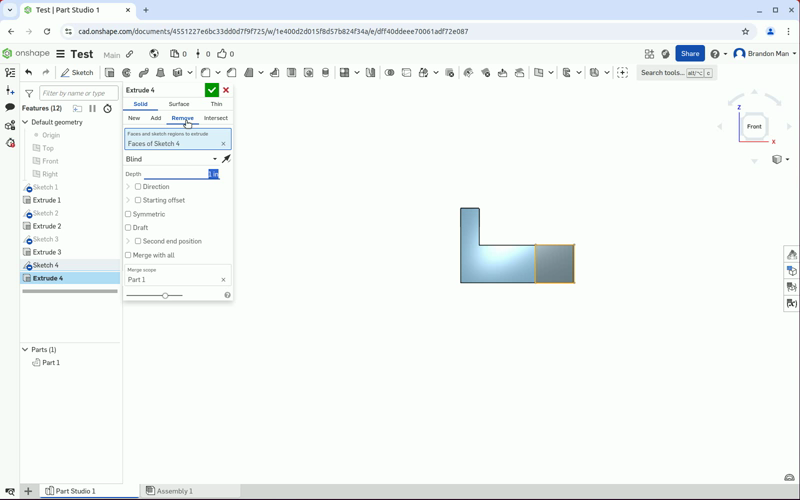
text(7.702)
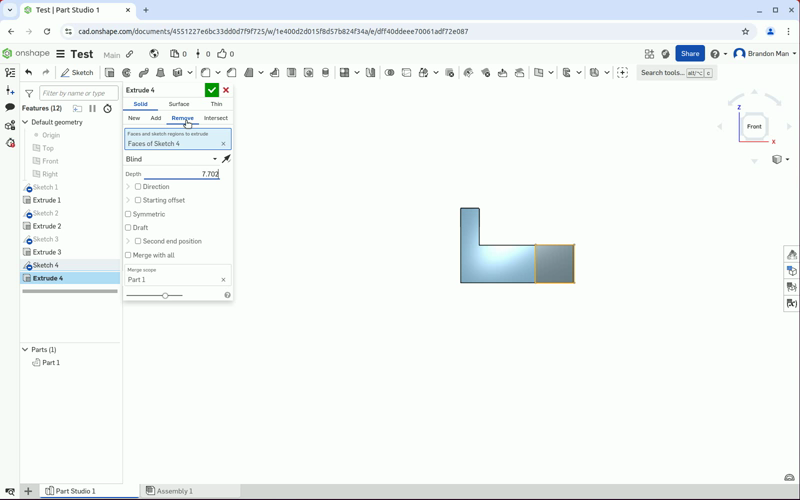
key(tab, 3)
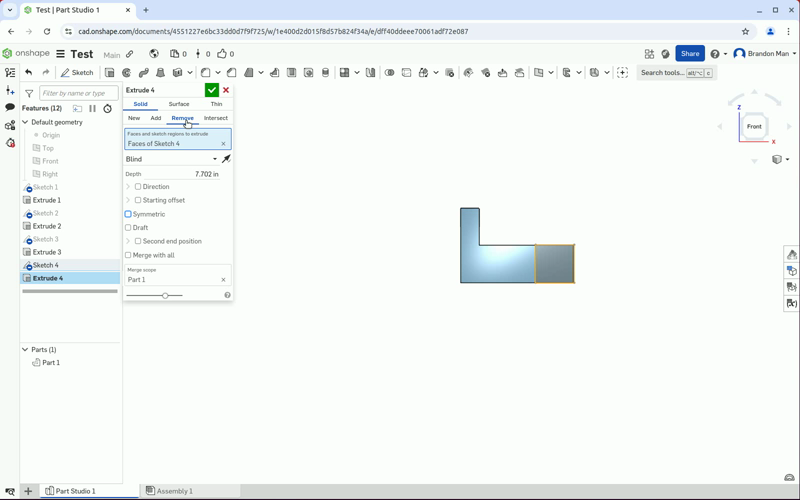
key(space)
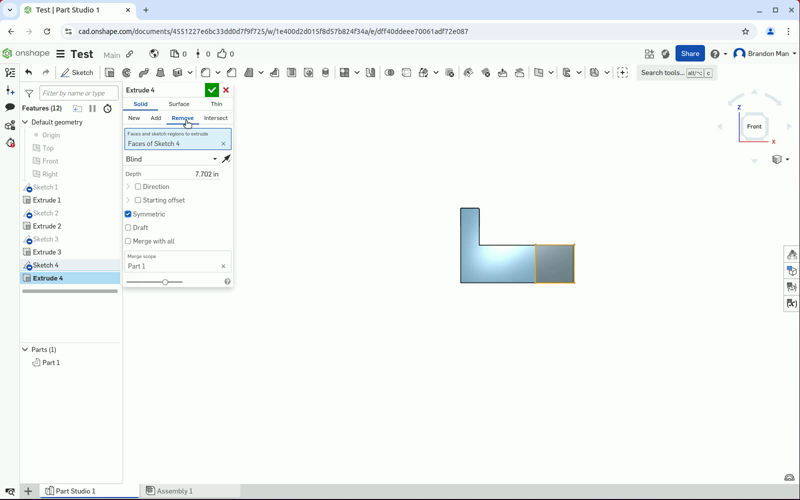
key(tab, 2)
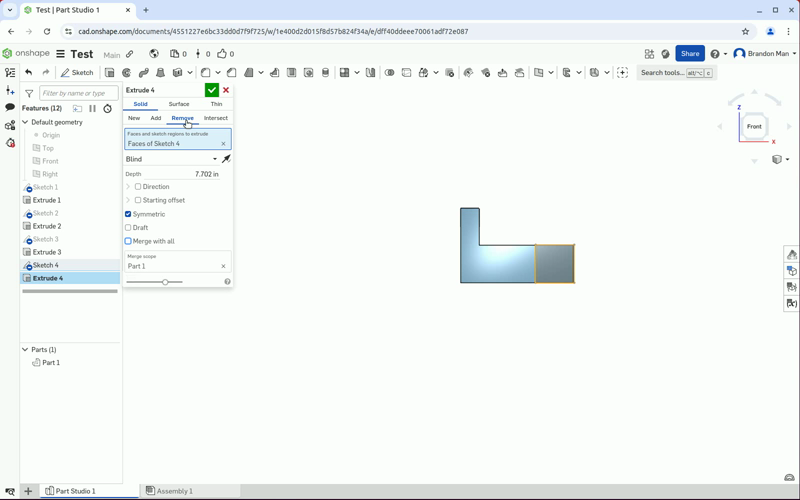
key(space)
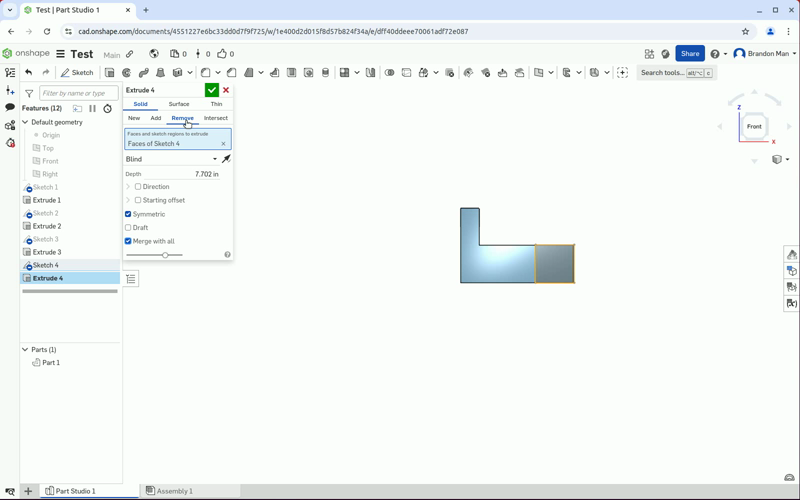
key(enter)
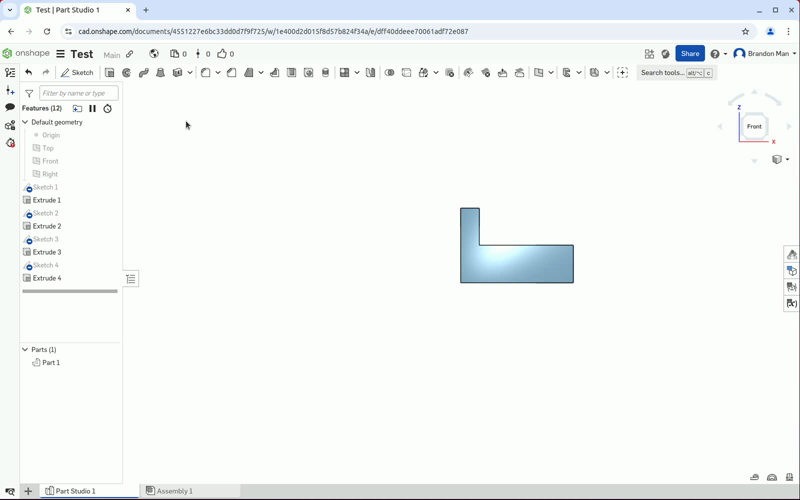
key(shift+h)
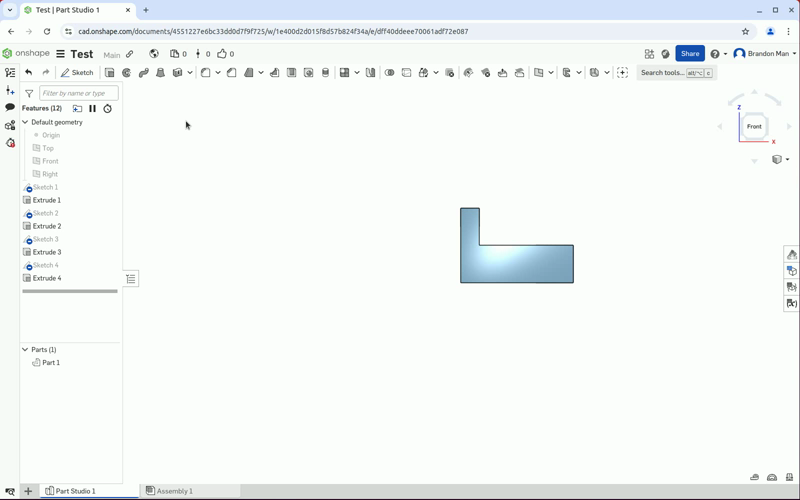
key(shift+h)
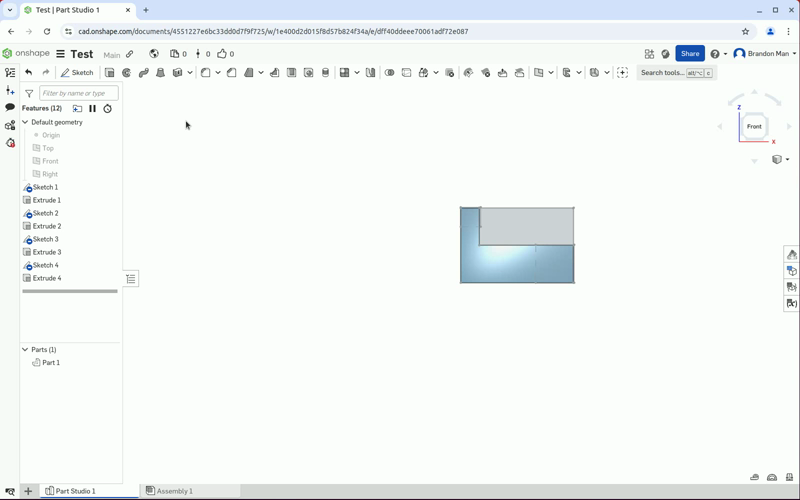
key(shift+7)
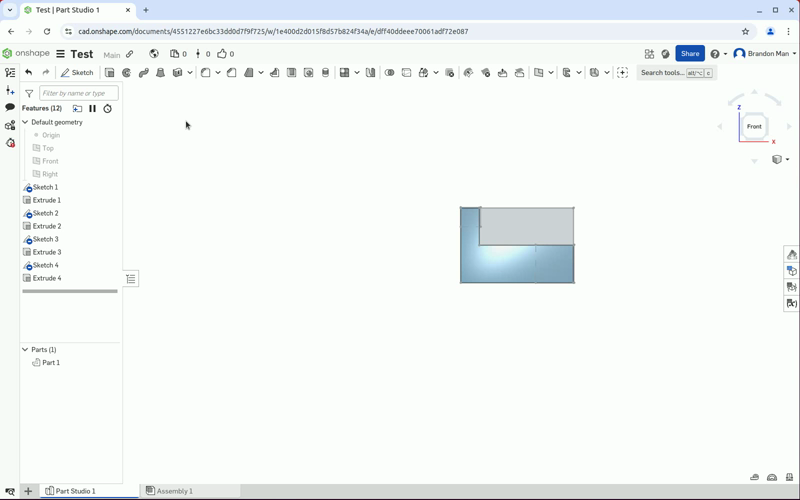
key(left, 2)
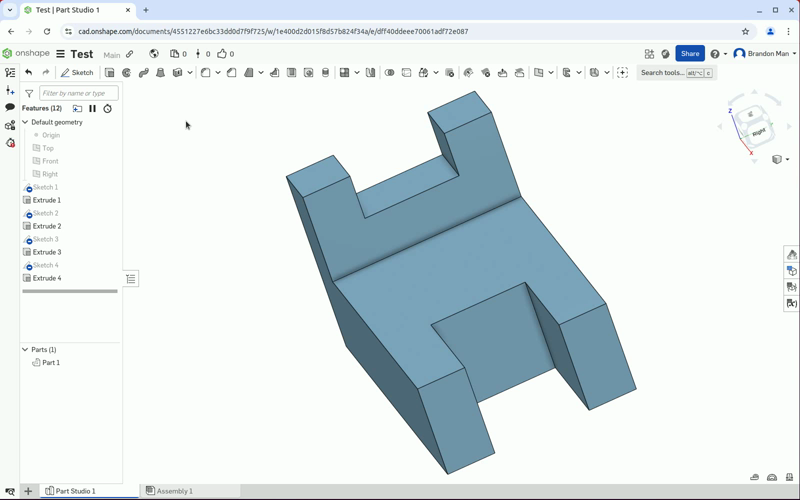
key(down, 2)
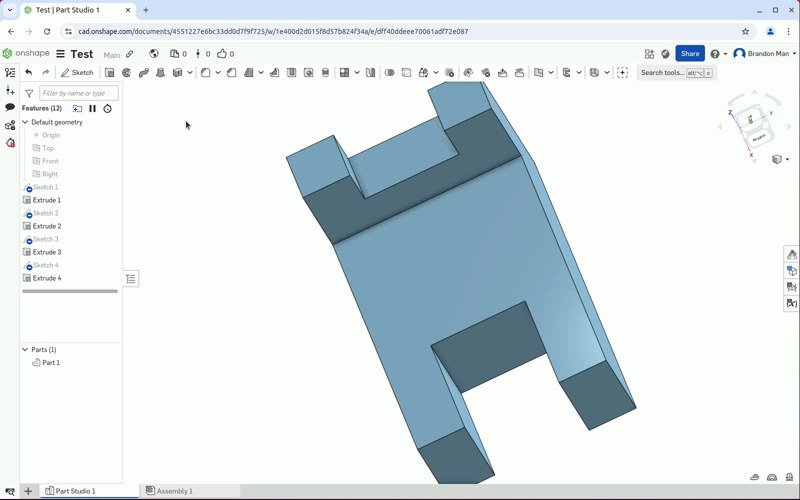
key(up, 2)
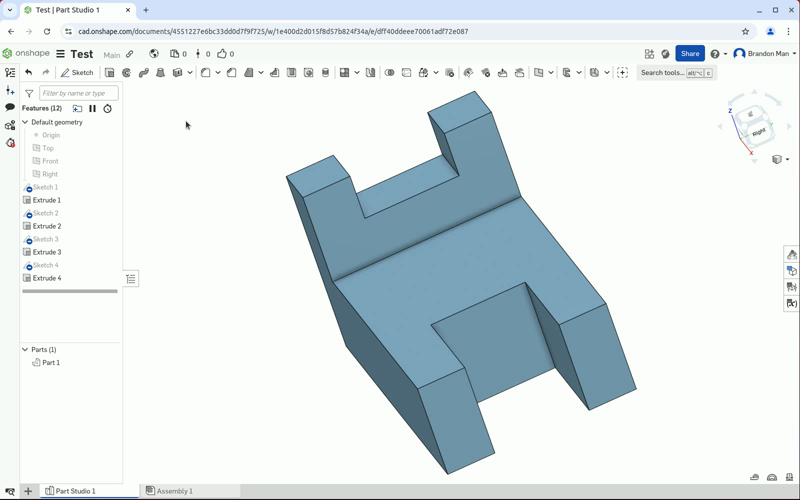
key(right, 2)
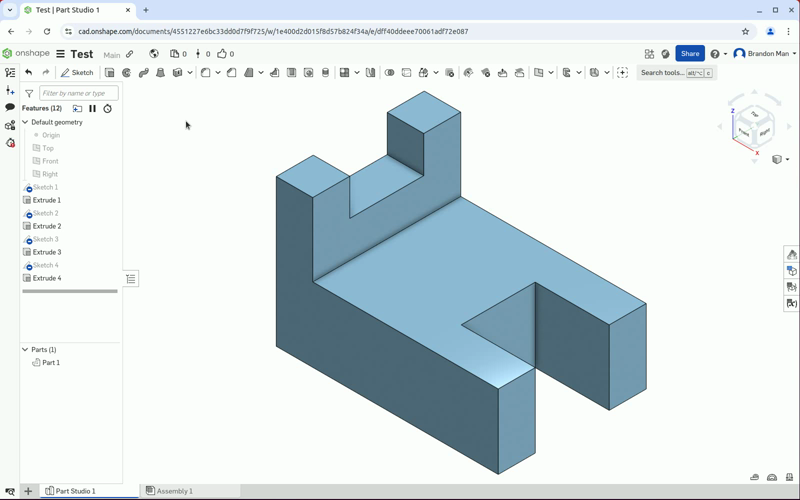
mouse_move(73, 189)
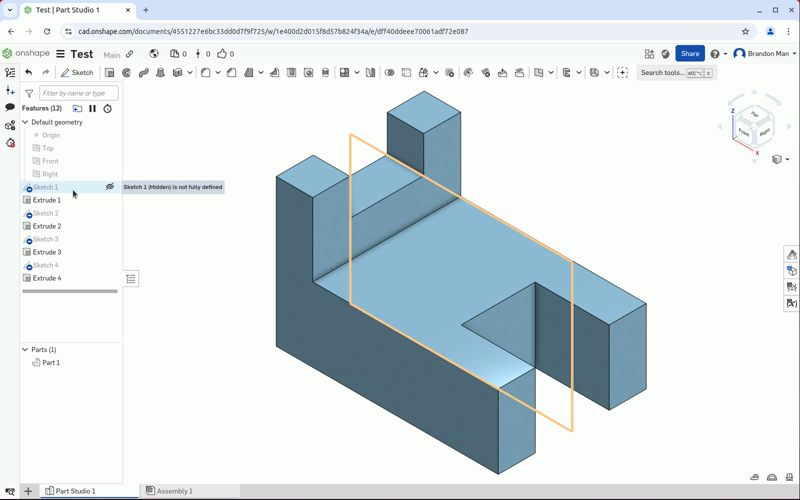
click(73, 189)